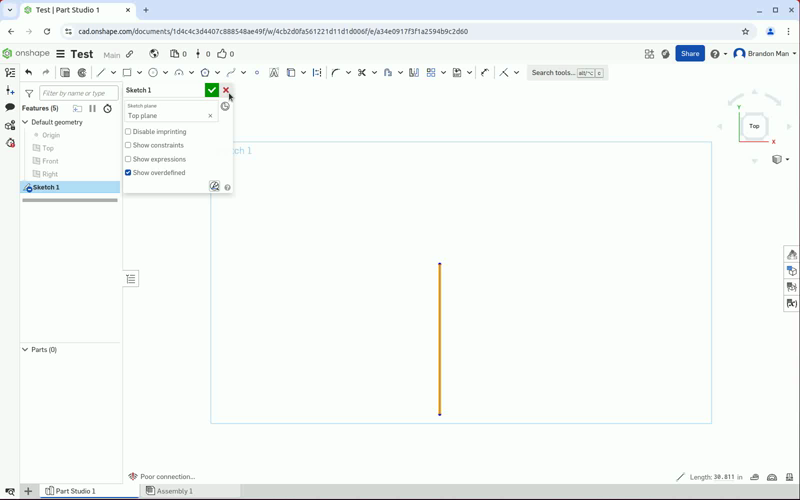
key(shift+h)
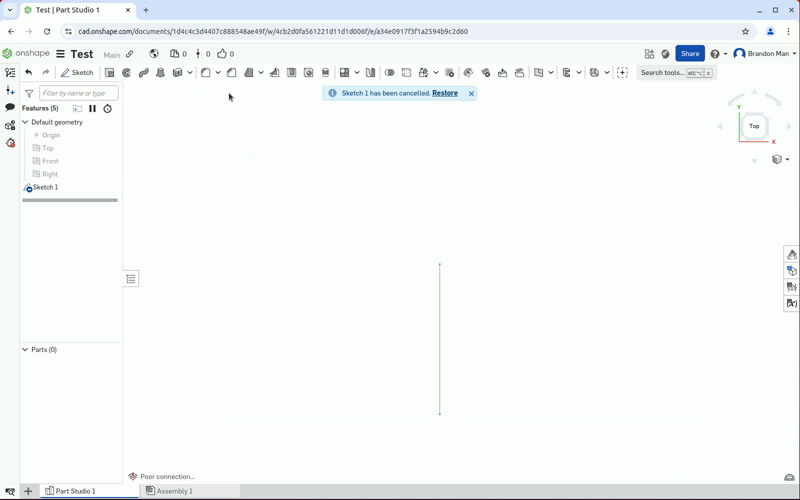
key(shift+s)
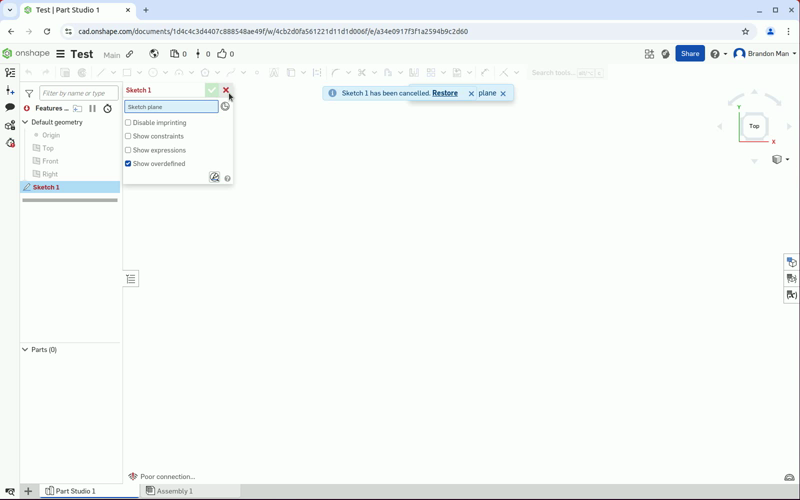
mouse_move(73, 150)
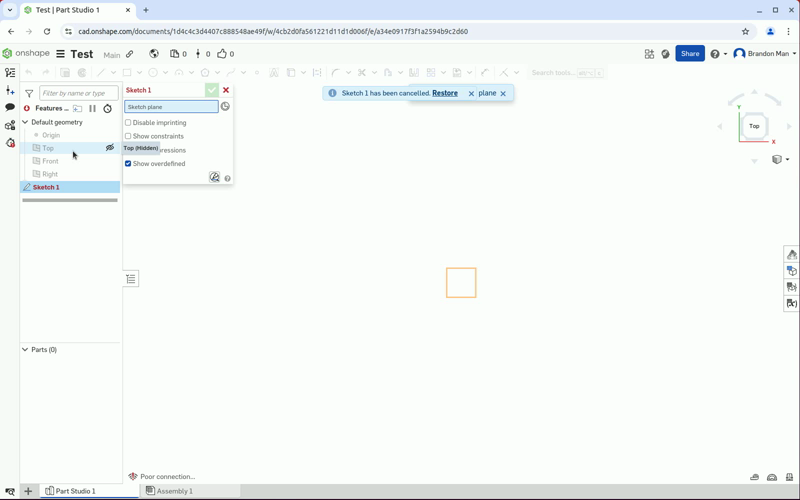
click(73, 150)
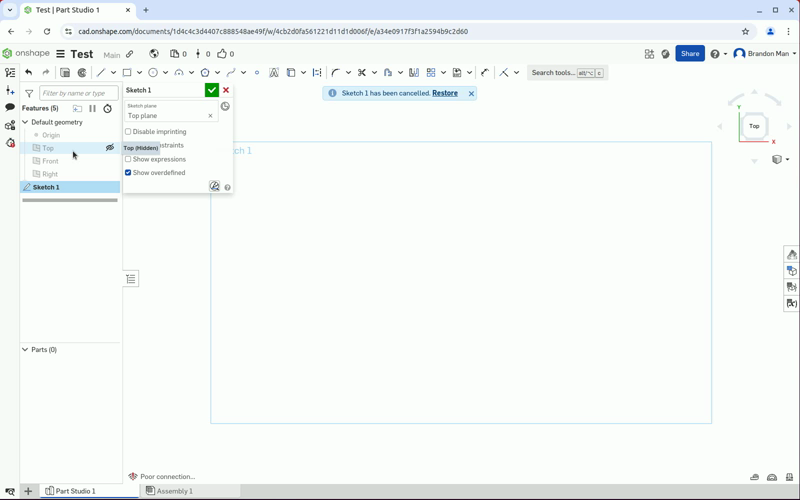
mouse_move(73, 352)
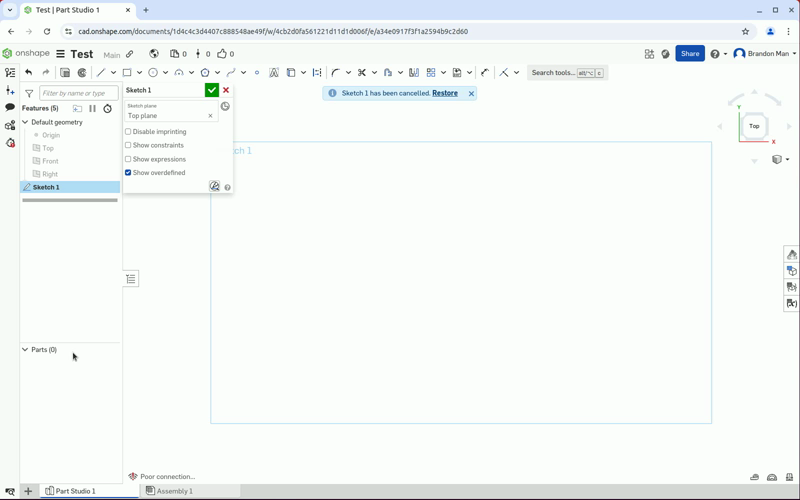
key(y)
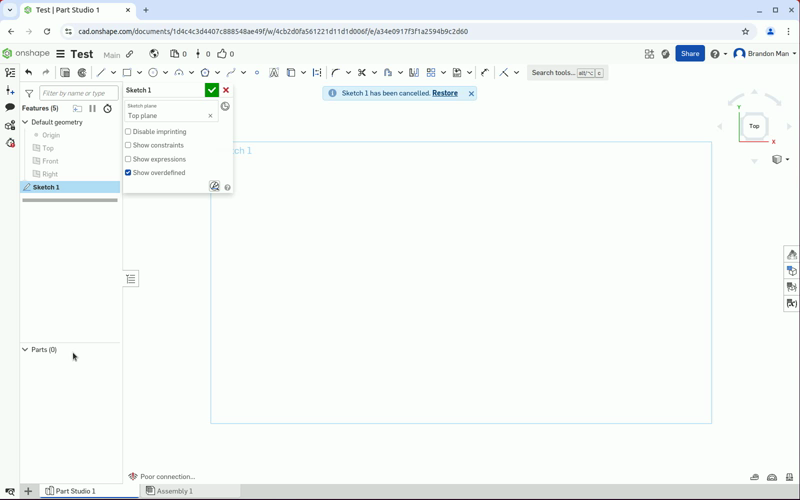
key(c)
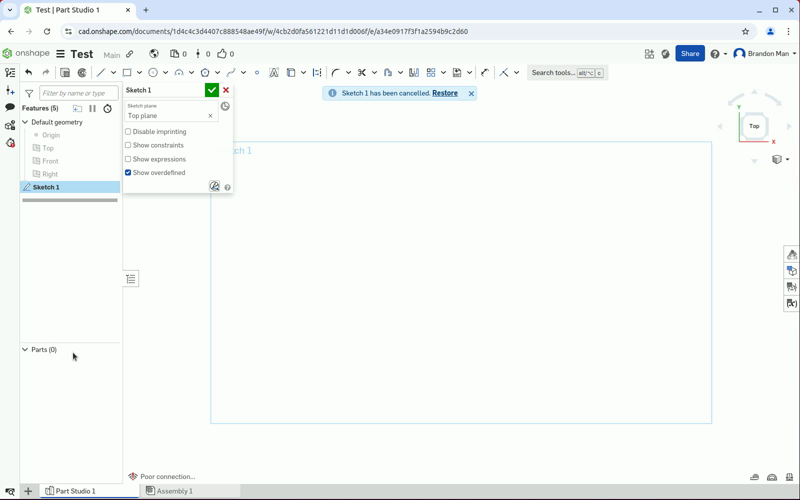
key_down(shift)
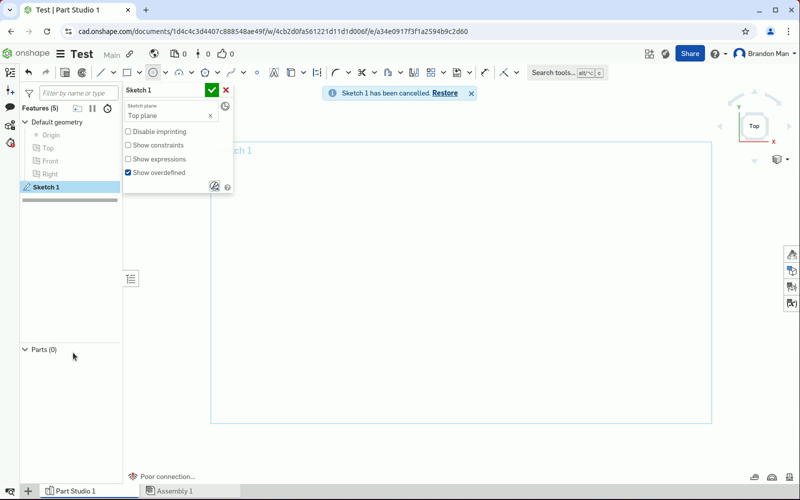
mouse_move(461, 282)
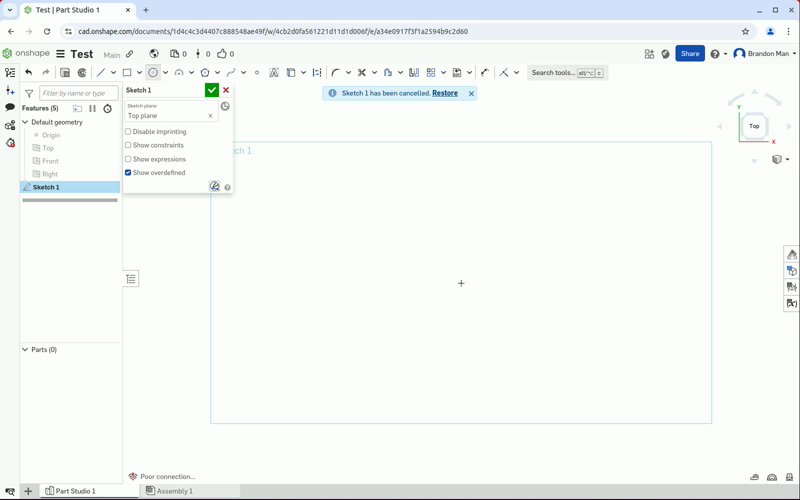
click(461, 282)
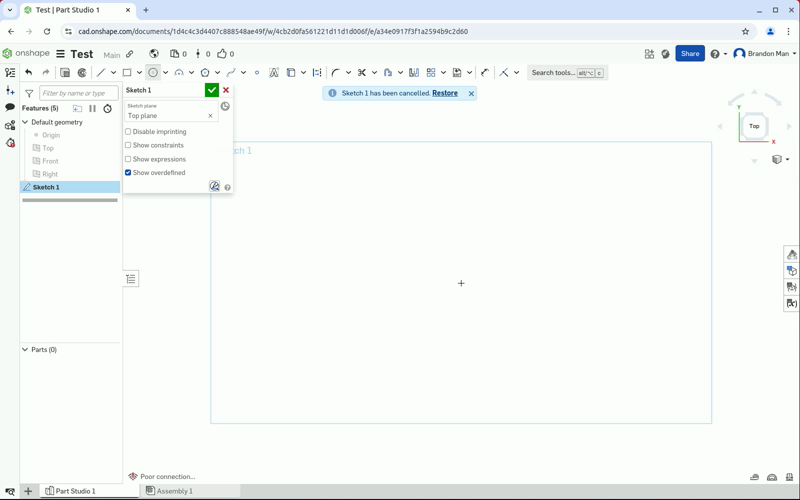
key_up(shift)
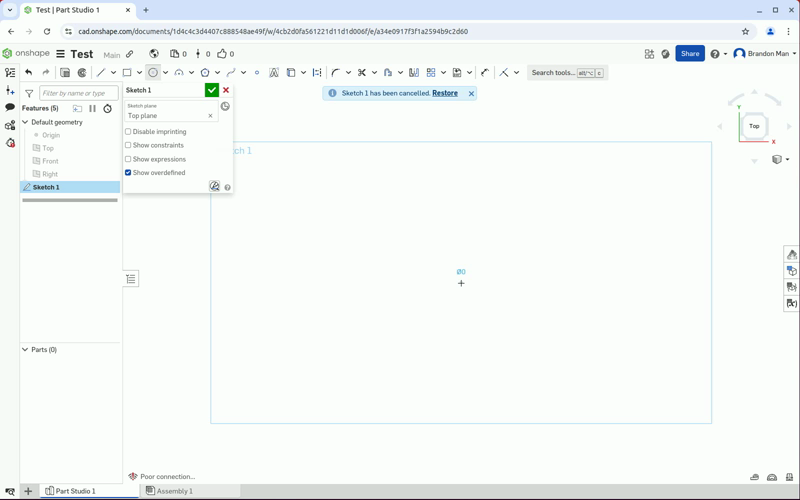
mouse_move(468, 282)
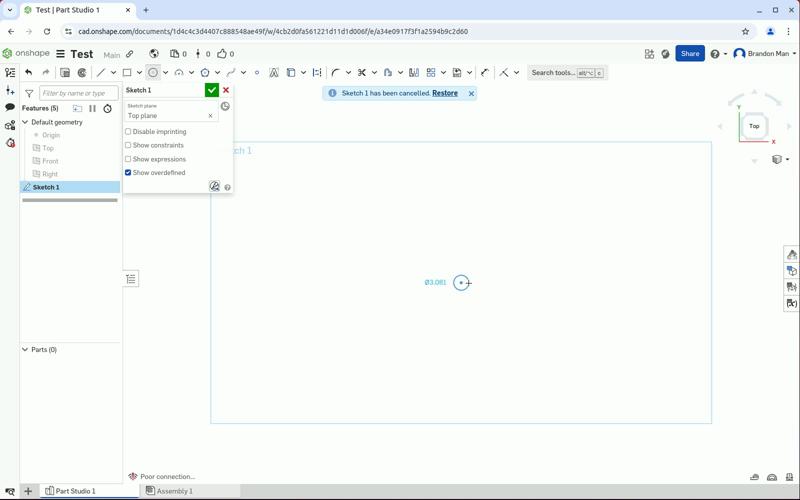
click(468, 282)
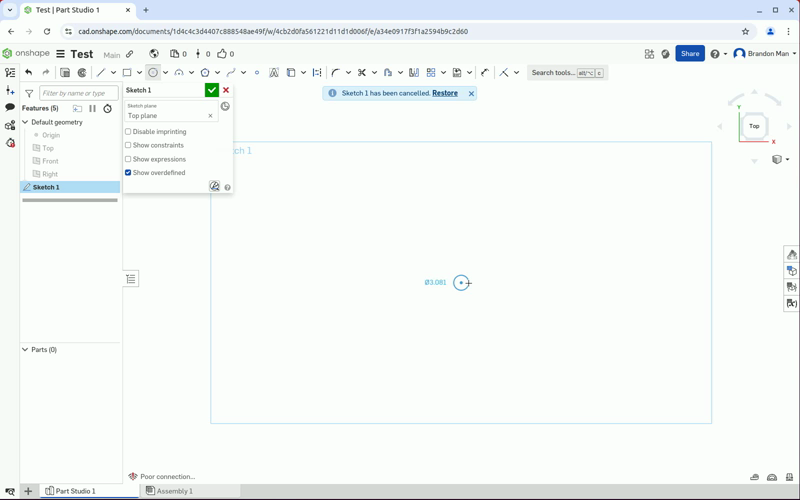
key(esc)
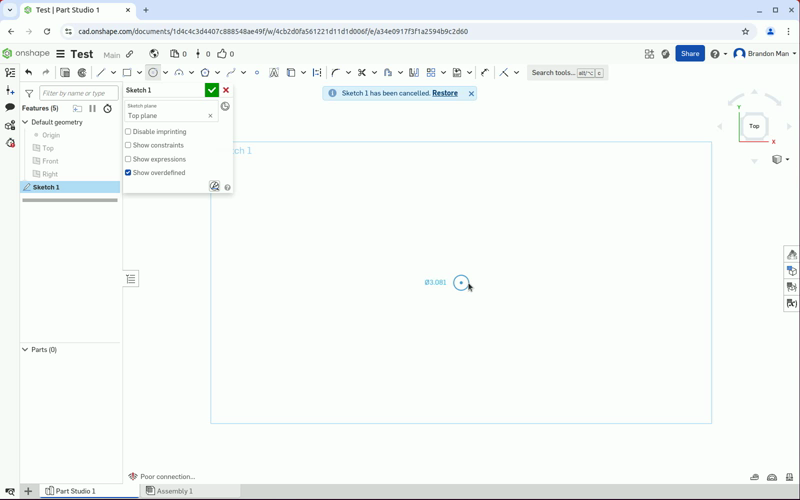
mouse_move(456, 279)
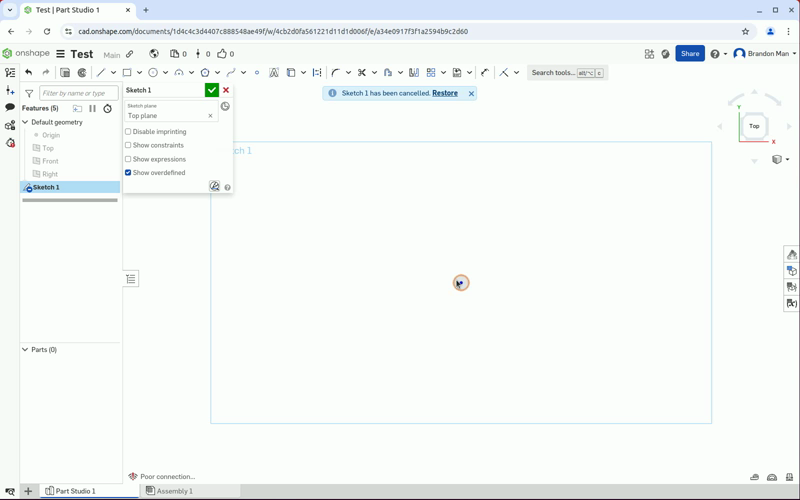
scroll(6)
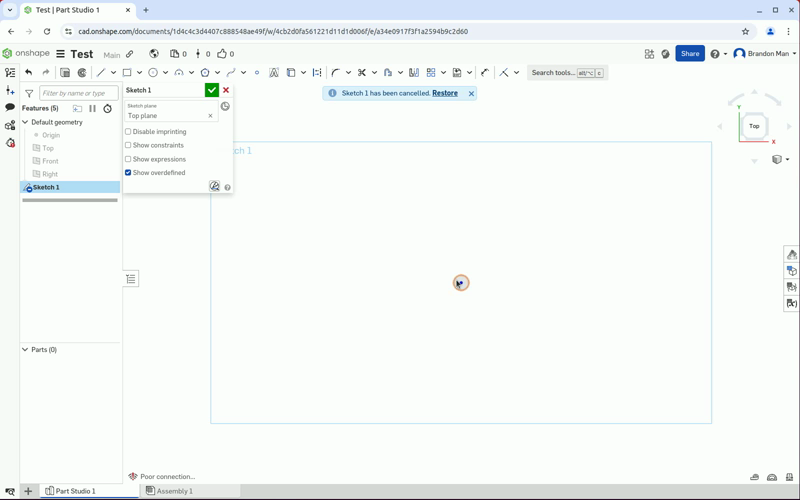
scroll(6)
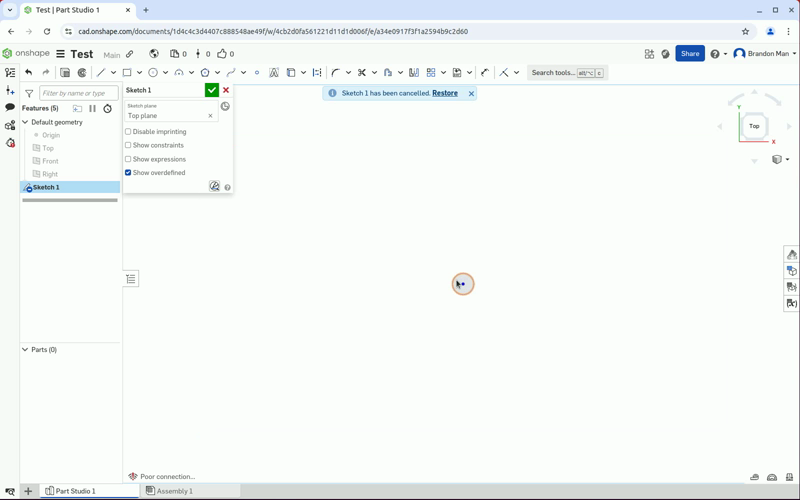
scroll(6)
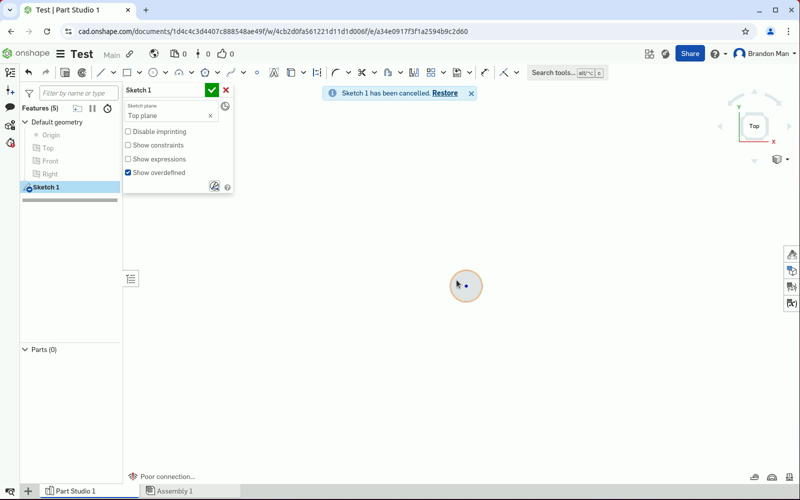
scroll(6)
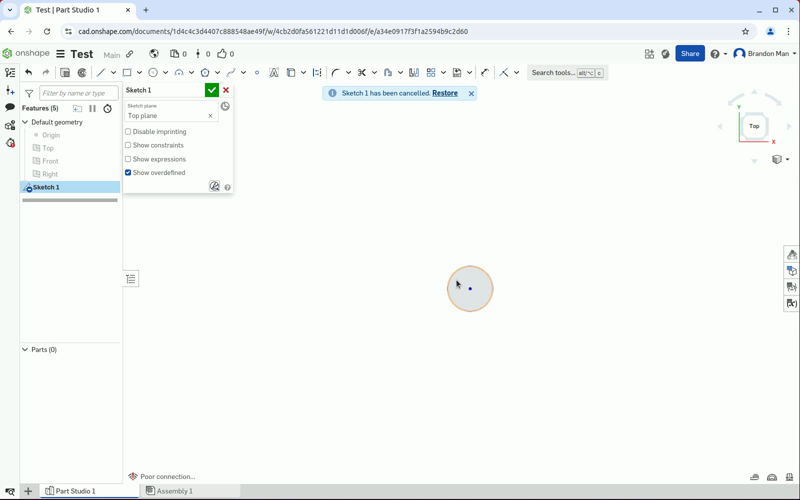
scroll(6)
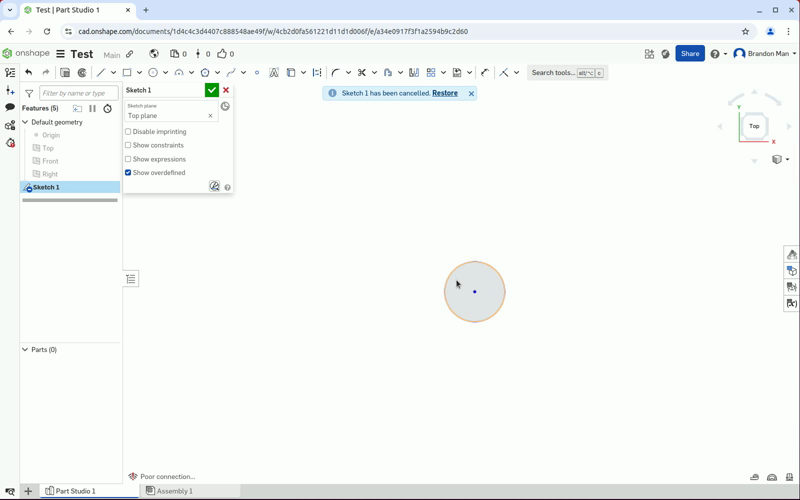
scroll(6)
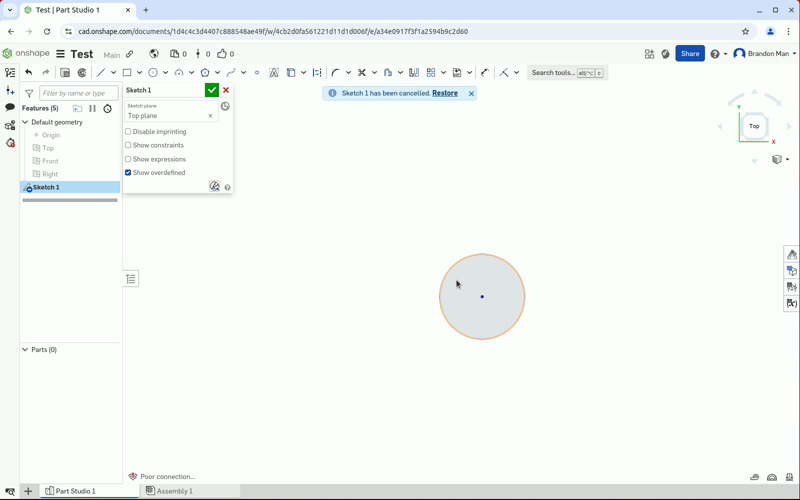
scroll(6)
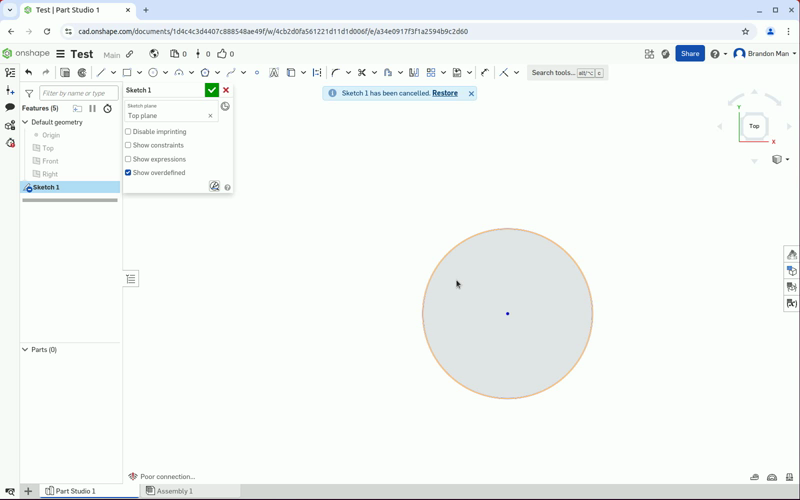
click(456, 279)
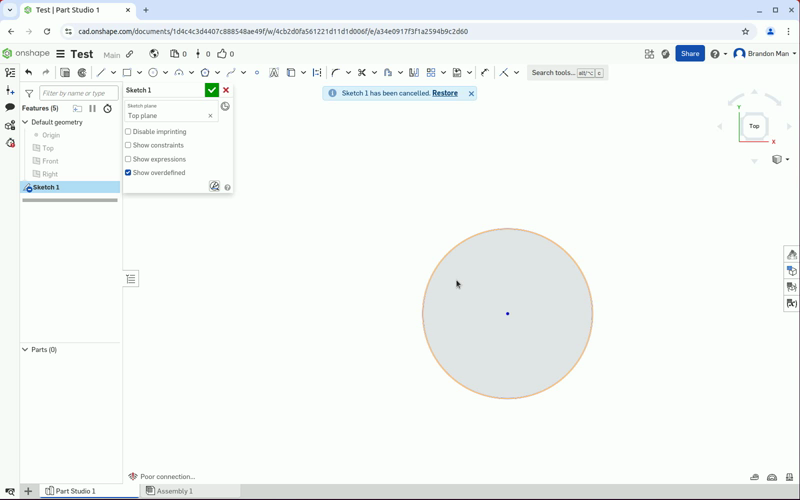
scroll(-6)
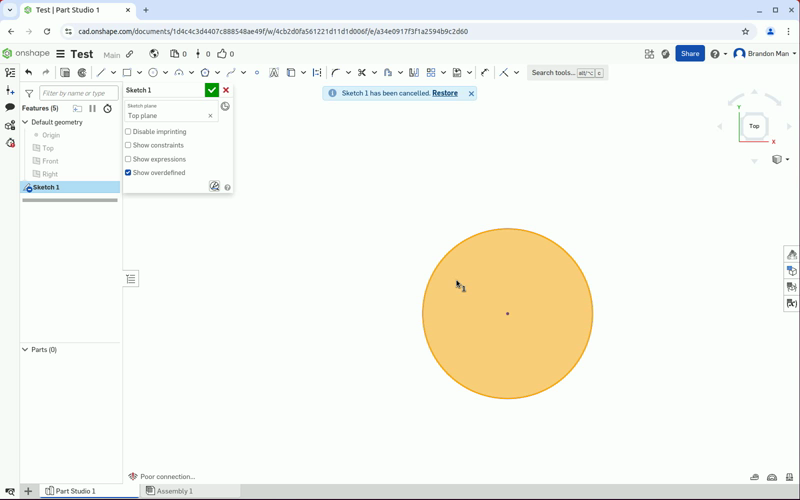
scroll(-6)
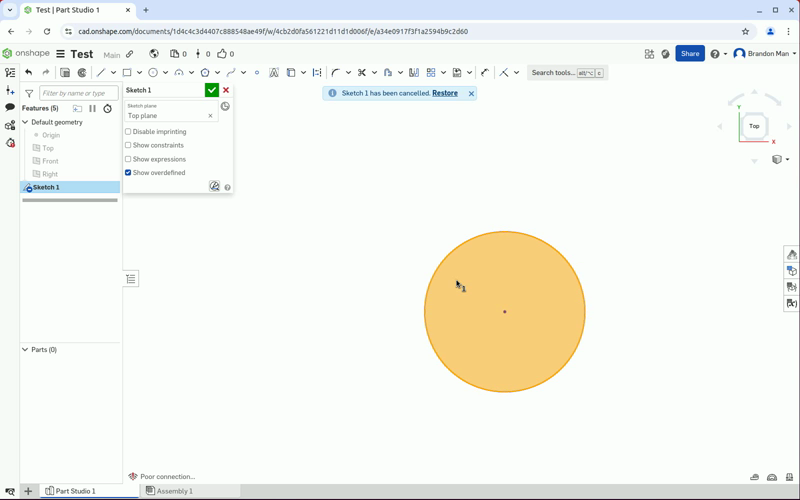
scroll(-6)
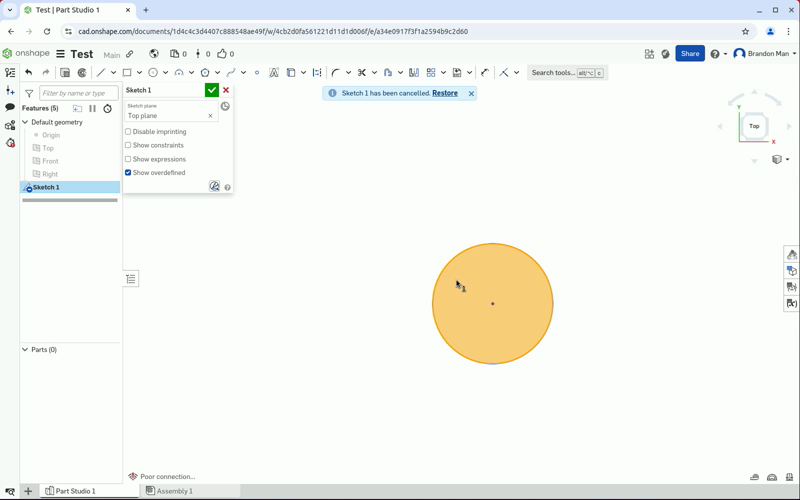
scroll(-6)
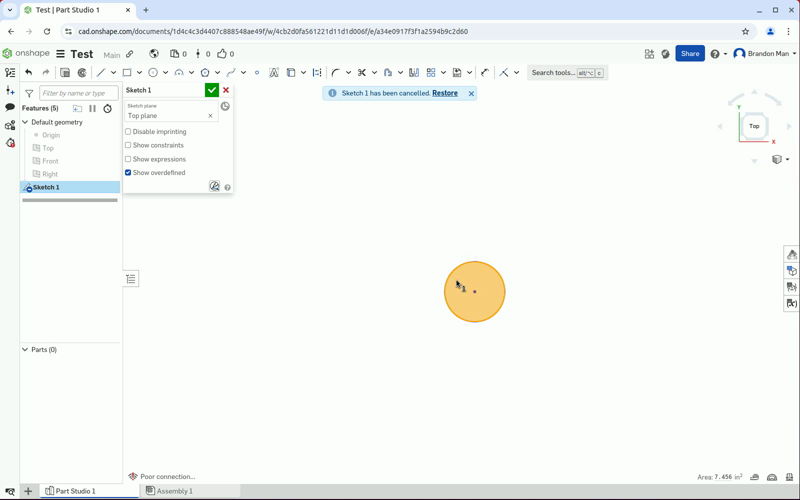
scroll(-6)
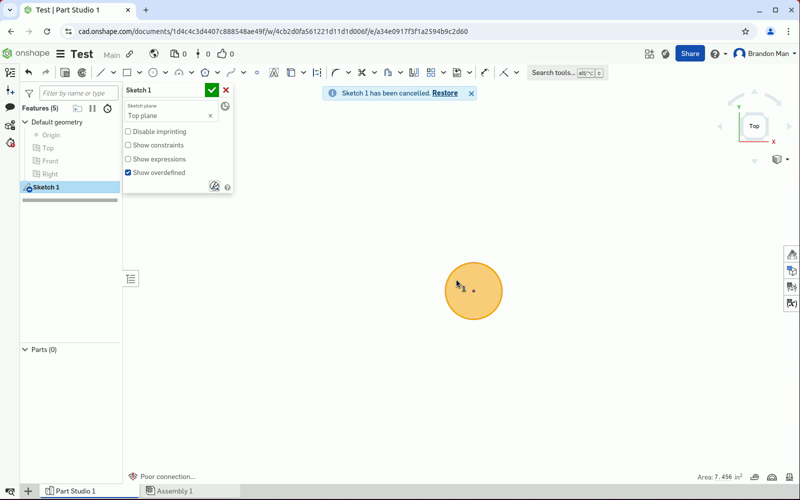
scroll(-6)
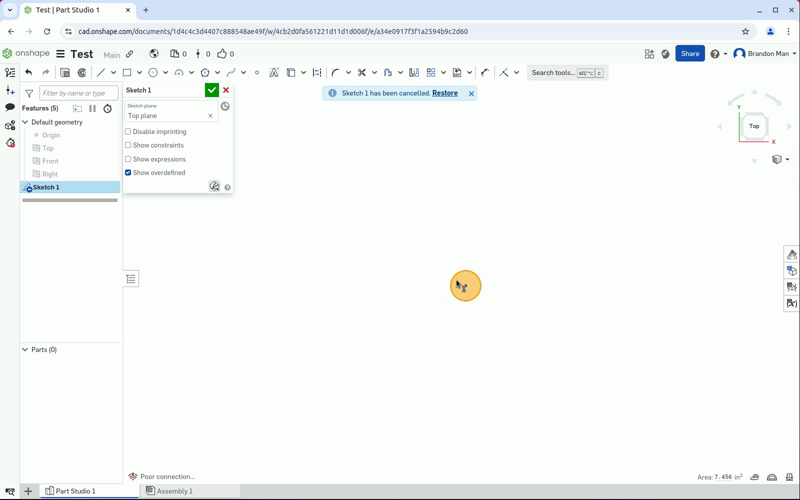
scroll(-6)
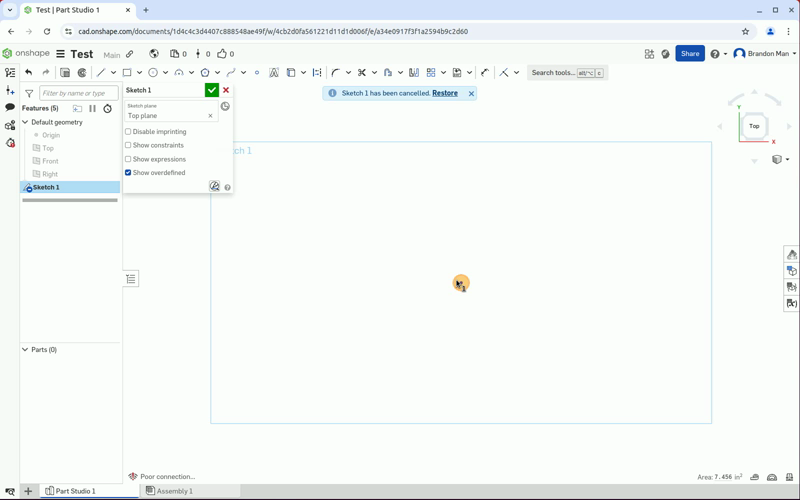
mouse_move(73, 352)
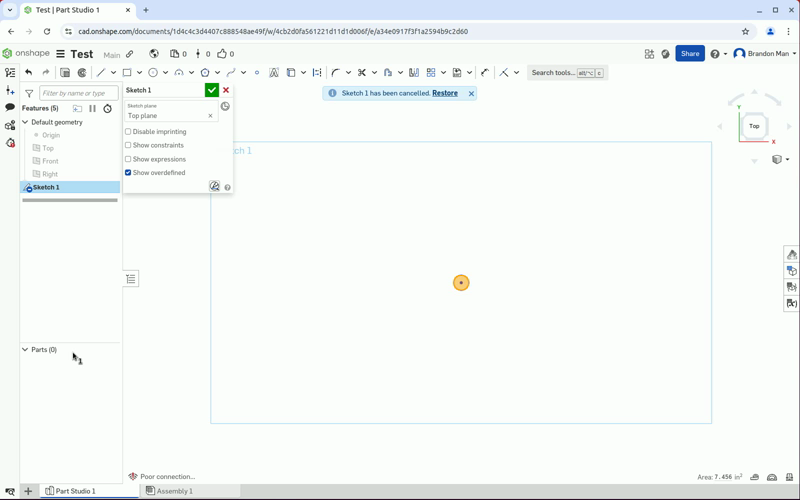
key(shift+y)
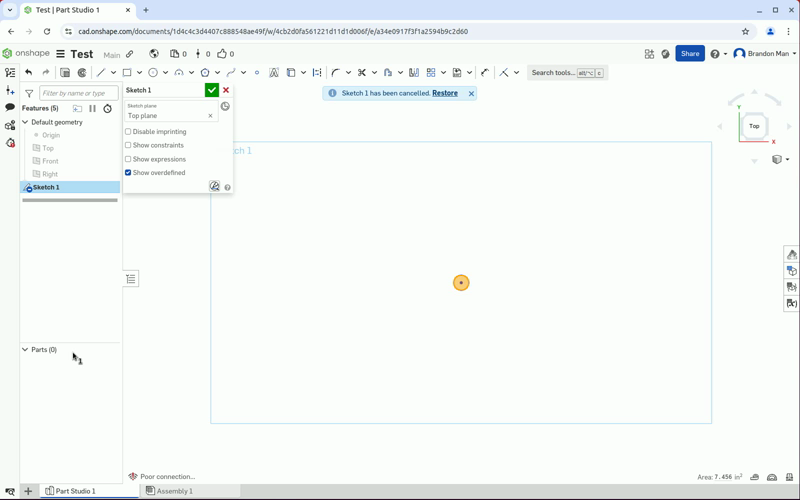
key(shift+e)
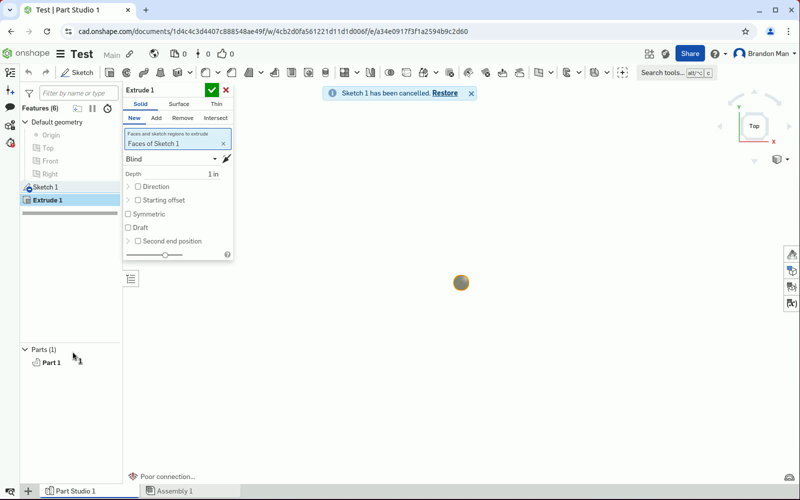
mouse_move(143, 106)
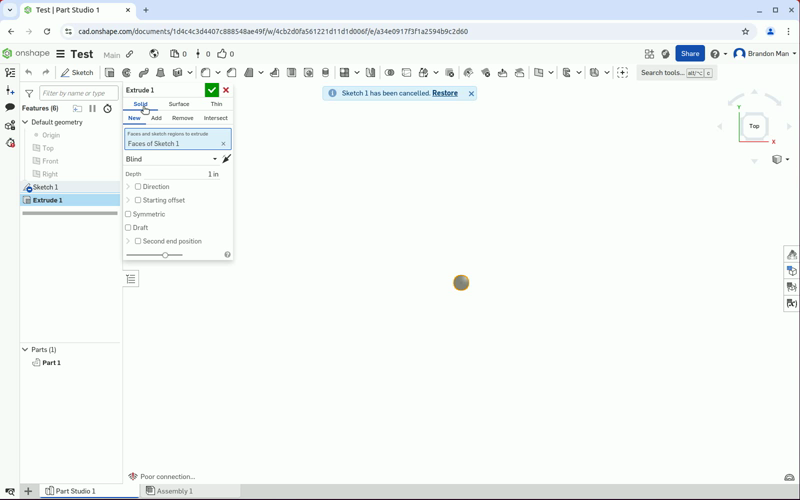
click(143, 106)
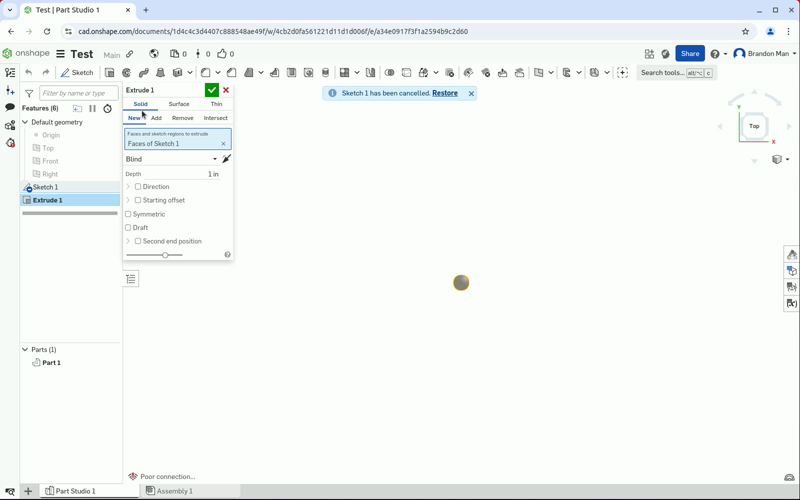
mouse_move(137, 120)
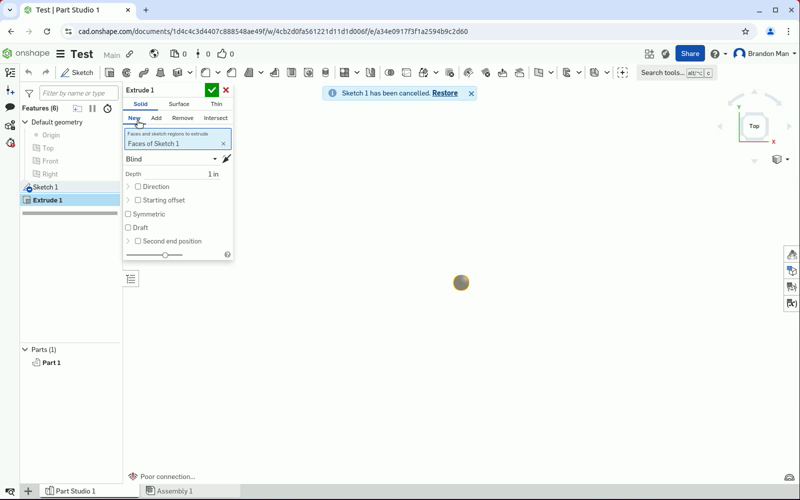
click(137, 120)
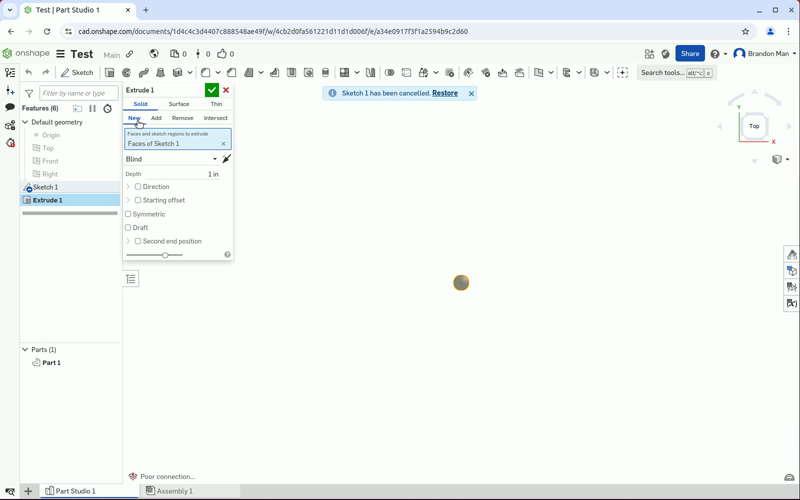
key(tab, 4)
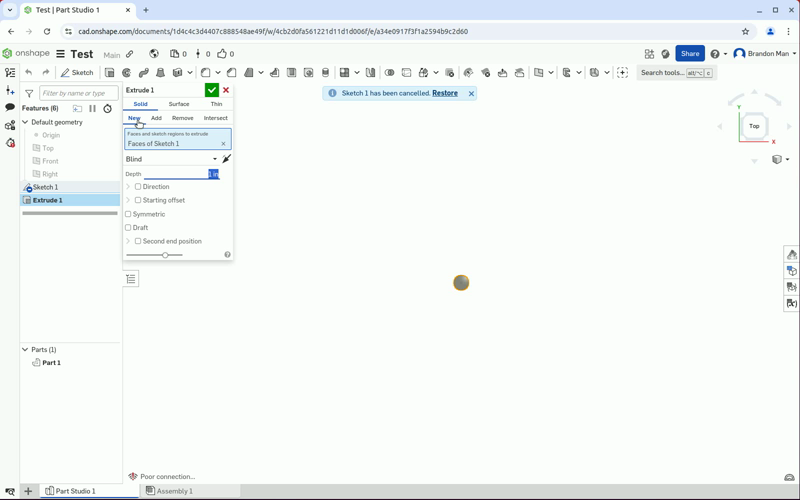
text(35.144)
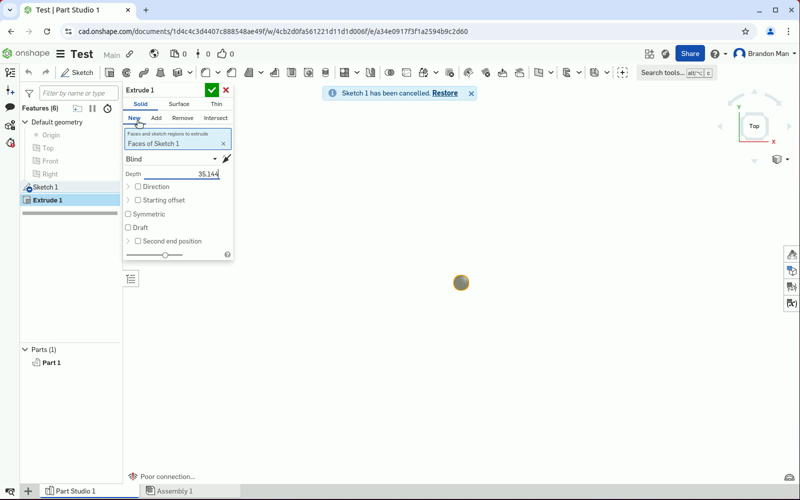
key(tab, 3)
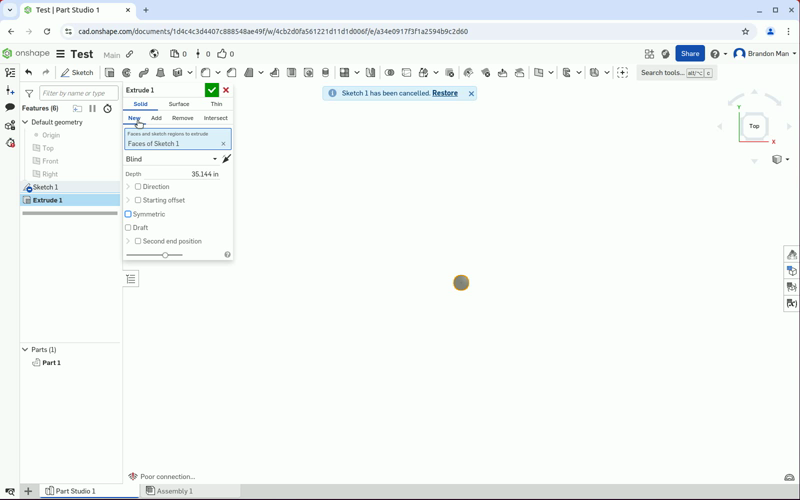
key(space)
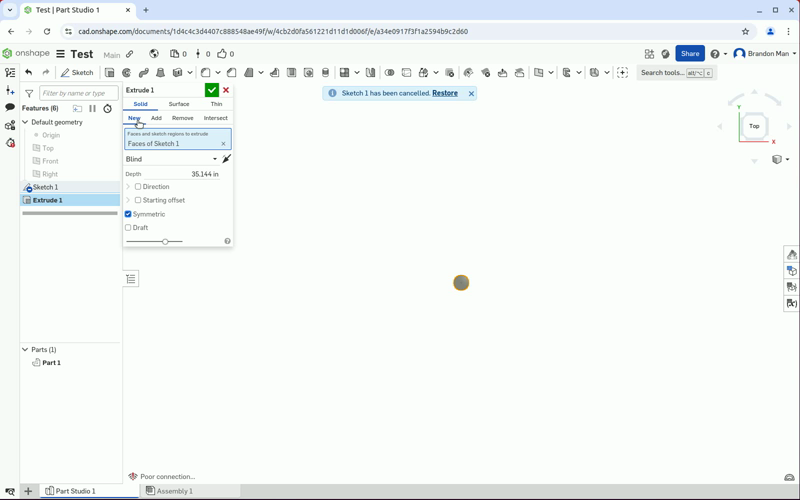
key(enter)
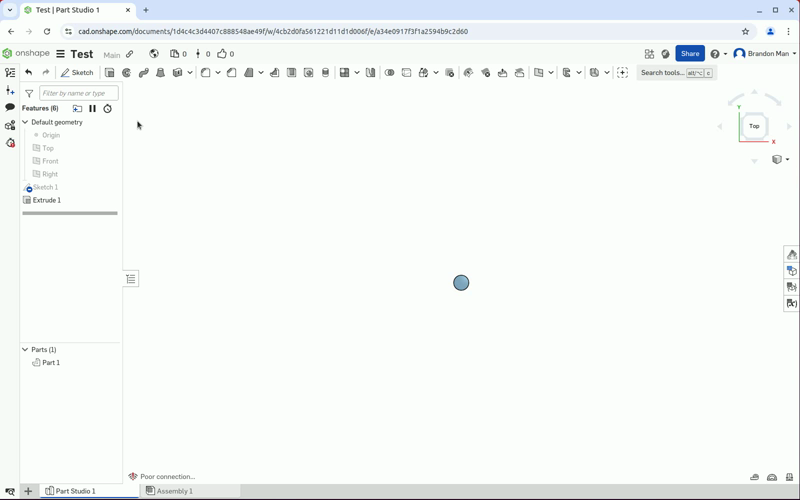
key(shift+h)
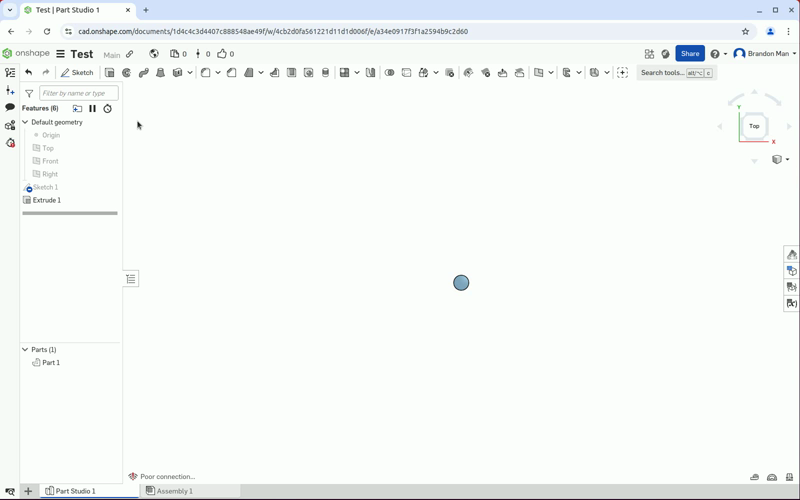
key(shift+h)
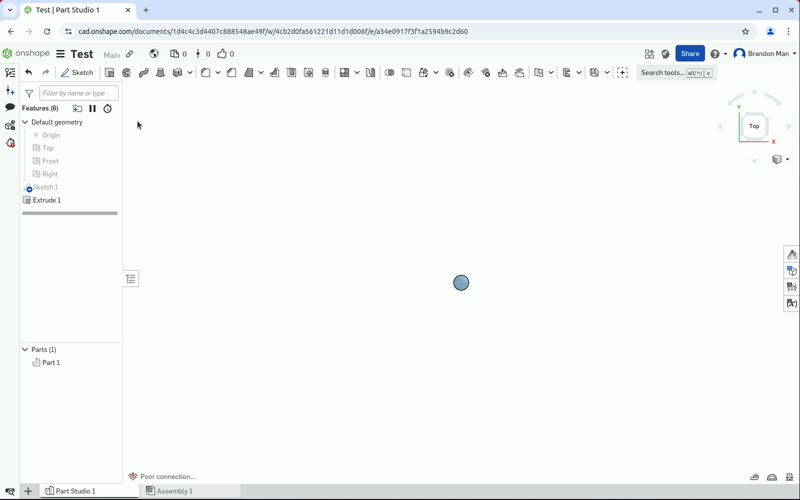
mouse_move(73, 189)
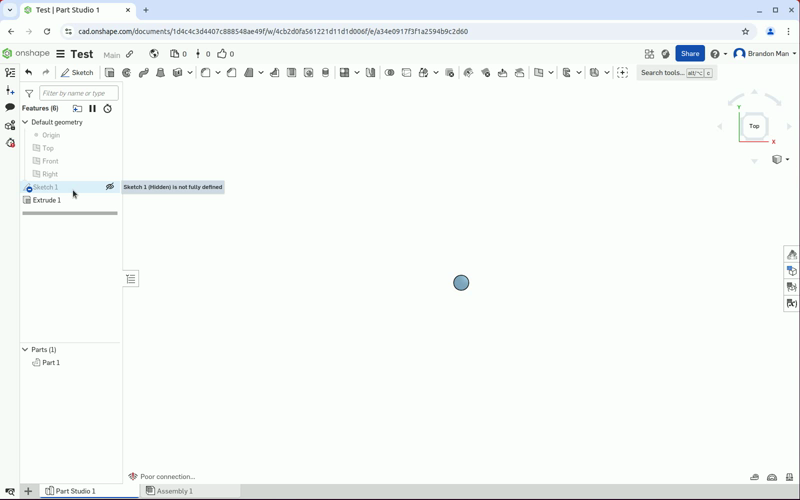
click(73, 189)
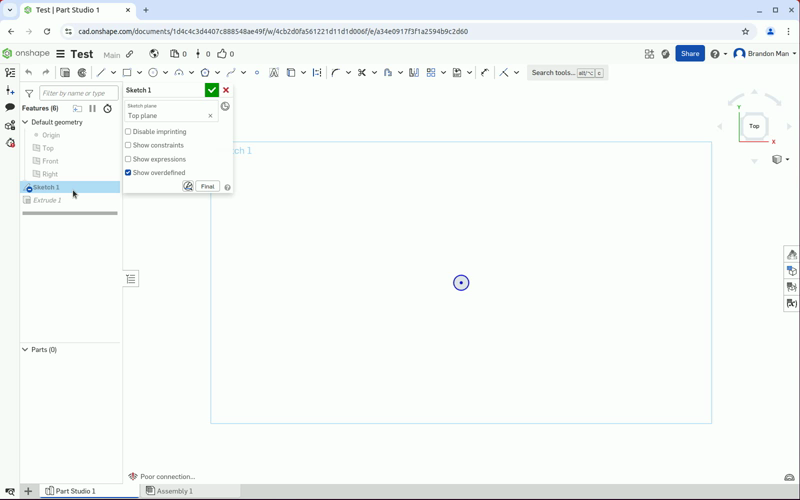
mouse_move(229, 92)
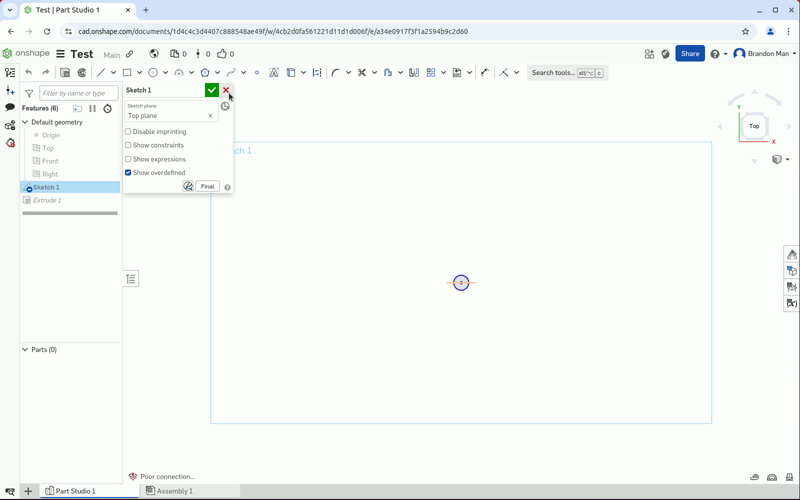
click(229, 92)
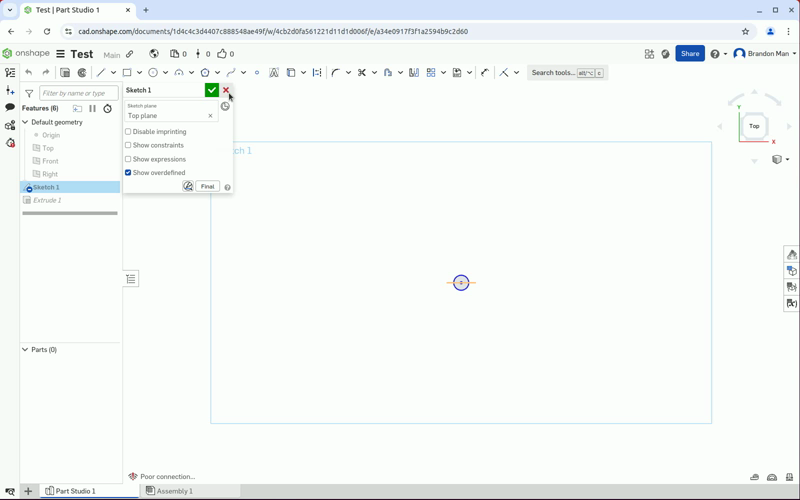
key(shift+s)
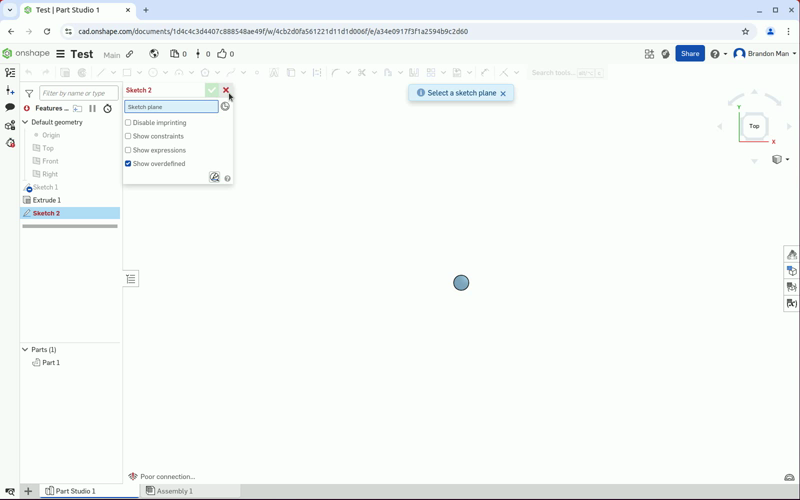
mouse_move(73, 150)
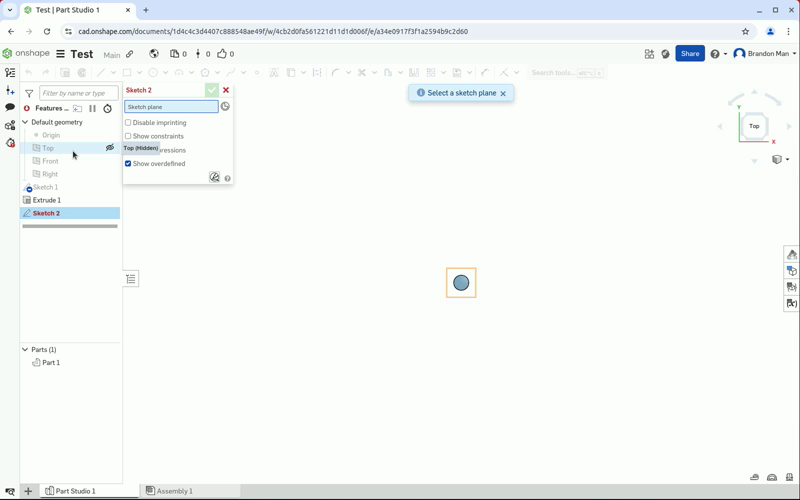
click(73, 150)
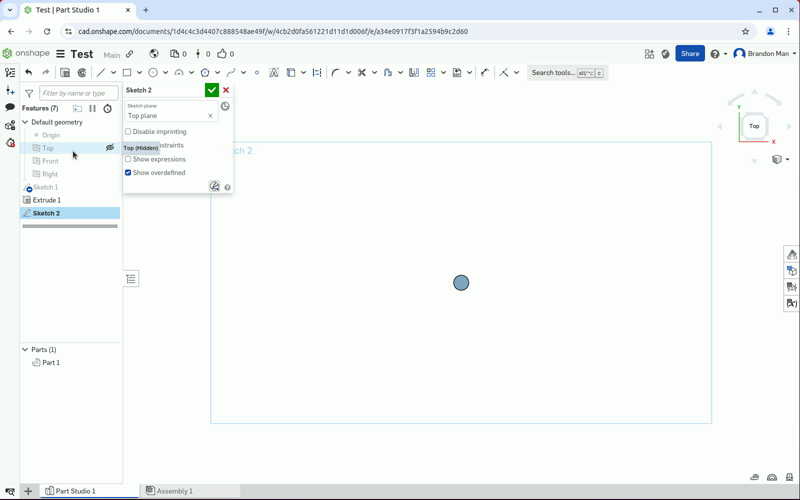
mouse_move(73, 352)
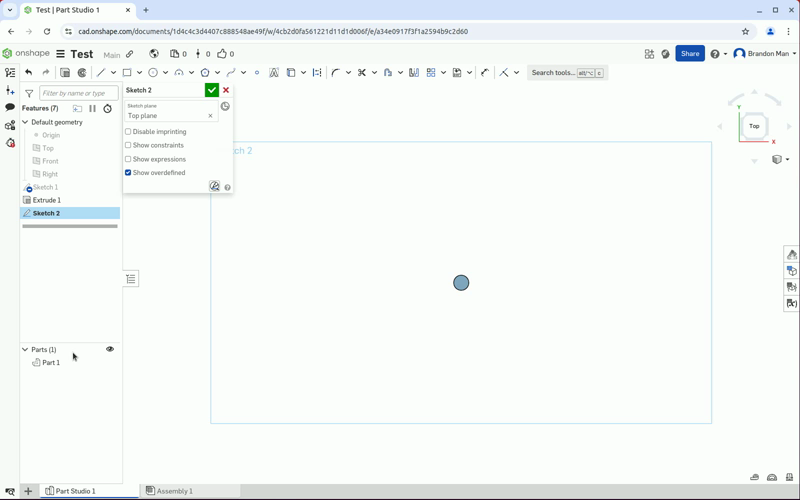
key(y)
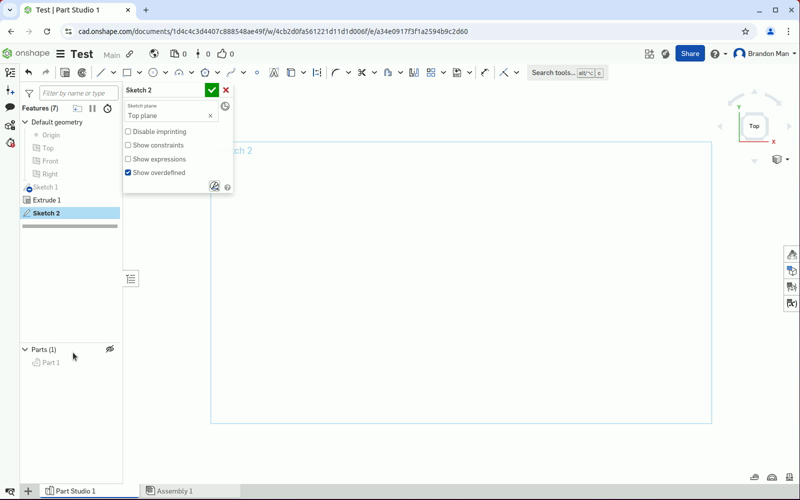
key(c)
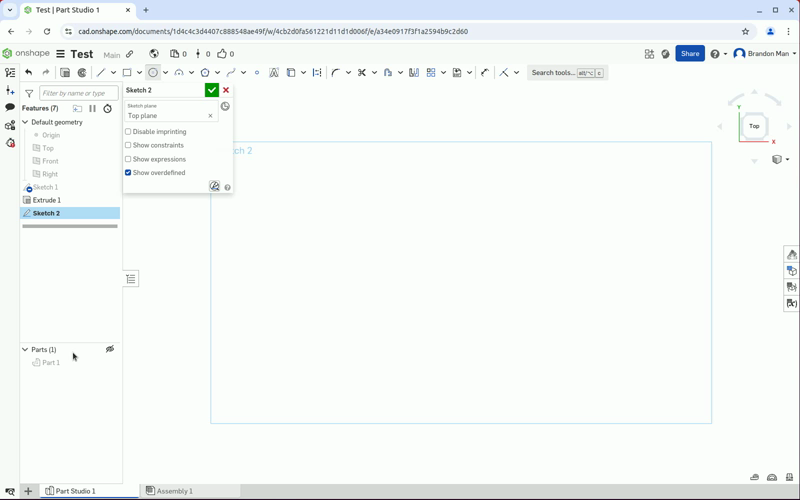
key_down(shift)
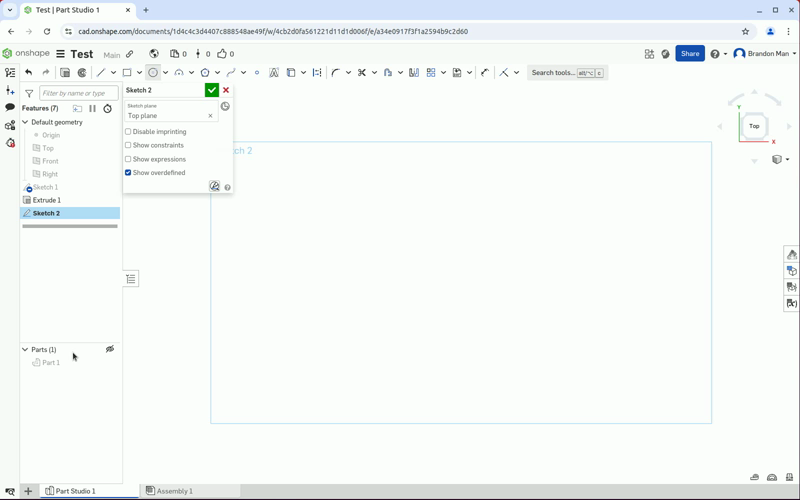
mouse_move(460, 282)
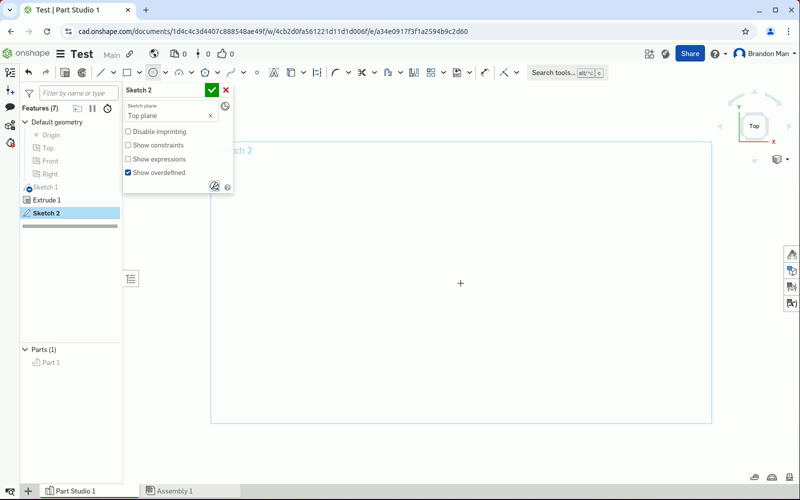
click(460, 282)
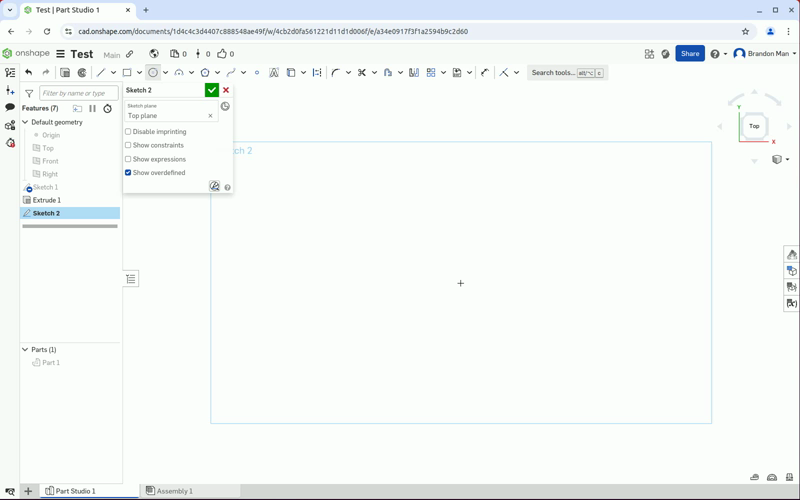
key_up(shift)
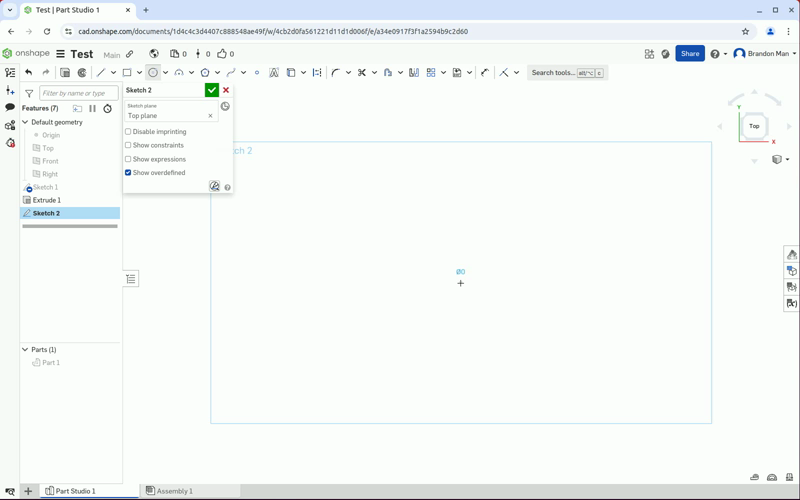
mouse_move(489, 282)
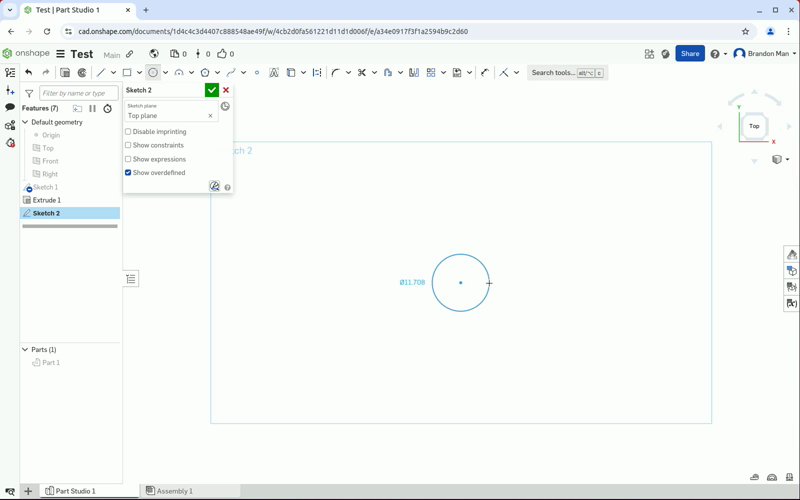
click(489, 282)
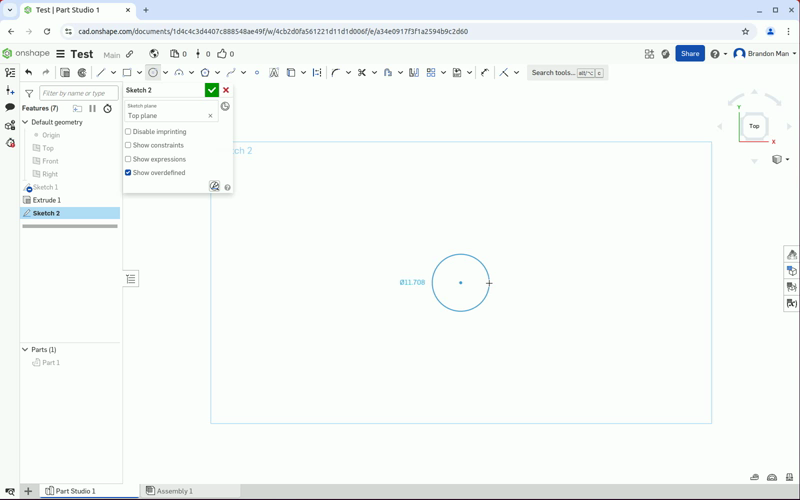
key(esc)
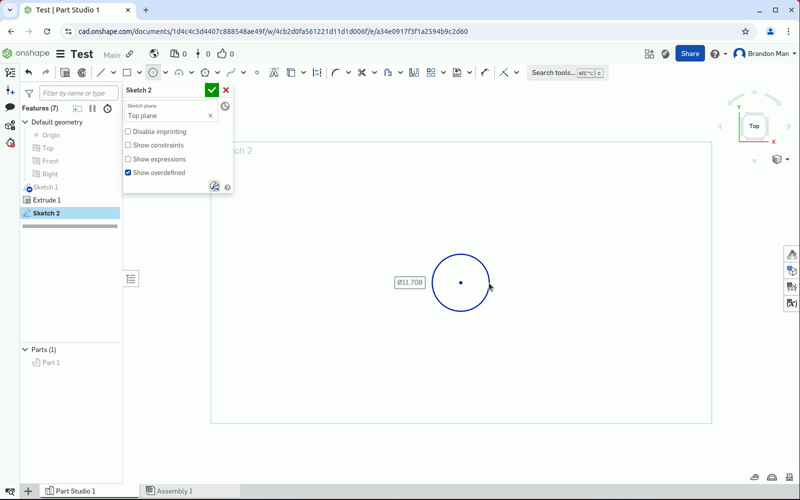
key(c)
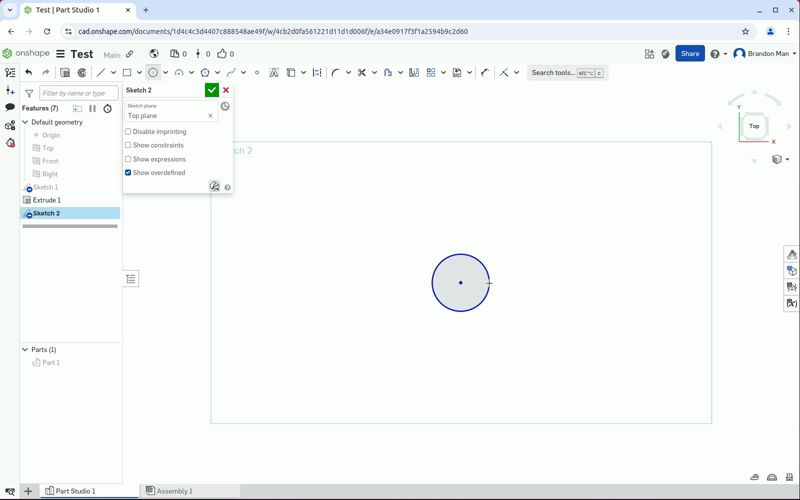
key_down(shift)
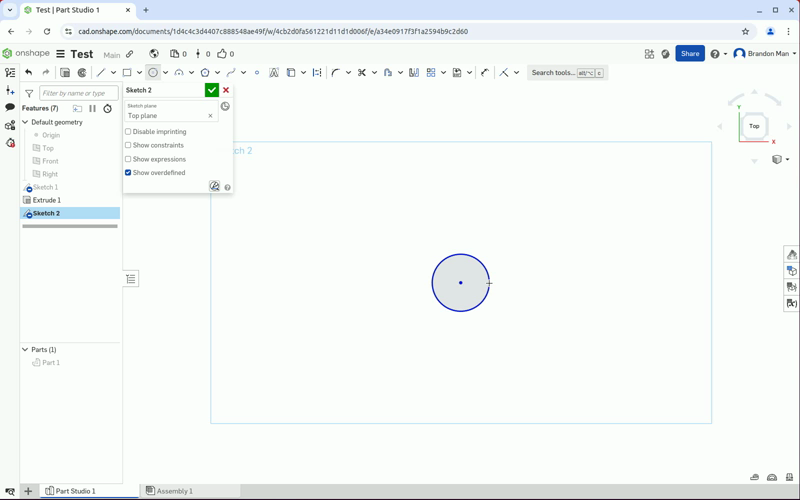
mouse_move(460, 282)
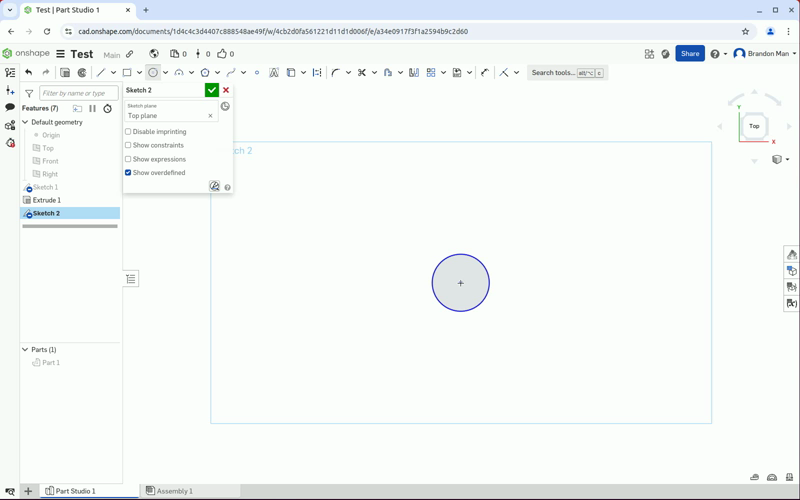
click(460, 282)
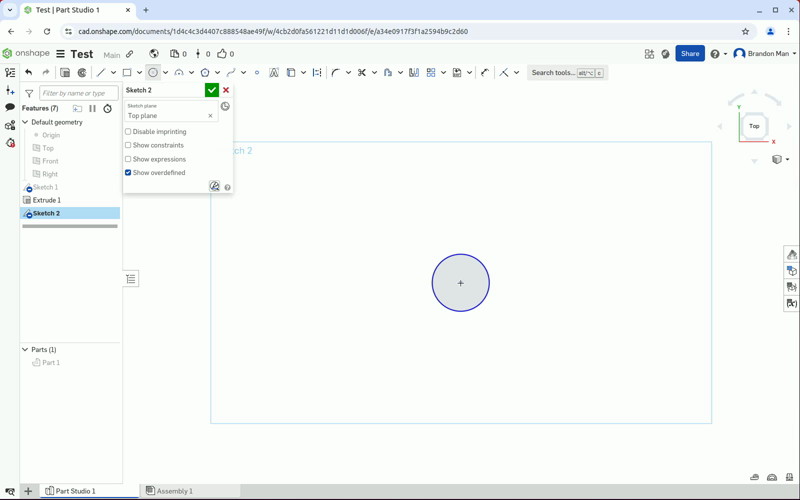
key_up(shift)
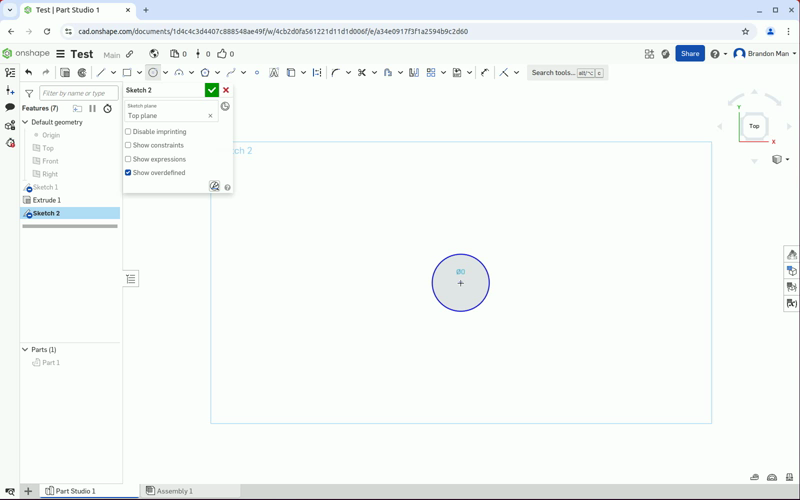
mouse_move(467, 282)
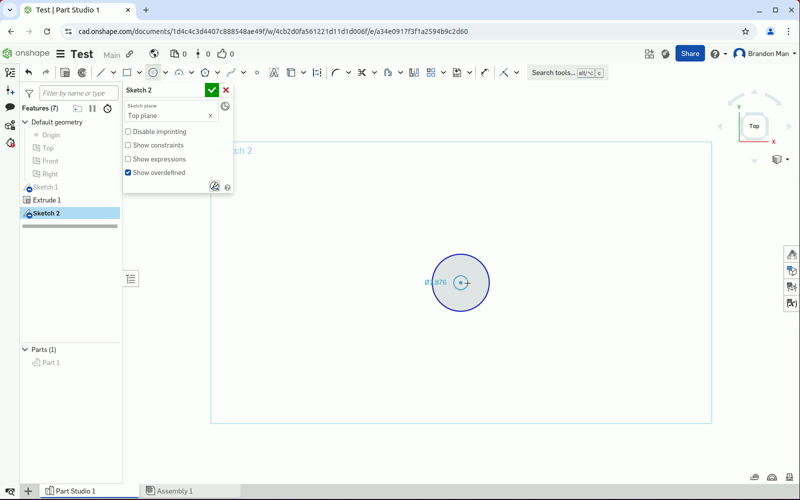
click(467, 282)
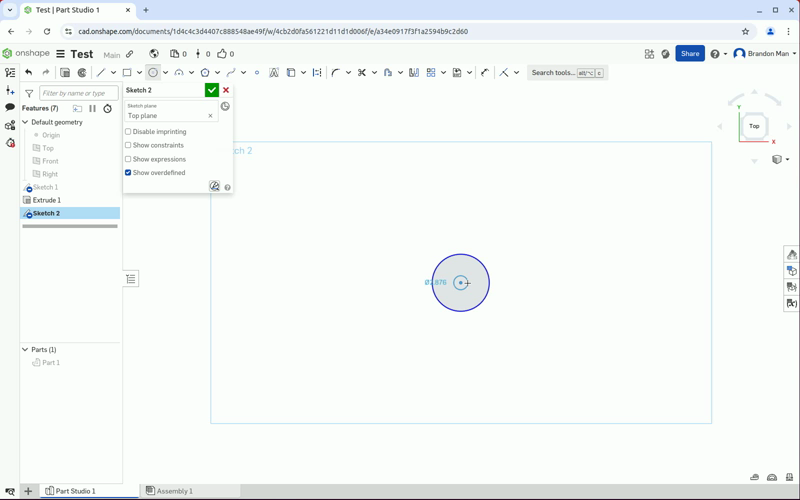
key(esc)
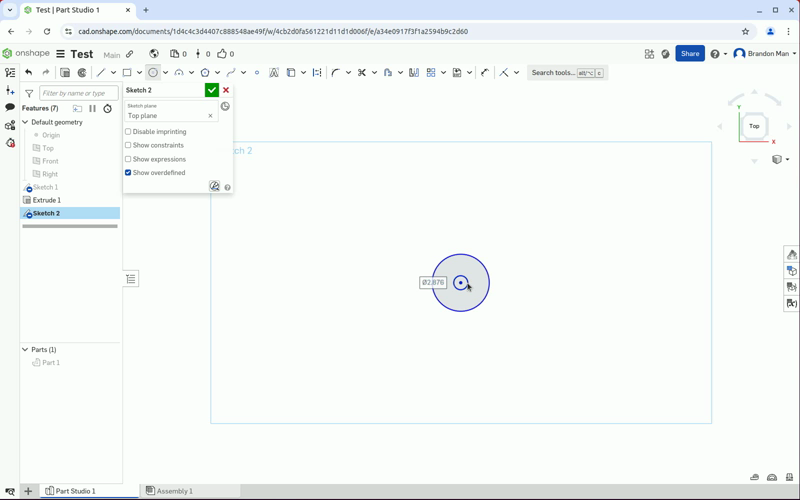
mouse_move(447, 269)
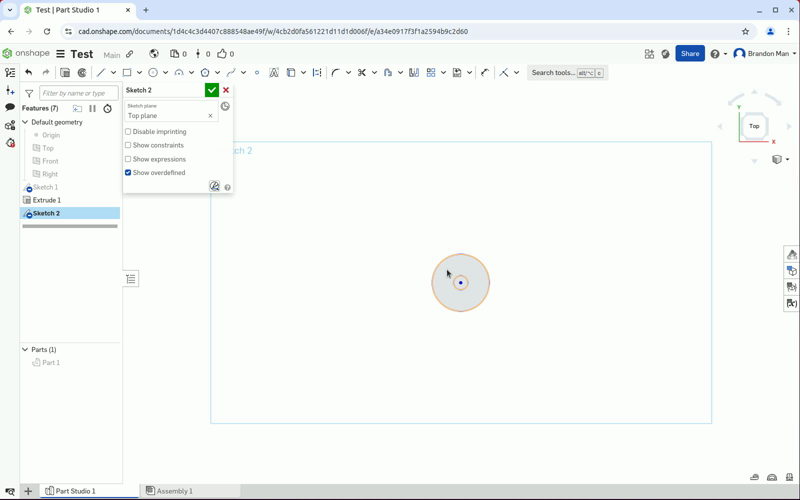
click(447, 269)
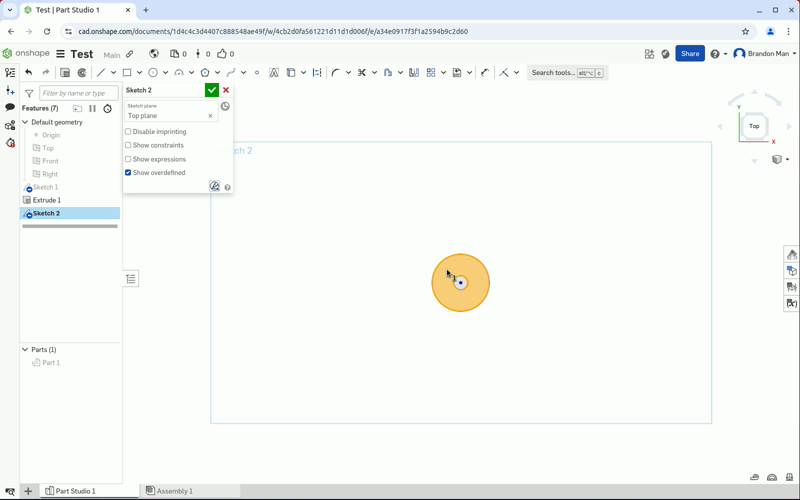
mouse_move(73, 352)
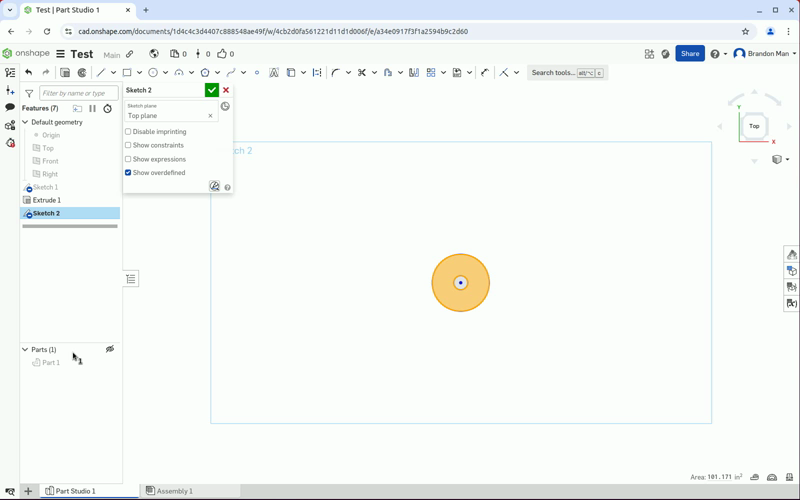
key(shift+y)
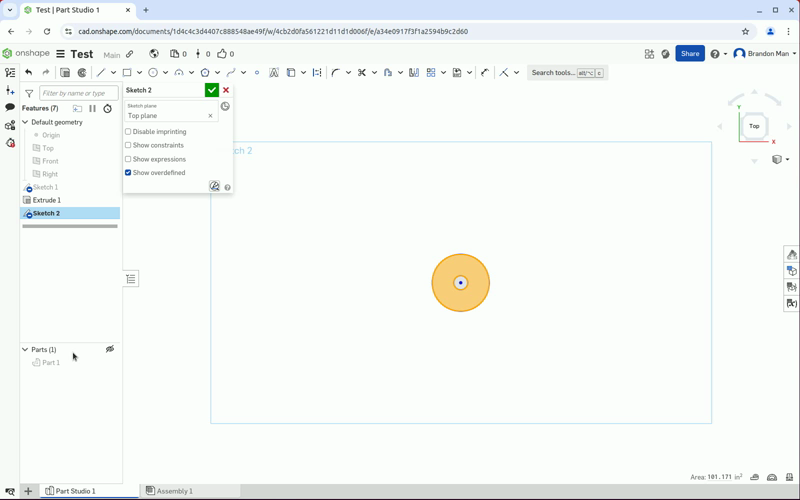
key(shift+e)
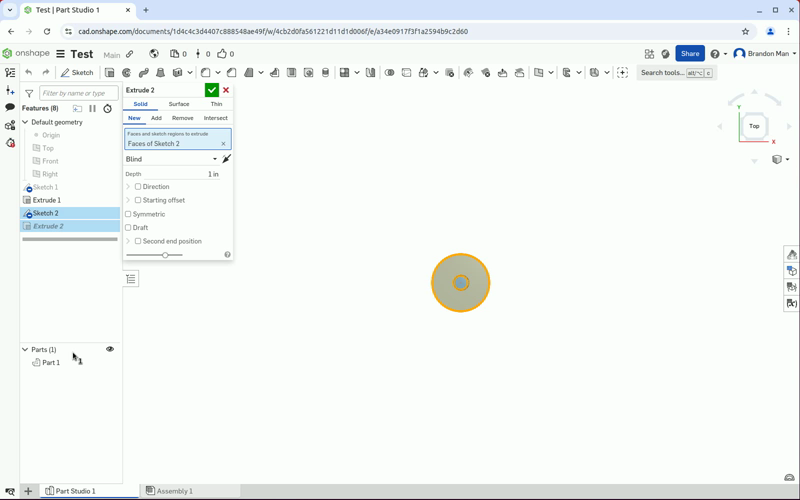
mouse_move(143, 106)
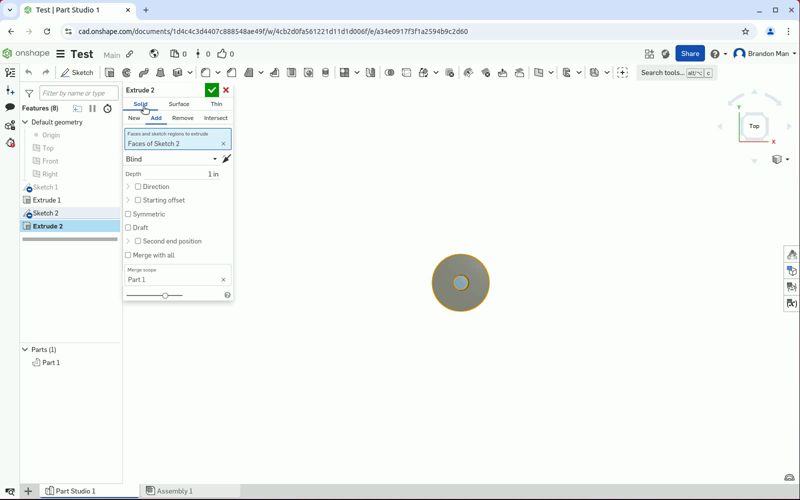
click(143, 106)
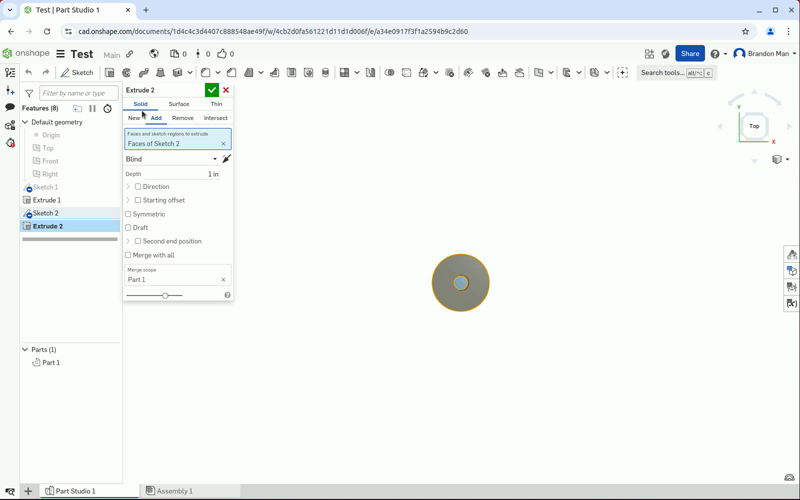
mouse_move(137, 120)
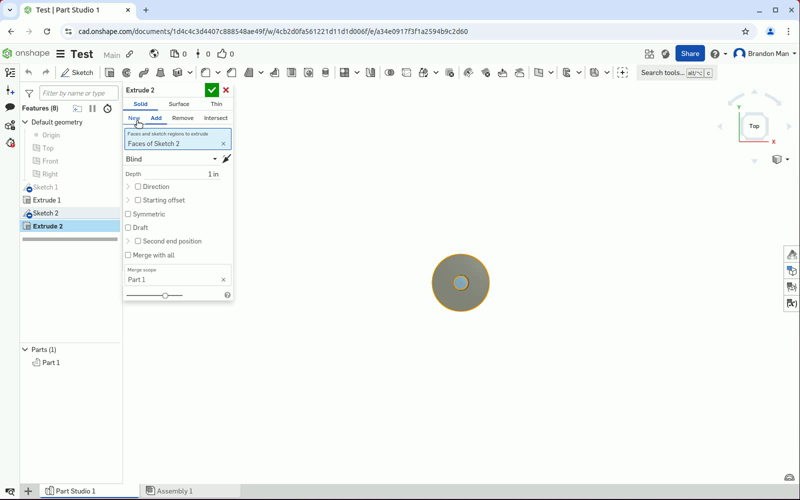
click(137, 120)
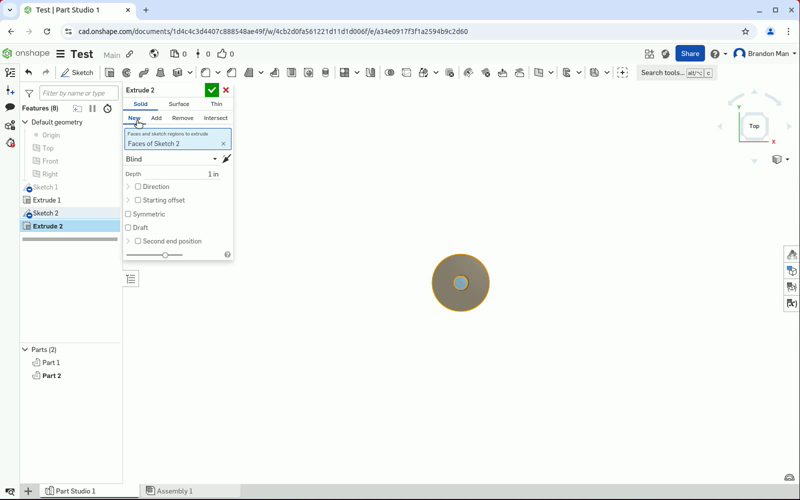
key(tab, 4)
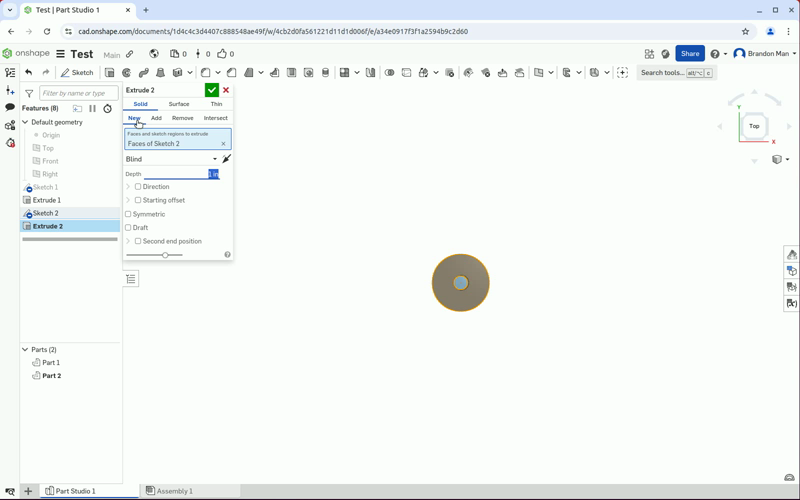
text(29.848)
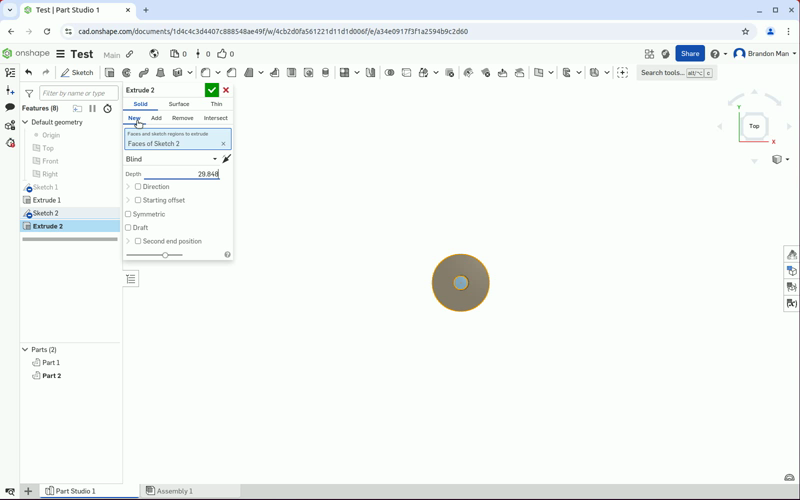
key(tab, 3)
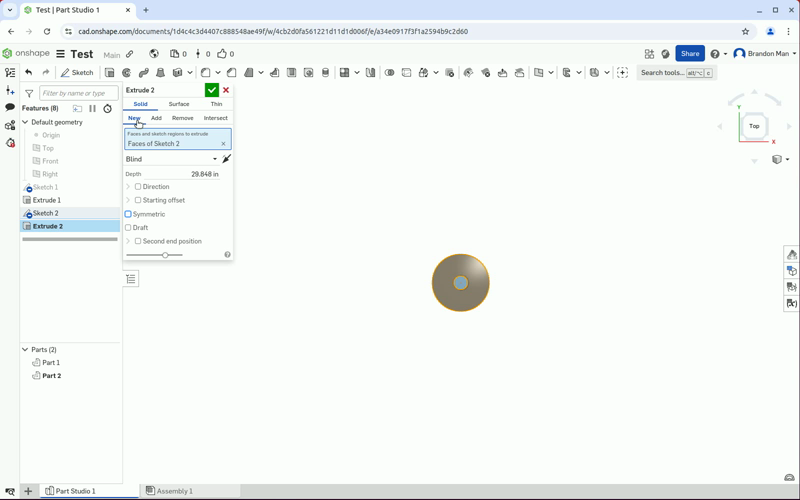
key(space)
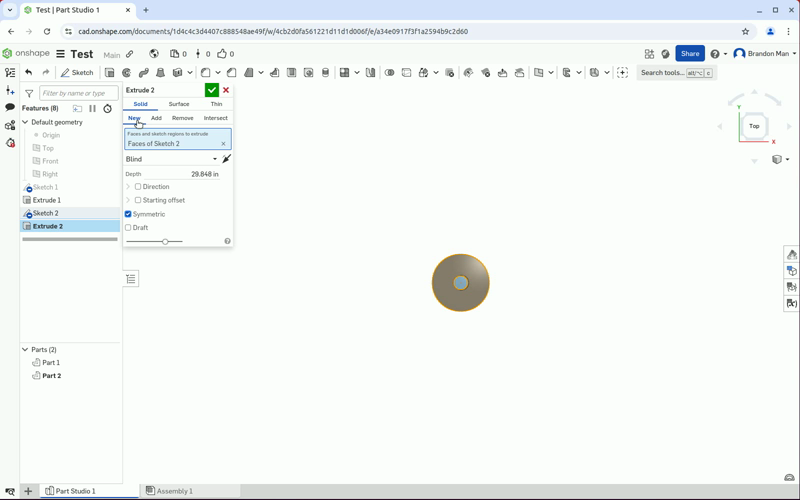
key(enter)
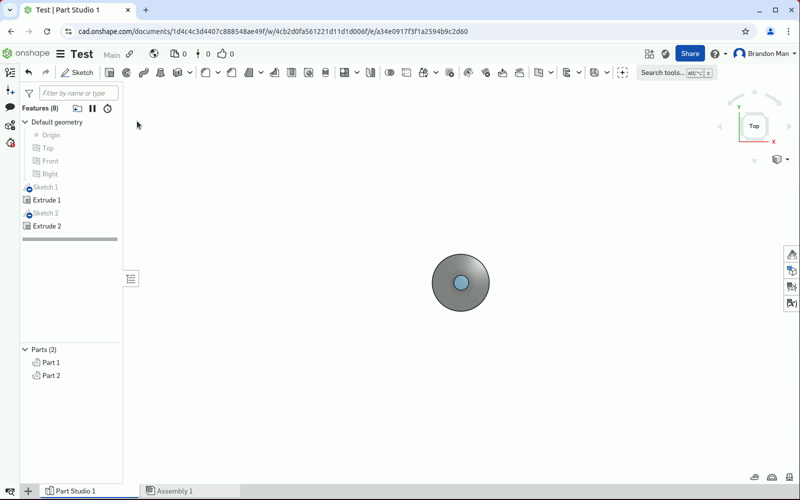
key(shift+h)
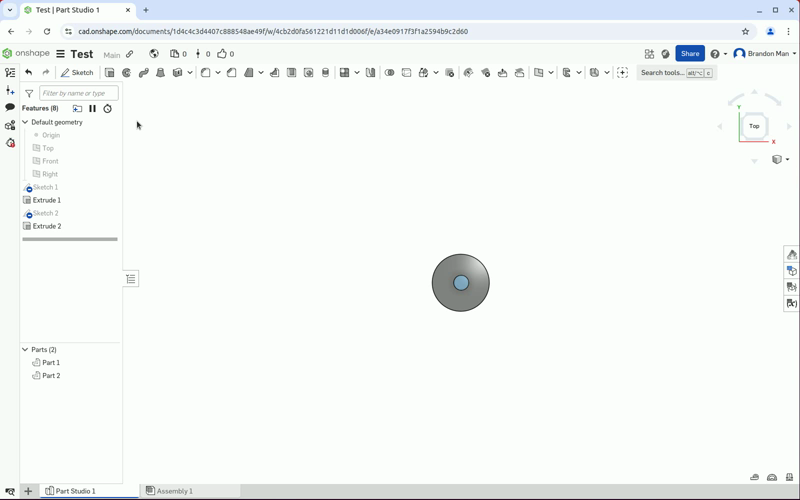
key(shift+h)
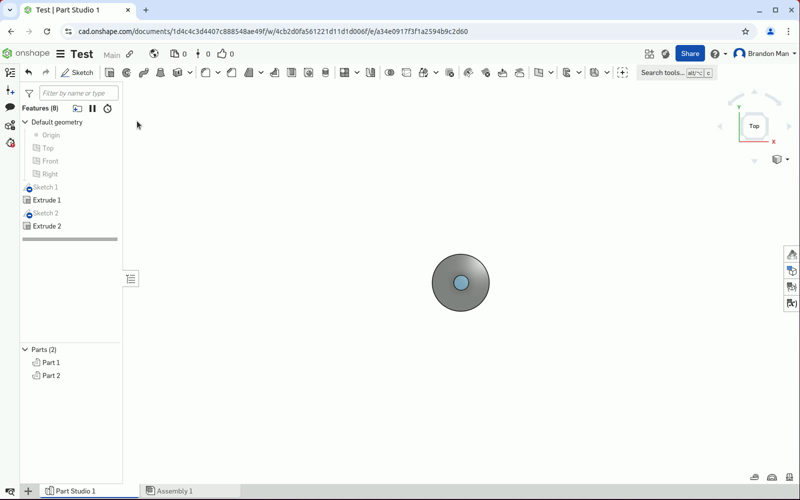
mouse_move(73, 189)
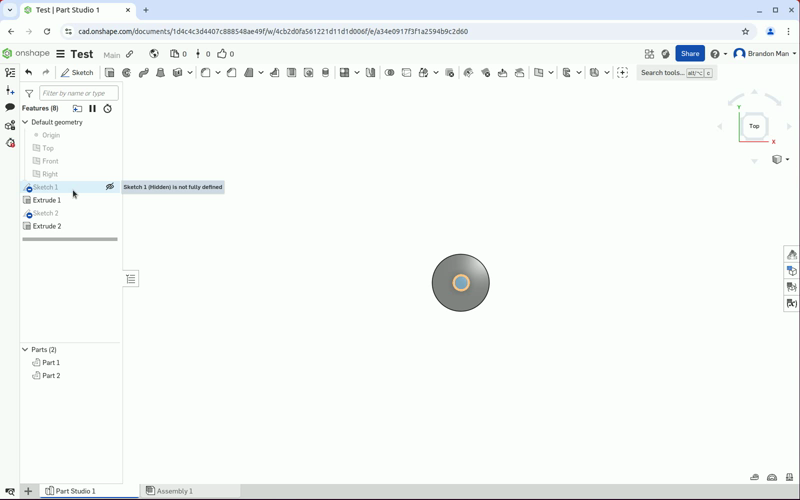
click(73, 189)
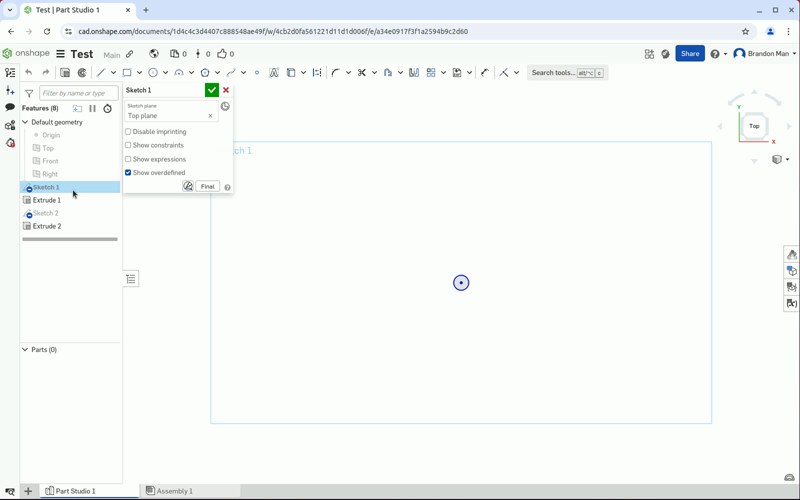
mouse_move(229, 92)
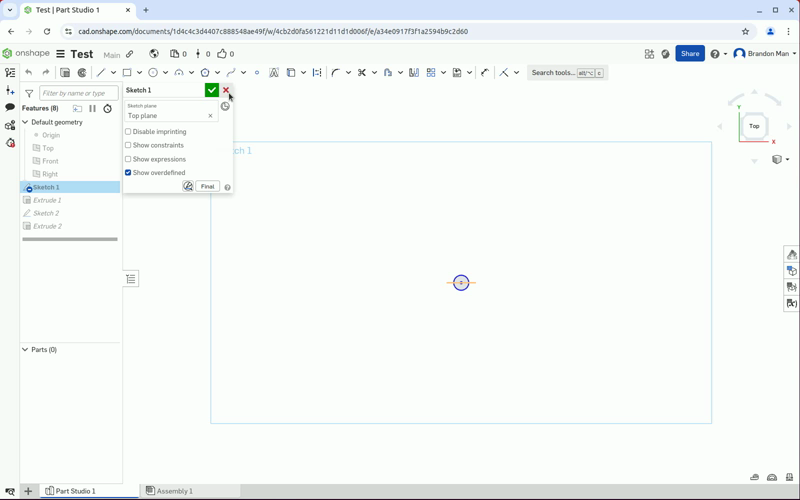
click(229, 92)
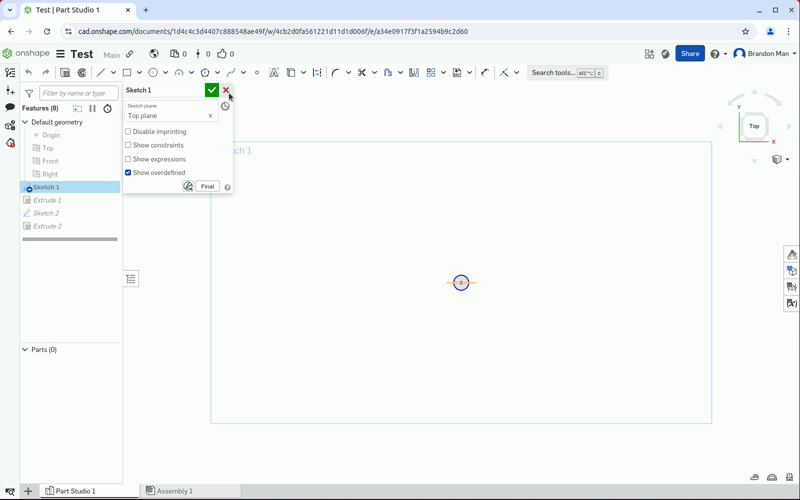
key(shift+s)
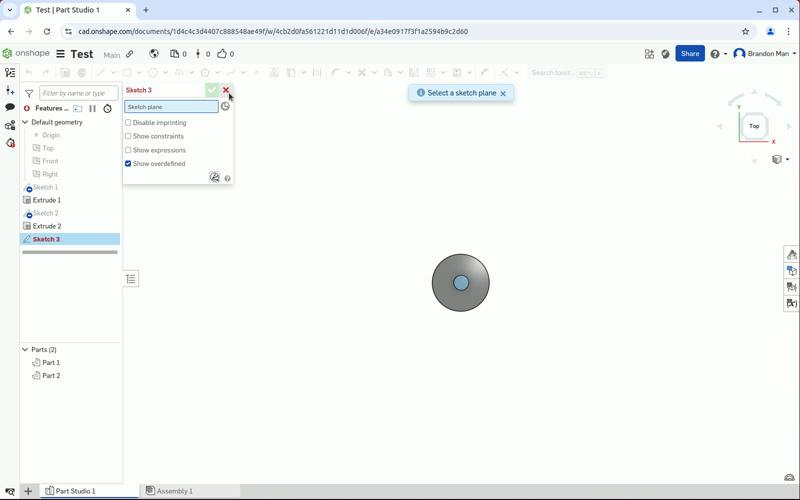
mouse_move(73, 150)
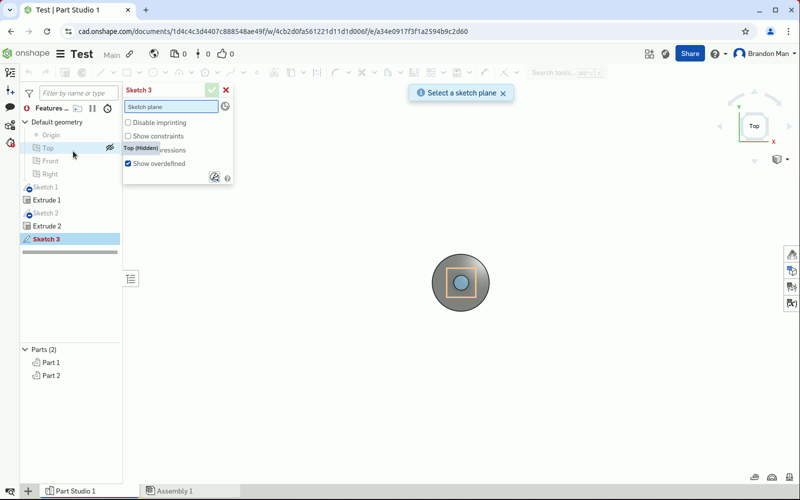
click(73, 150)
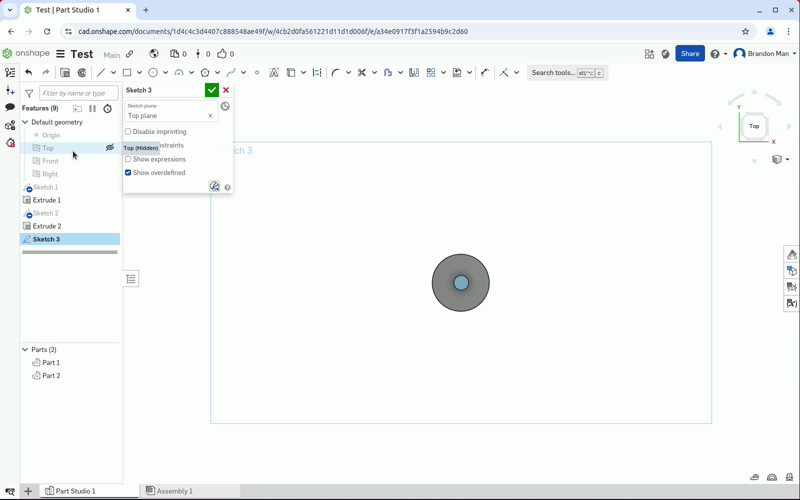
mouse_move(73, 352)
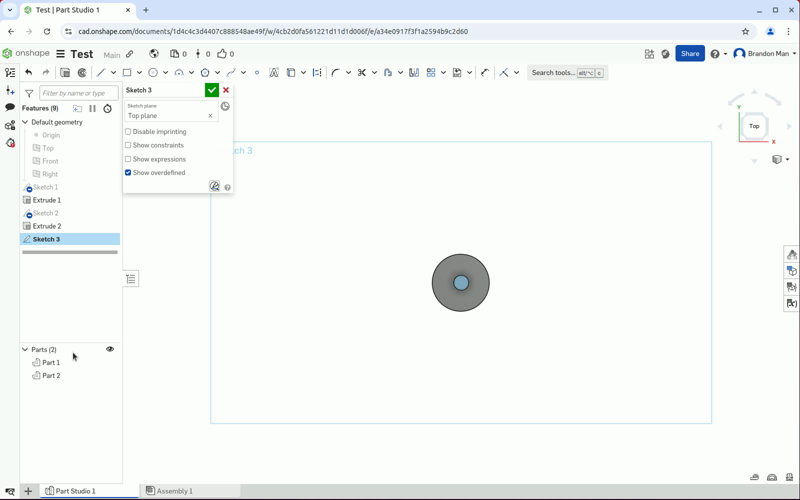
key(y)
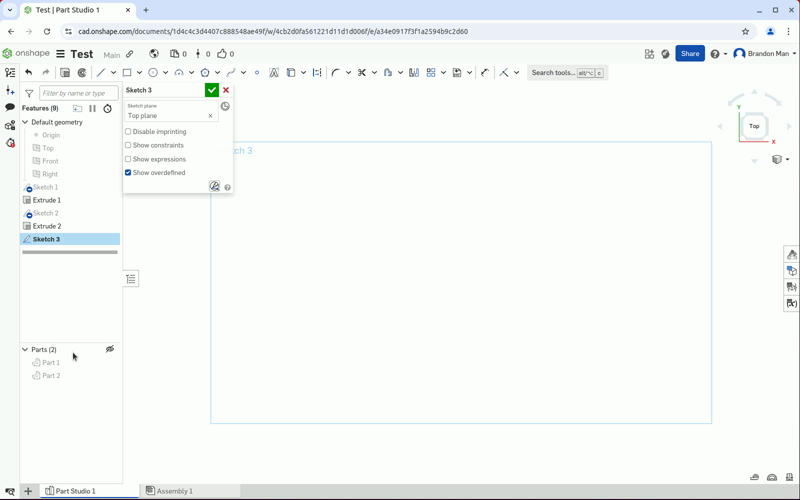
key(c)
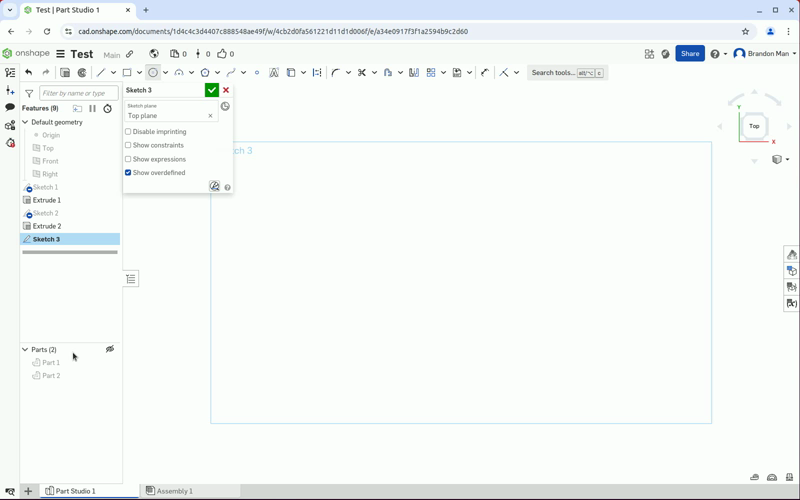
key_down(shift)
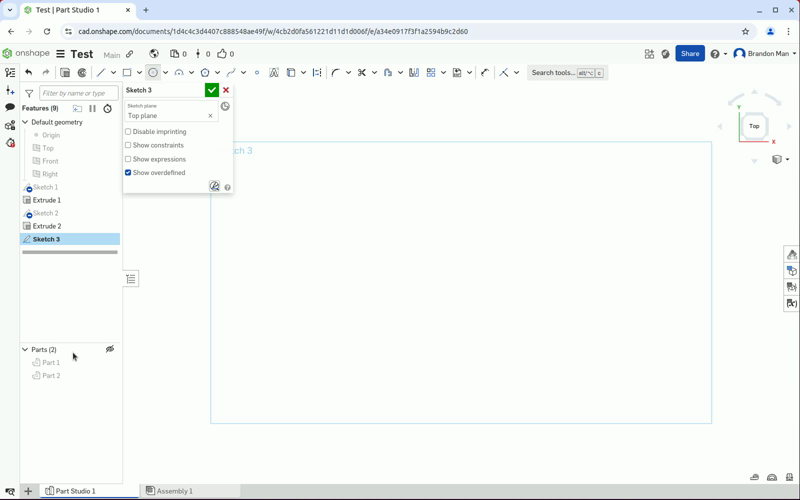
mouse_move(356, 282)
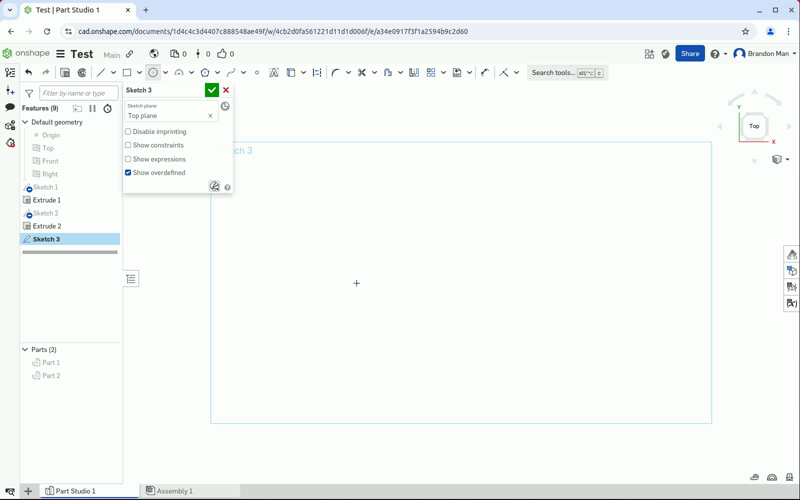
click(356, 282)
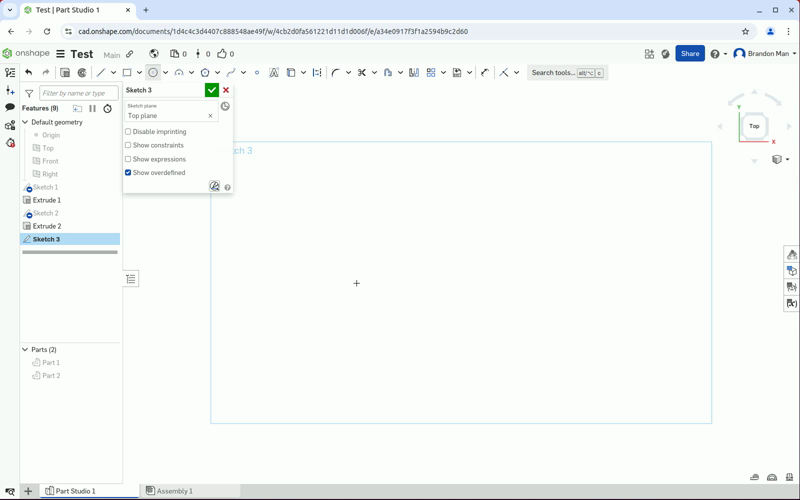
key_up(shift)
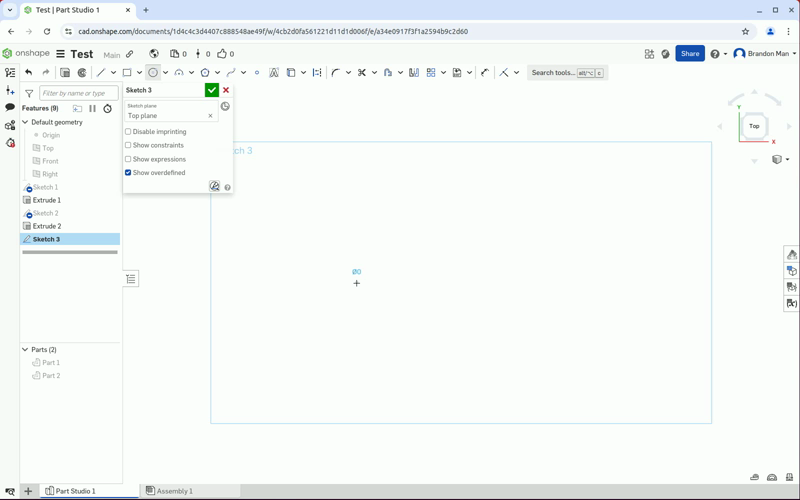
mouse_move(365, 282)
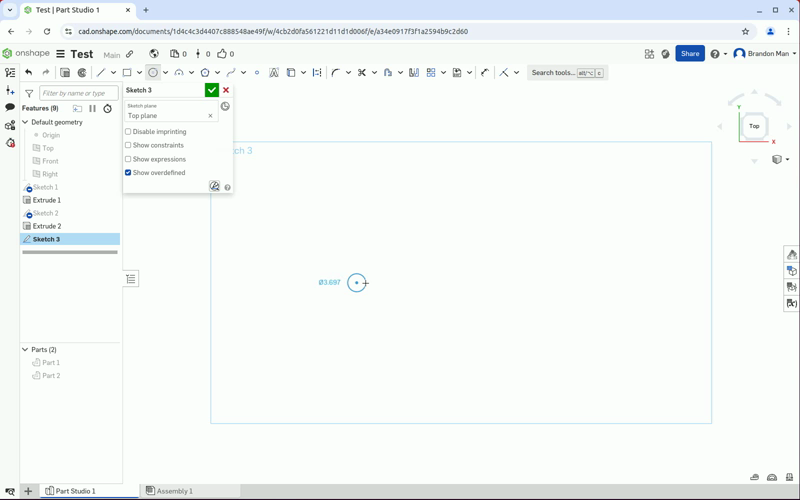
click(365, 282)
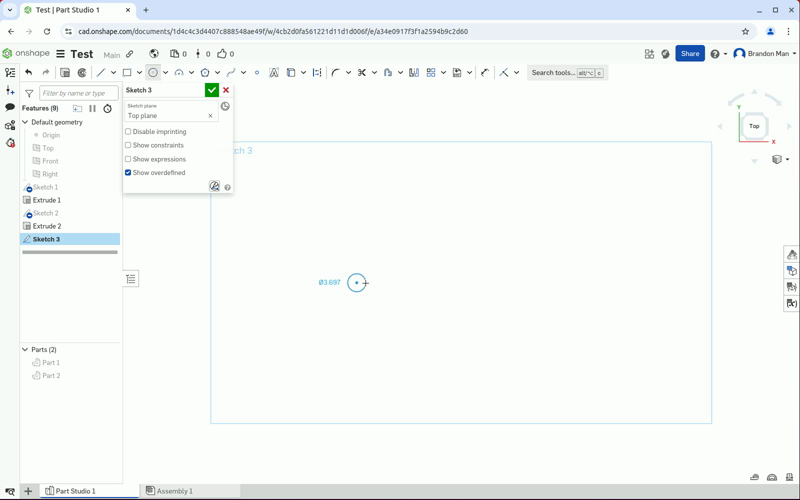
key(esc)
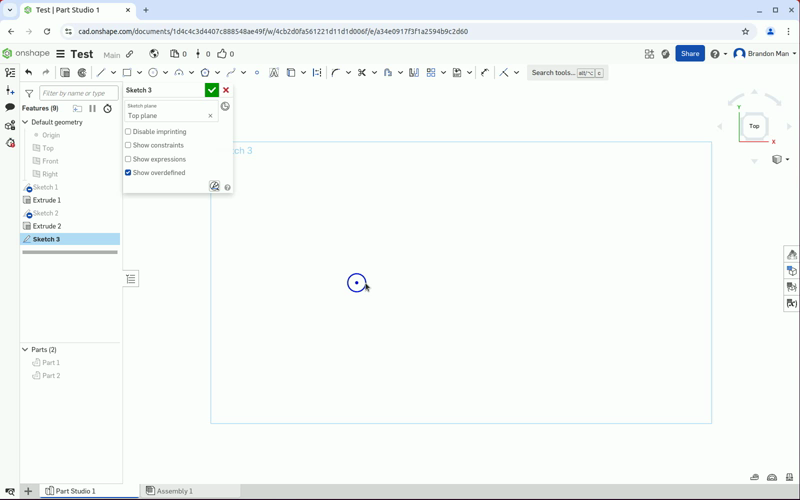
key(c)
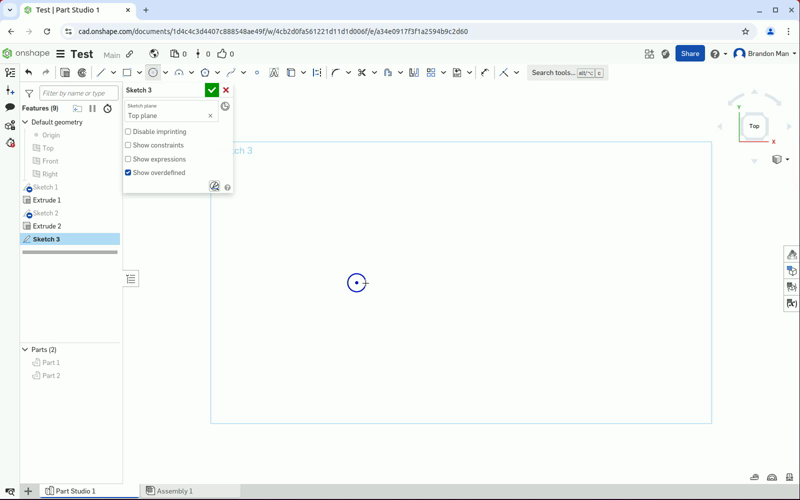
key_down(shift)
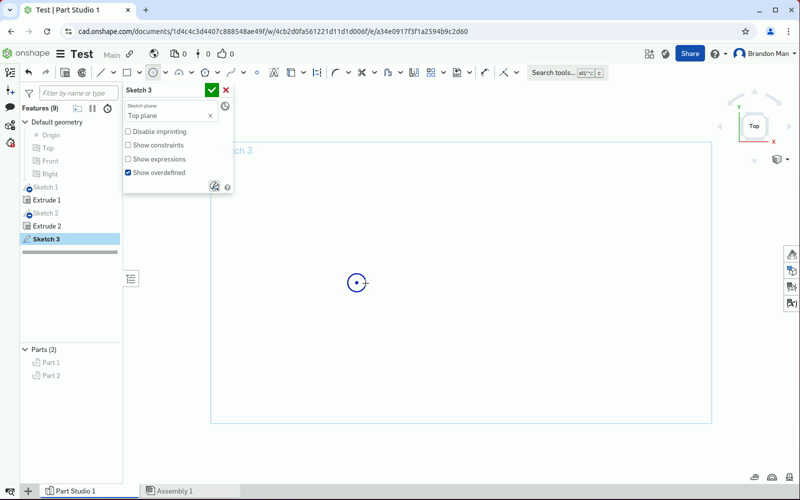
mouse_move(356, 282)
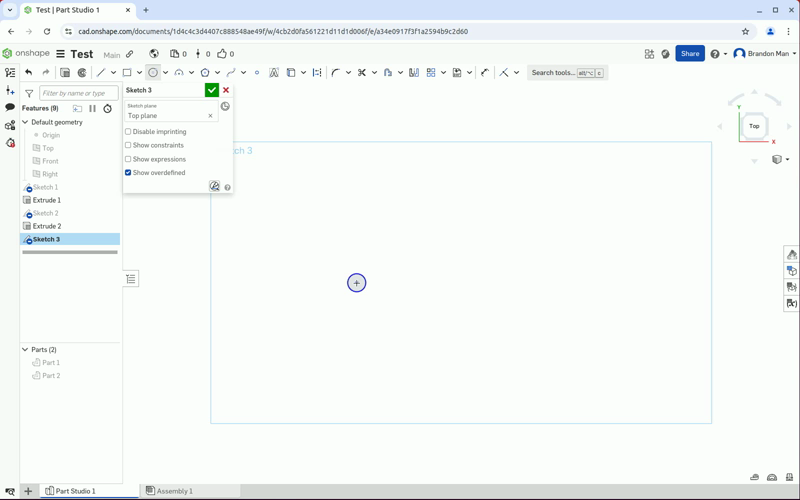
click(356, 282)
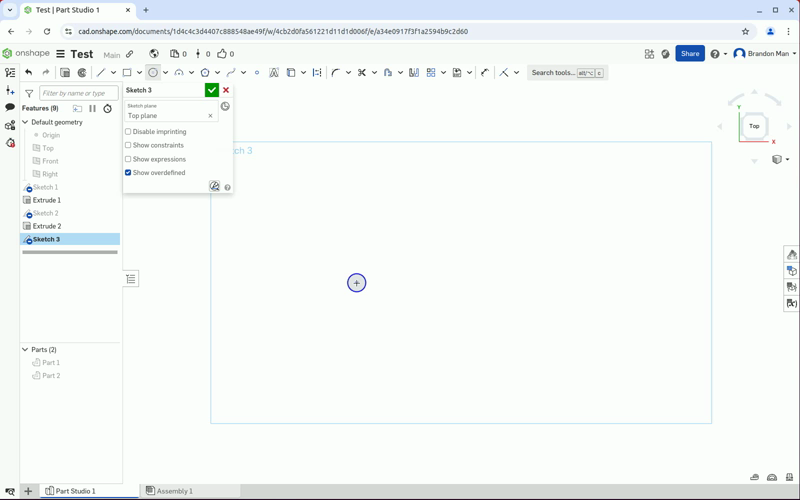
key_up(shift)
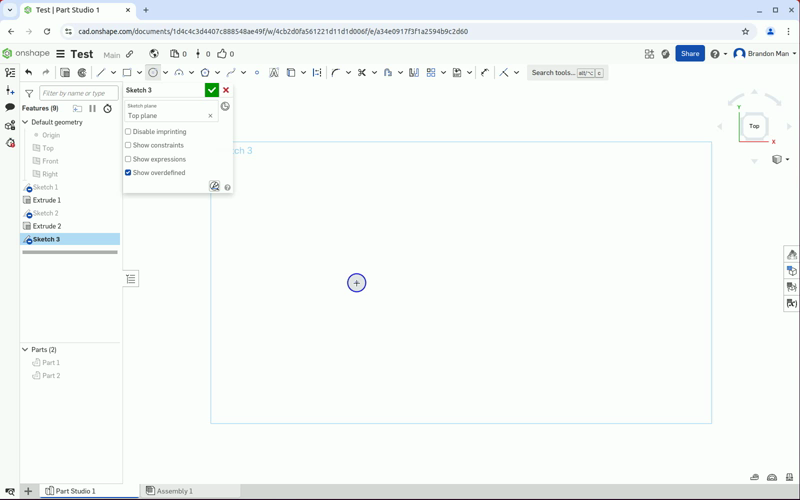
mouse_move(364, 282)
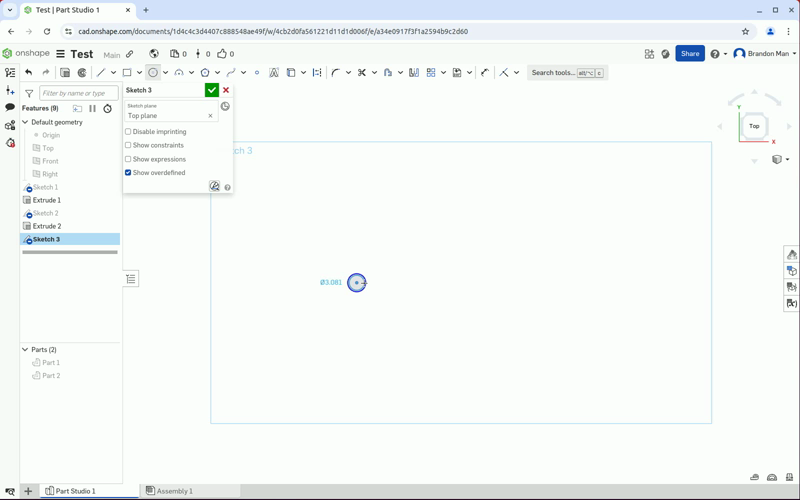
scroll(6)
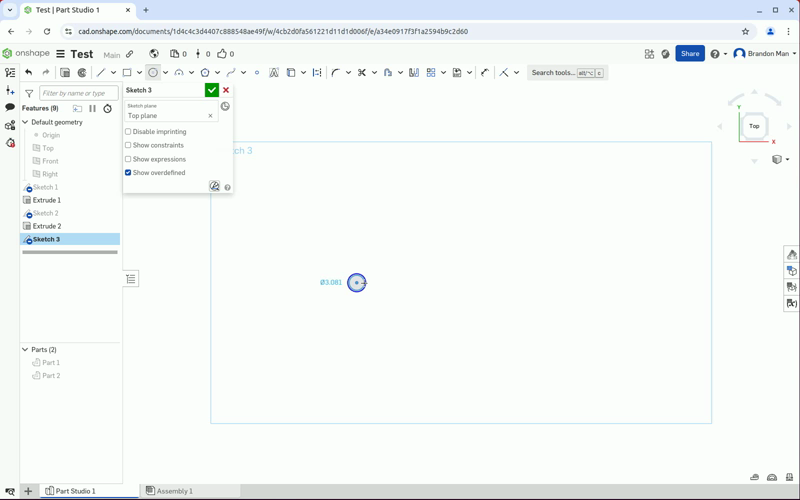
scroll(6)
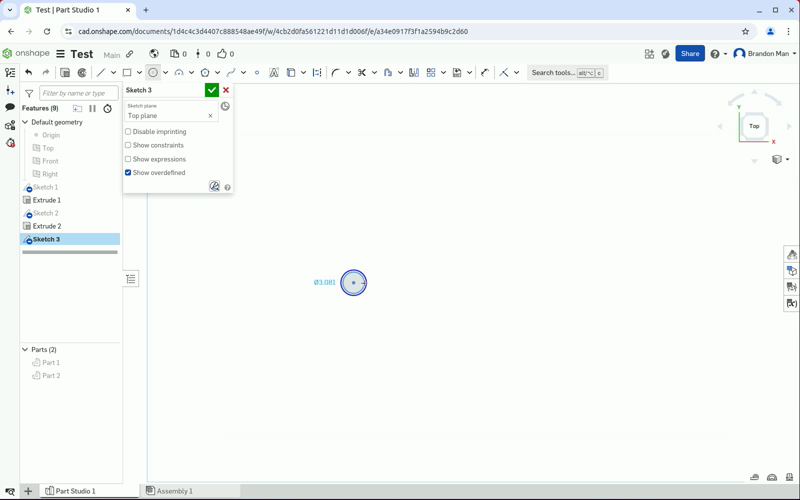
scroll(6)
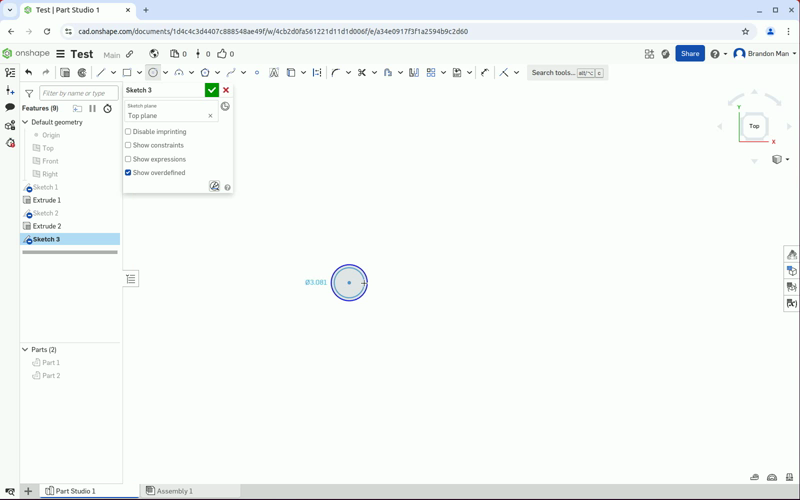
scroll(6)
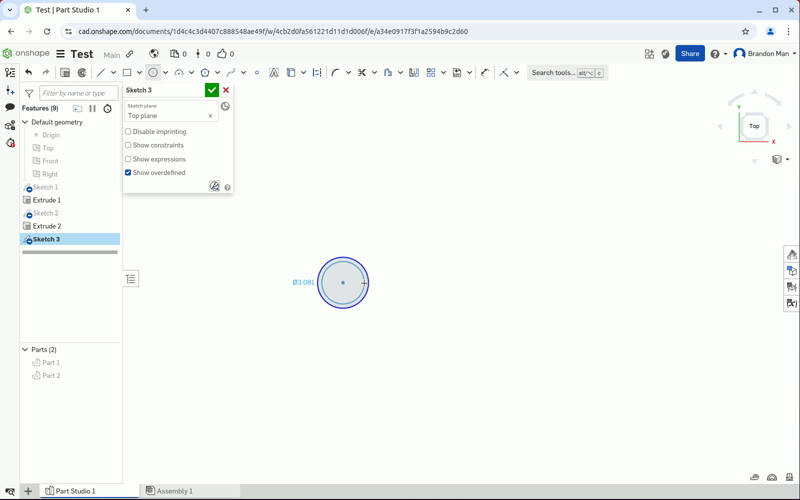
scroll(6)
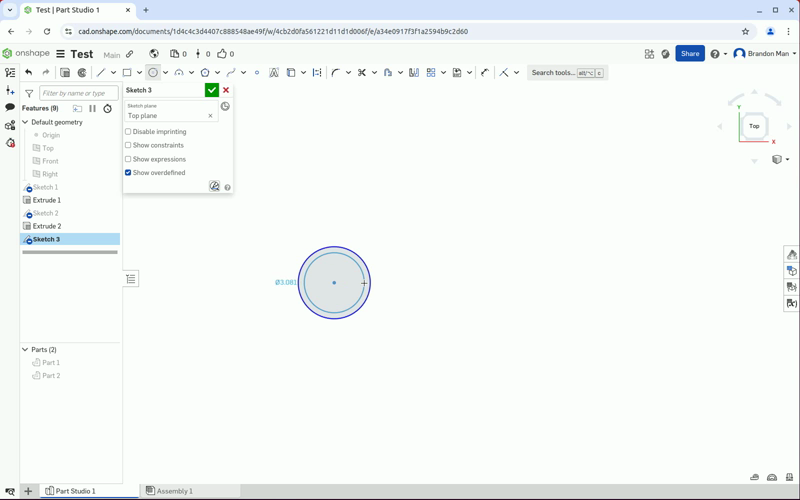
scroll(6)
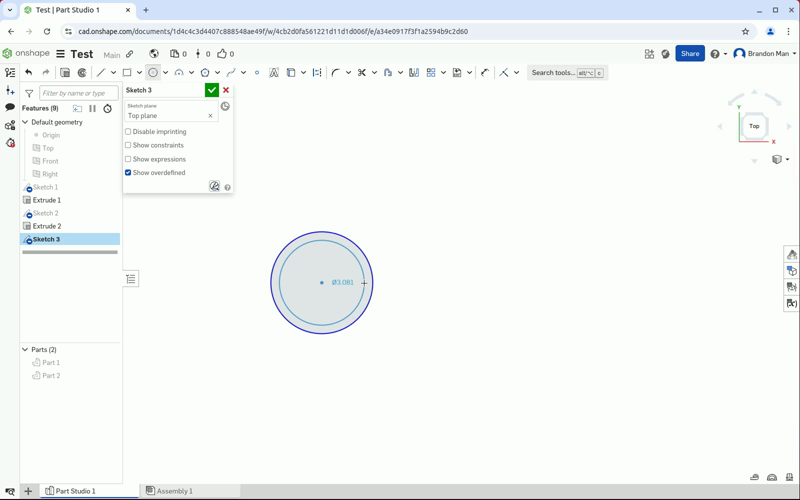
scroll(6)
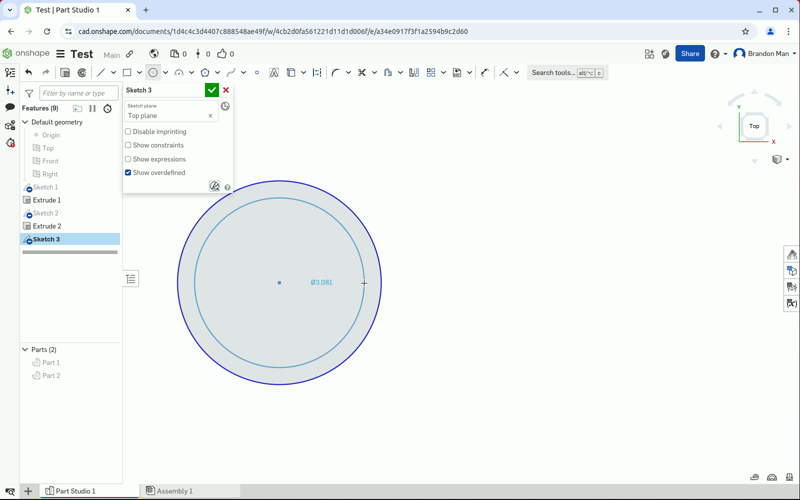
click(364, 282)
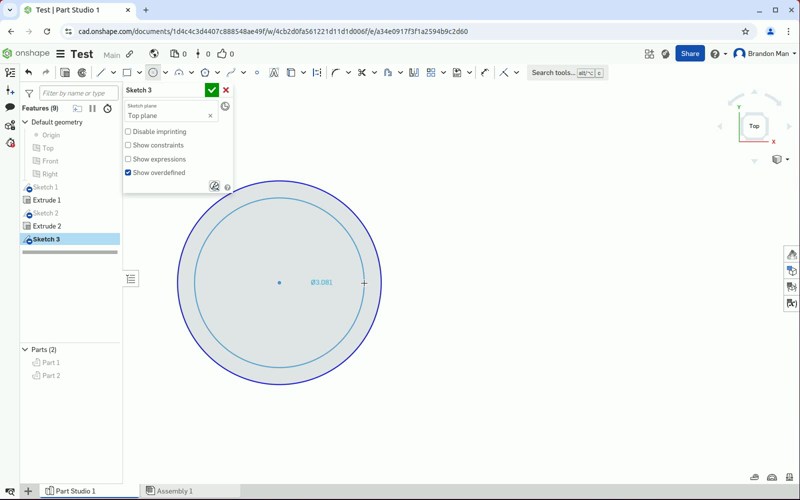
scroll(-6)
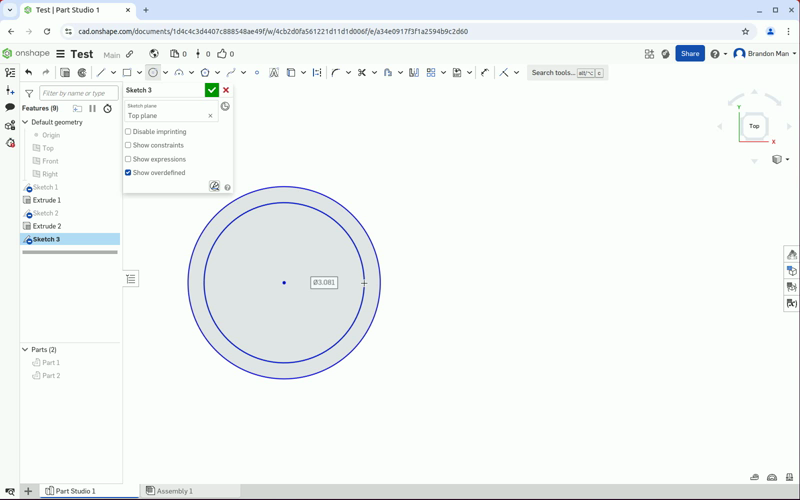
scroll(-6)
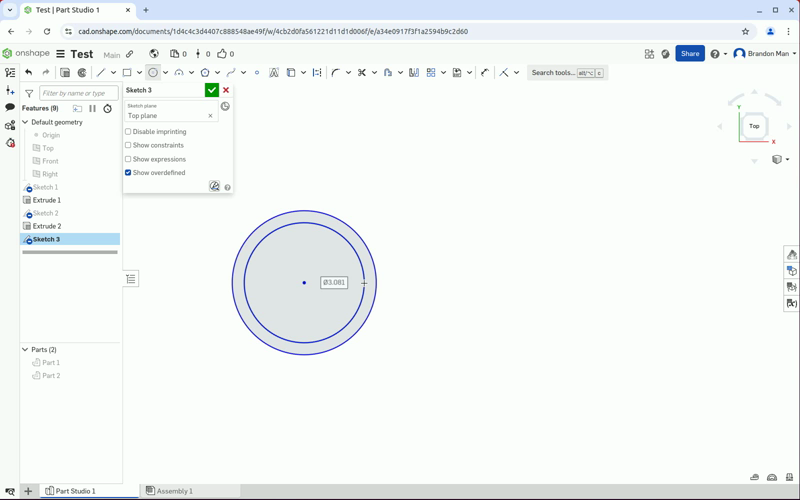
scroll(-6)
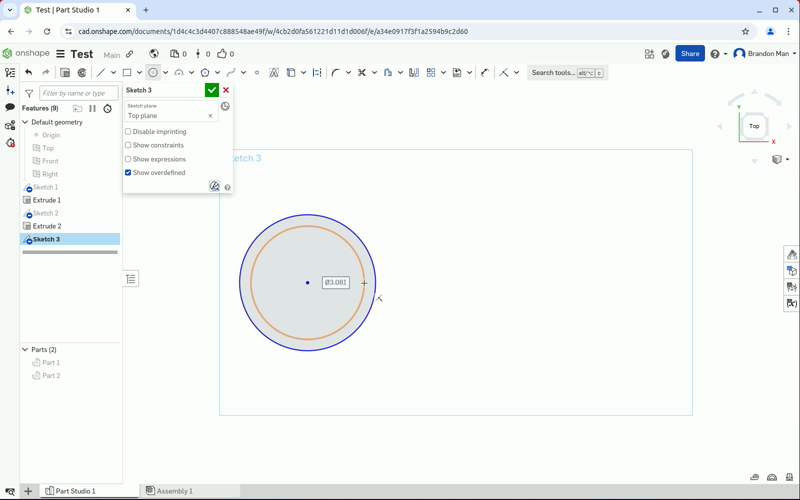
scroll(-6)
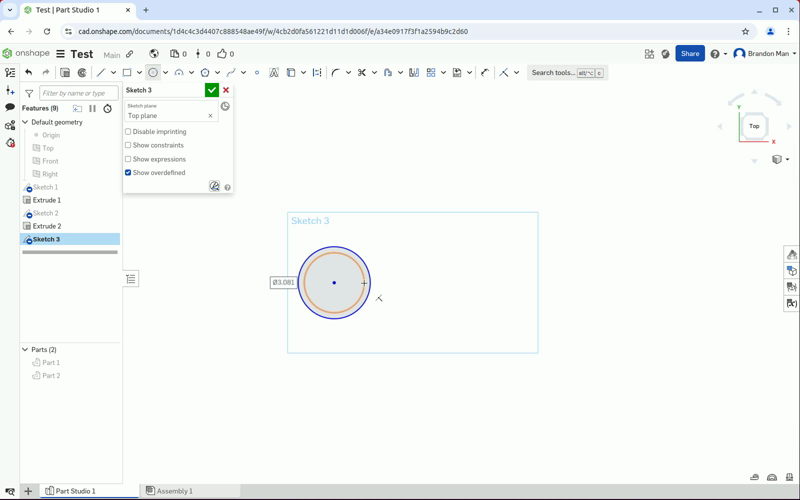
scroll(-6)
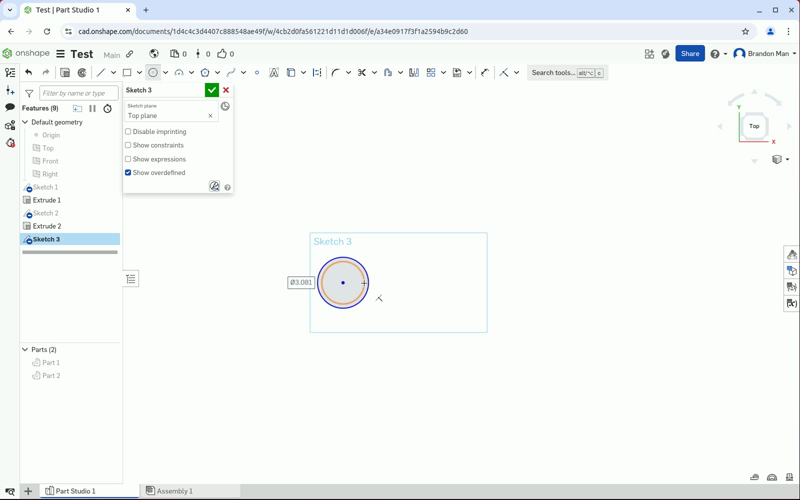
scroll(-6)
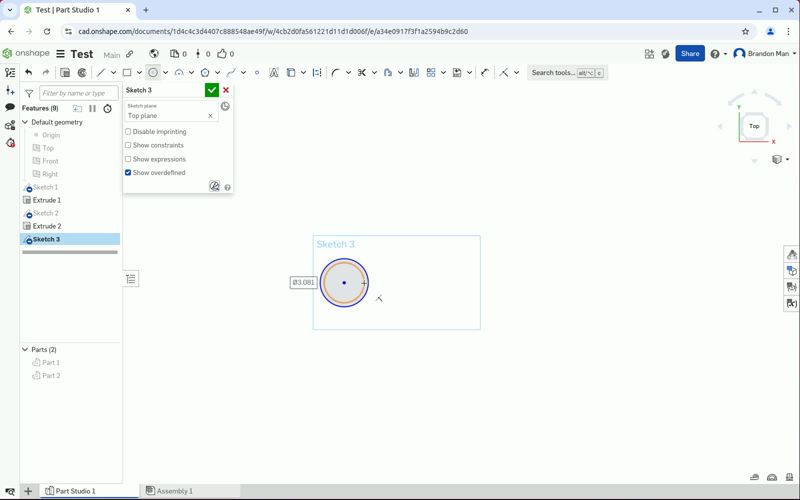
scroll(-6)
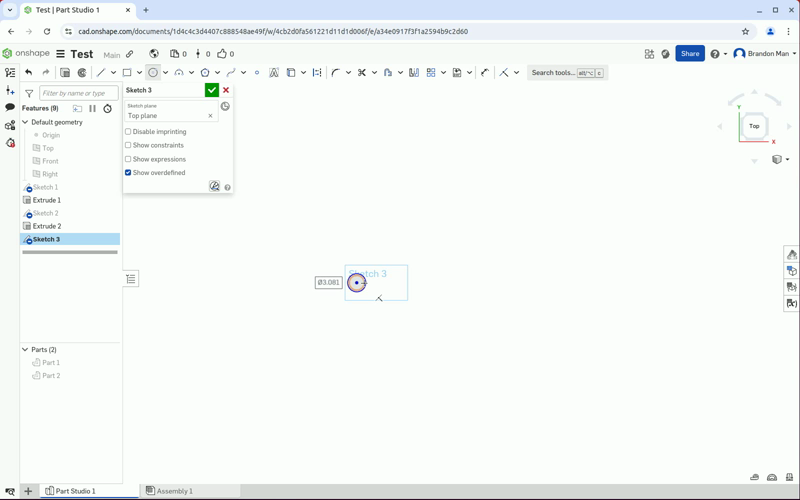
key(esc)
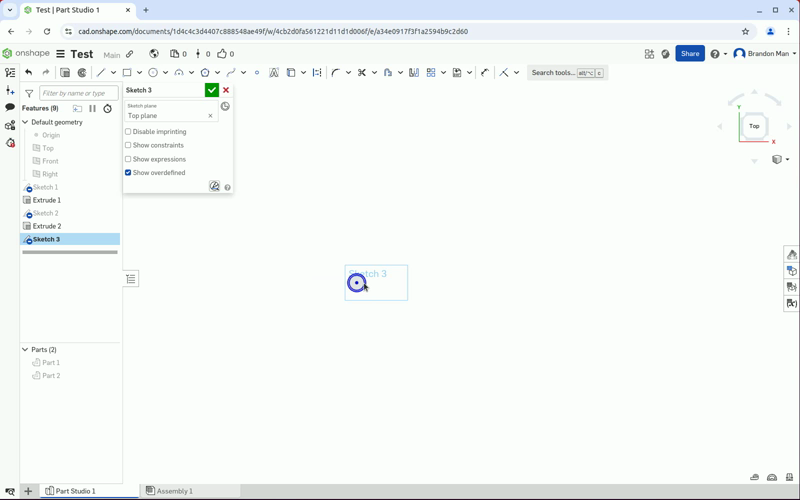
mouse_move(358, 275)
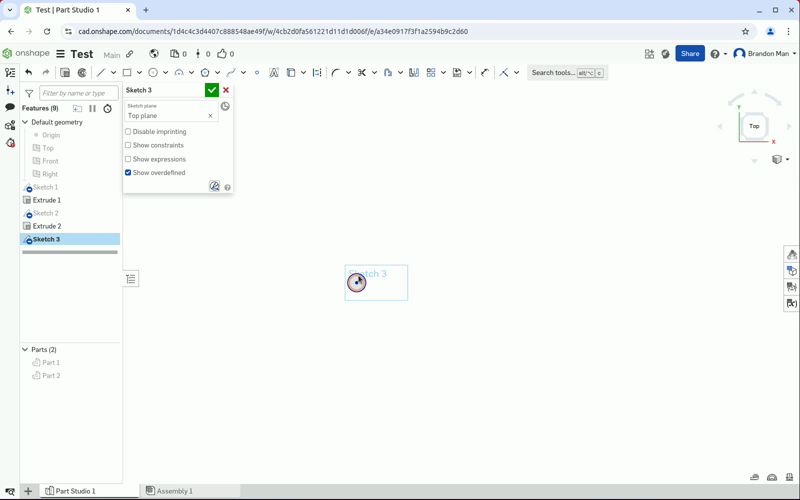
scroll(6)
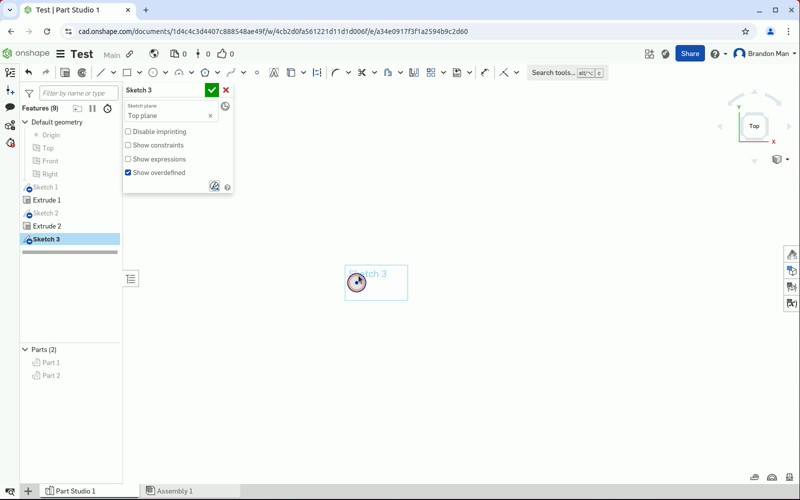
scroll(6)
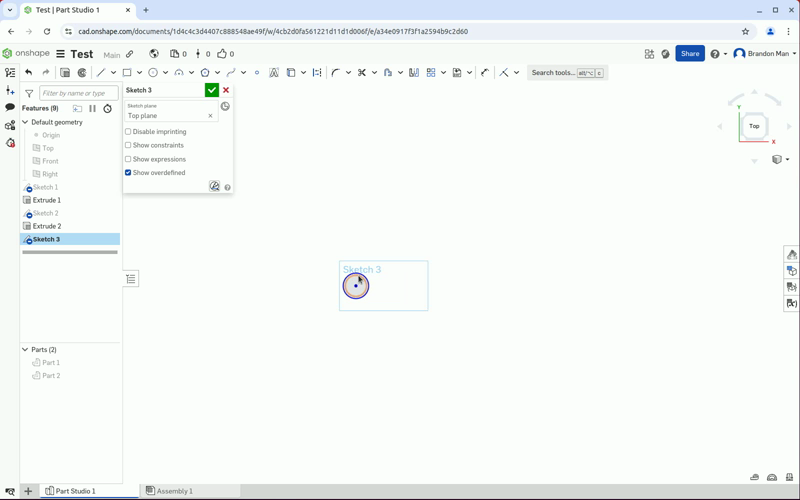
scroll(6)
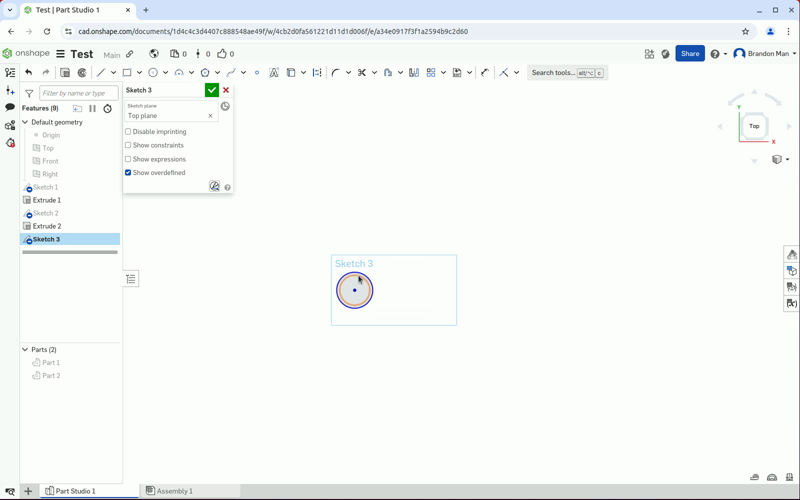
scroll(6)
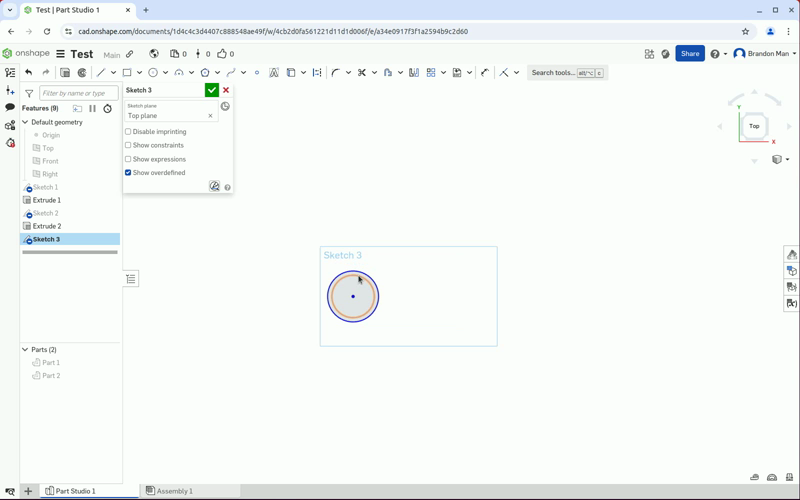
scroll(6)
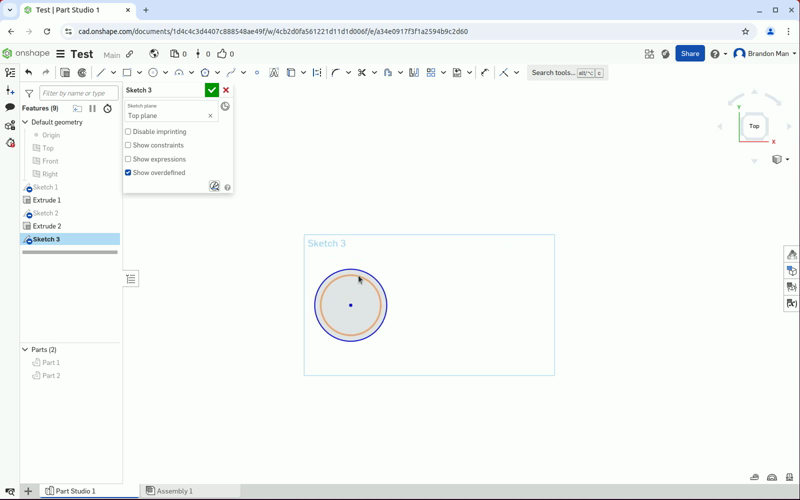
scroll(6)
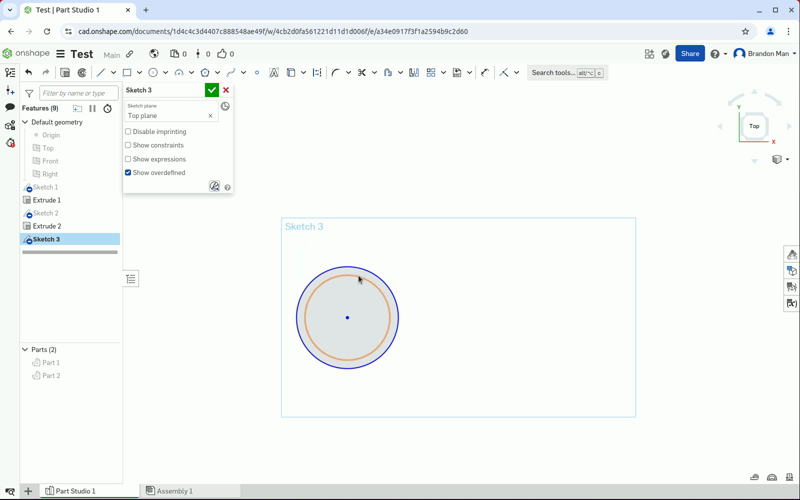
scroll(6)
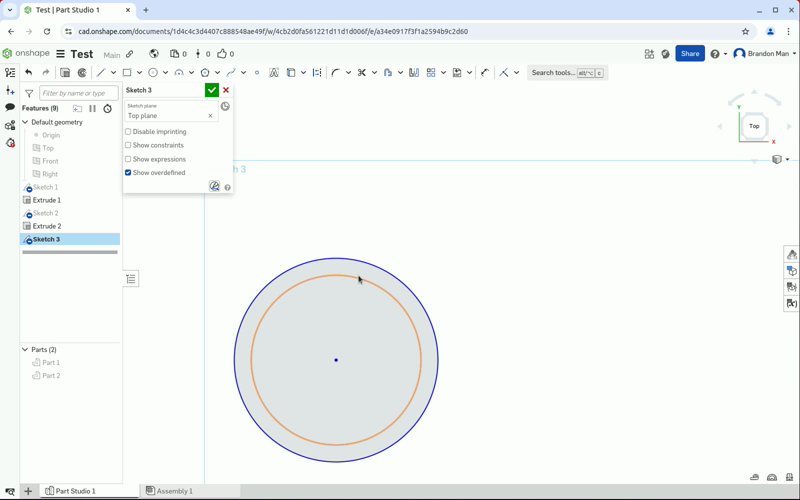
click(358, 275)
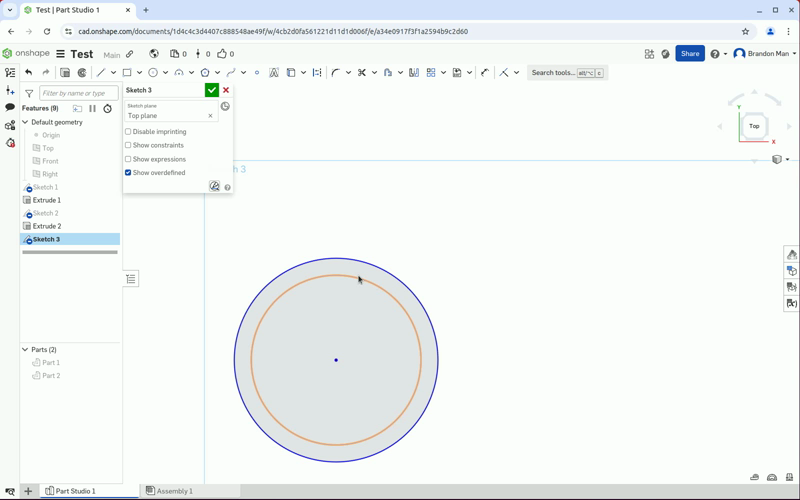
scroll(-6)
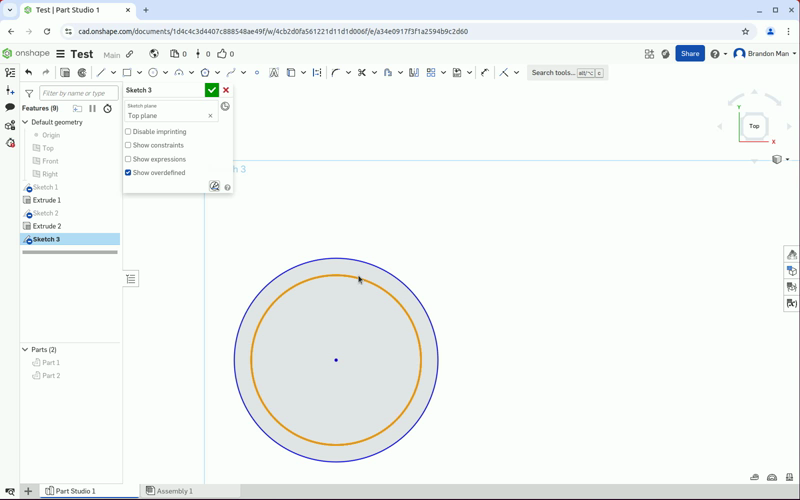
scroll(-6)
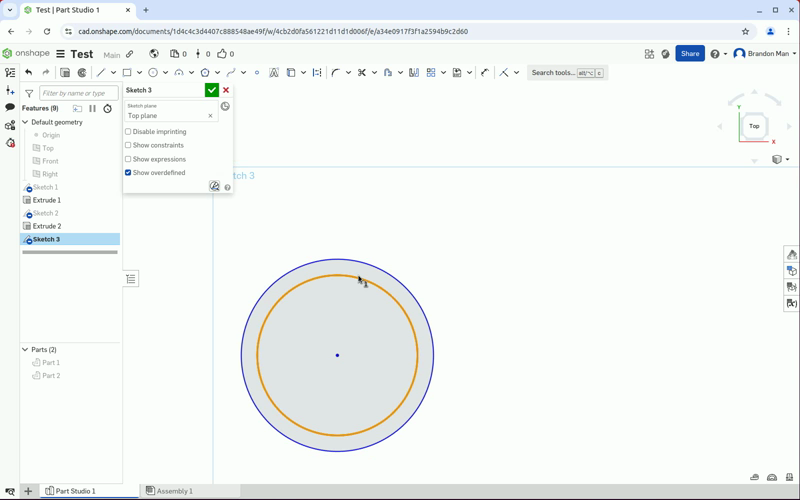
scroll(-6)
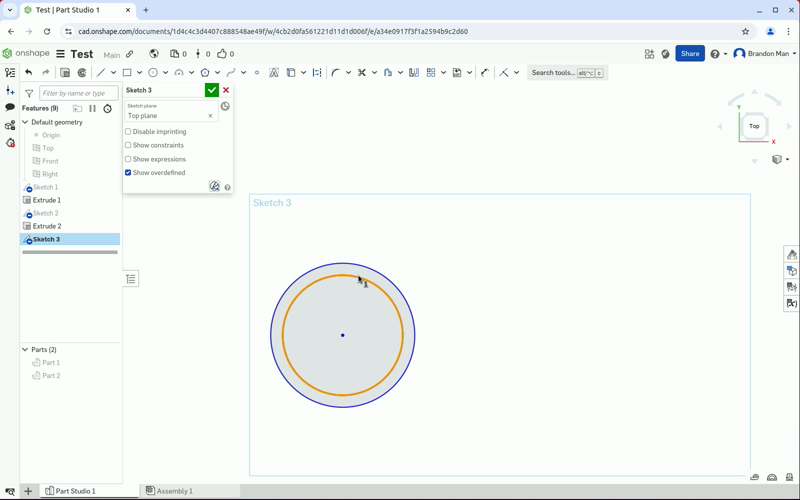
scroll(-6)
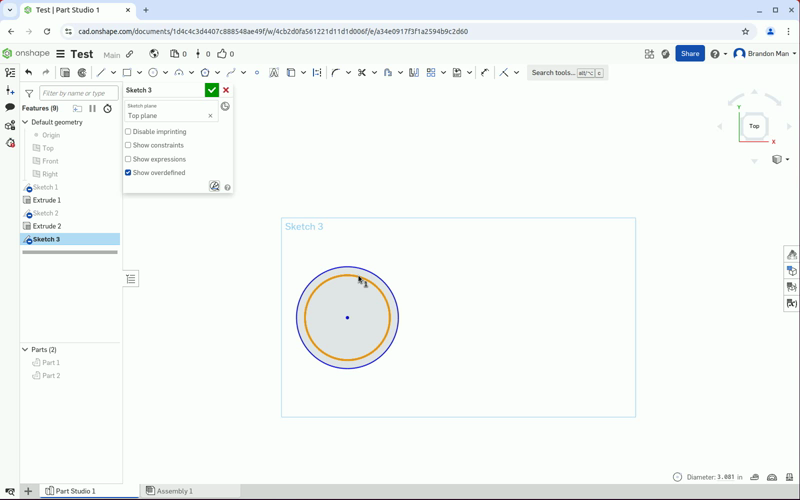
scroll(-6)
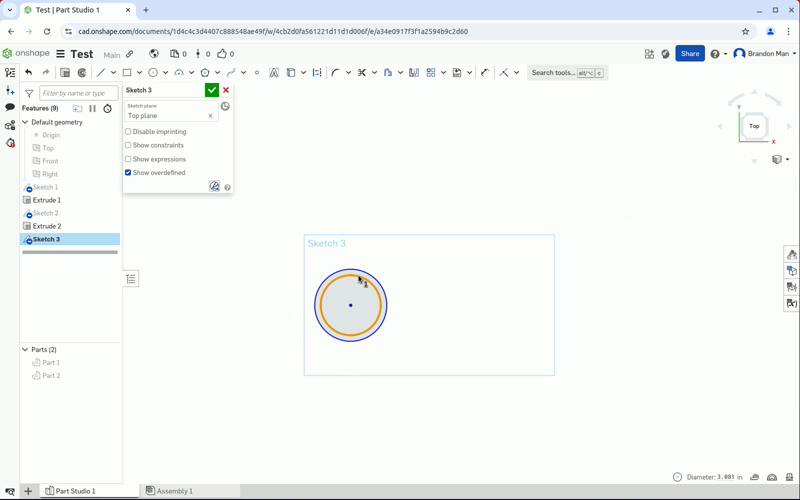
scroll(-6)
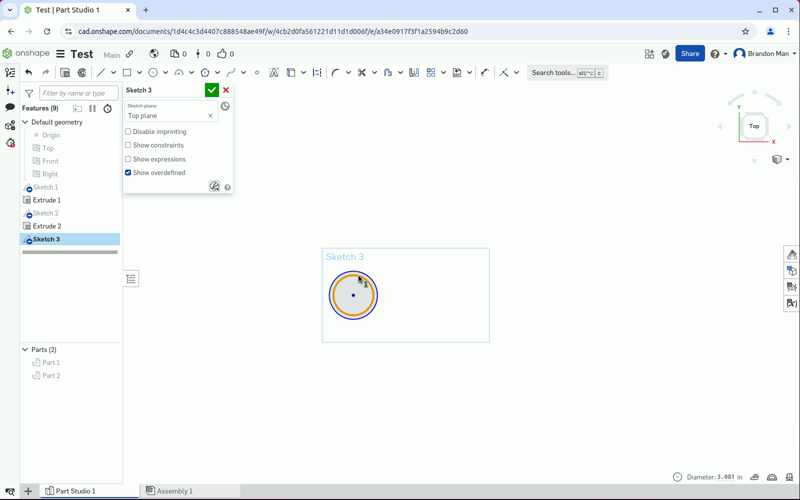
scroll(-6)
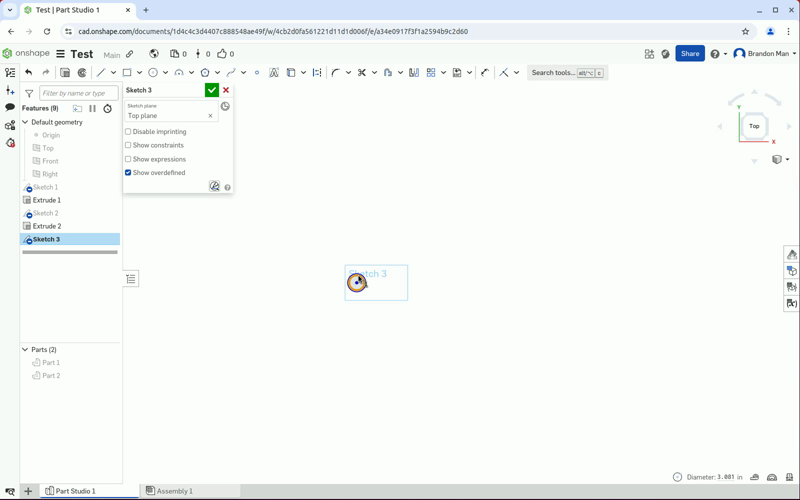
mouse_move(73, 352)
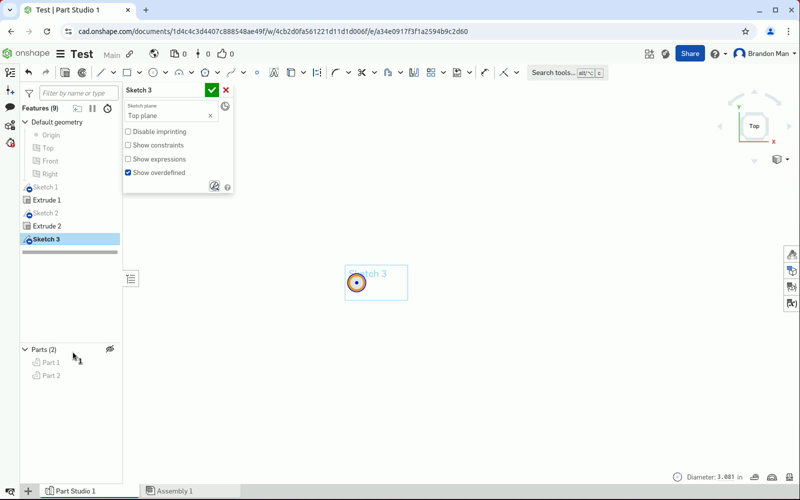
key(shift+y)
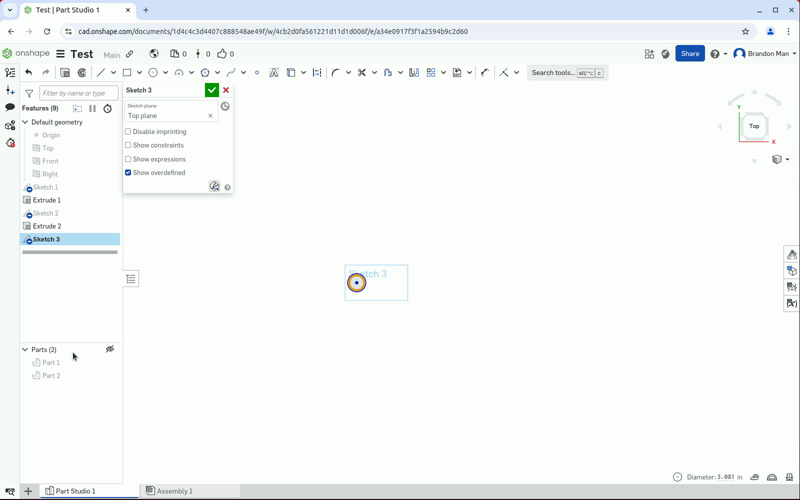
key(shift+e)
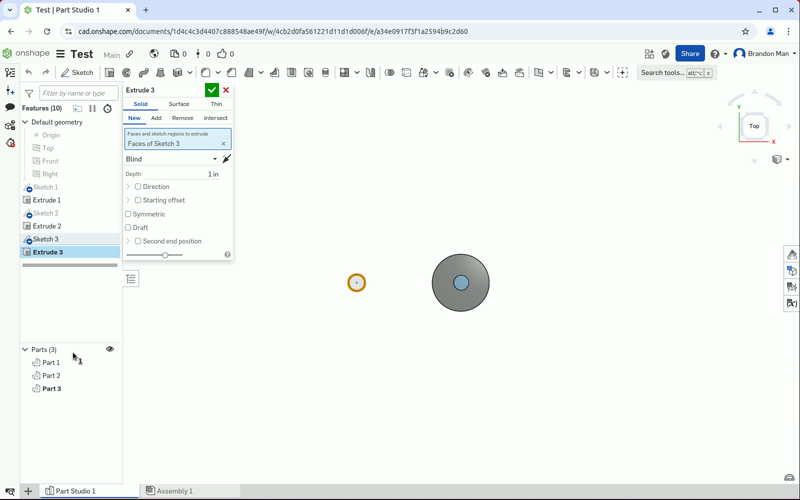
mouse_move(143, 106)
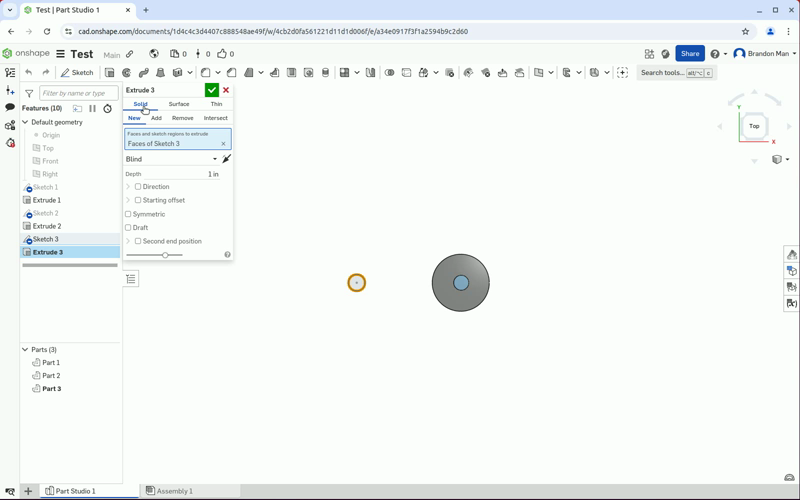
click(143, 106)
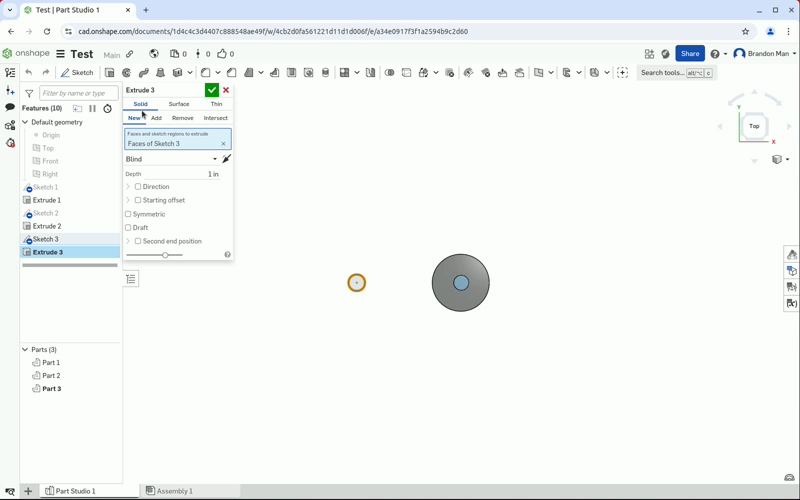
mouse_move(137, 120)
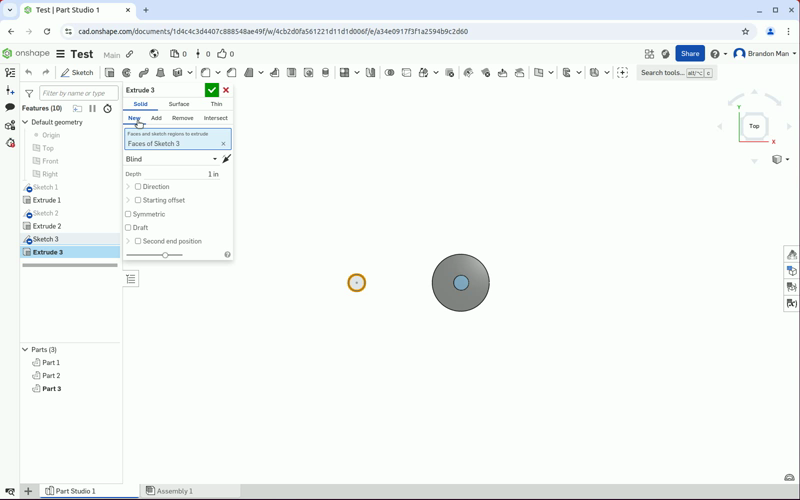
click(137, 120)
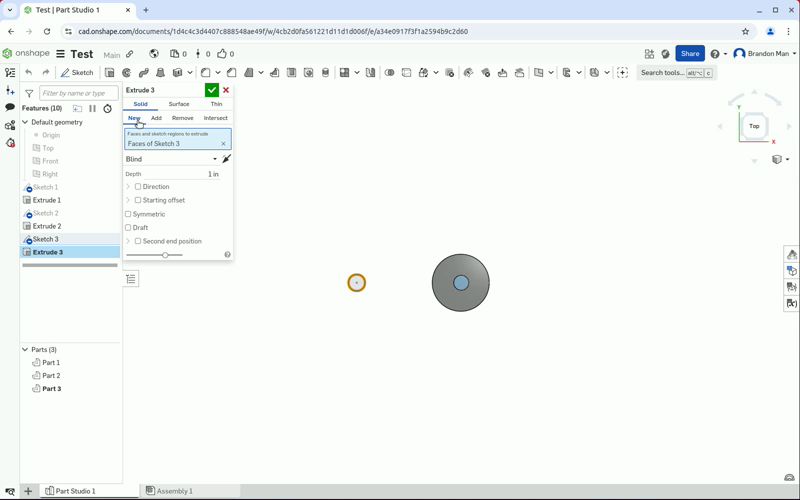
key(tab, 4)
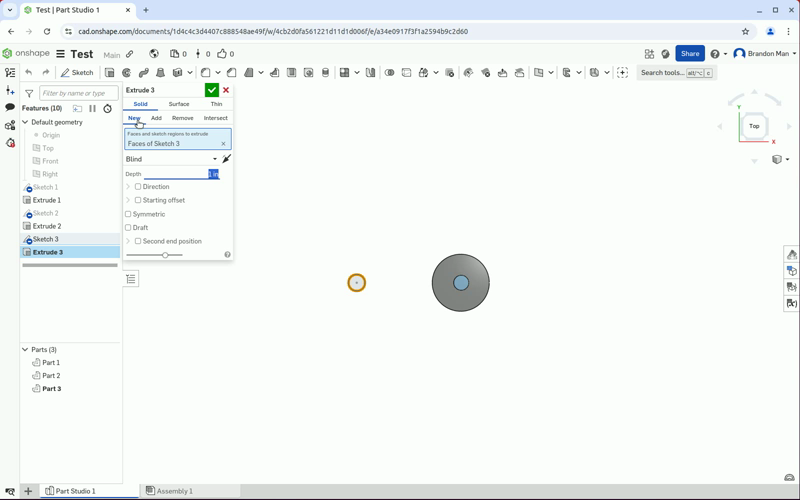
text(2.889)
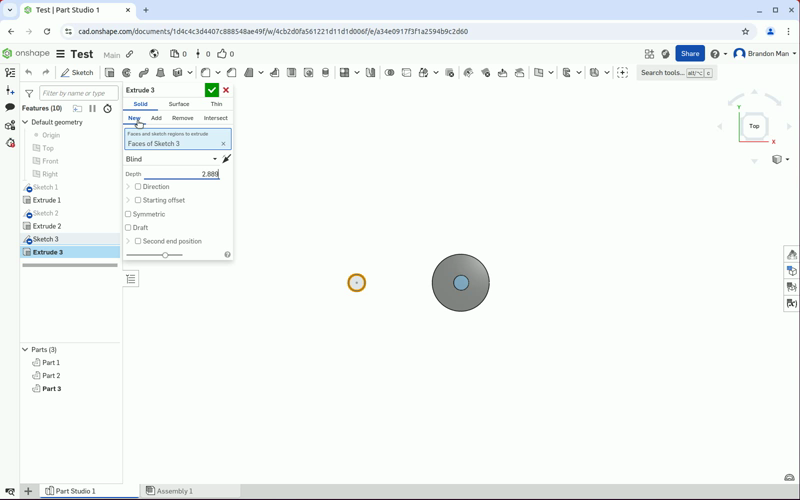
key(enter)
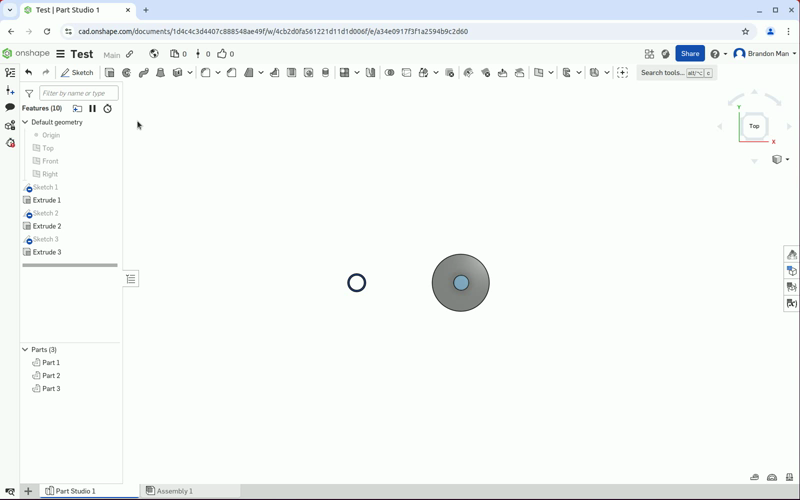
key(shift+h)
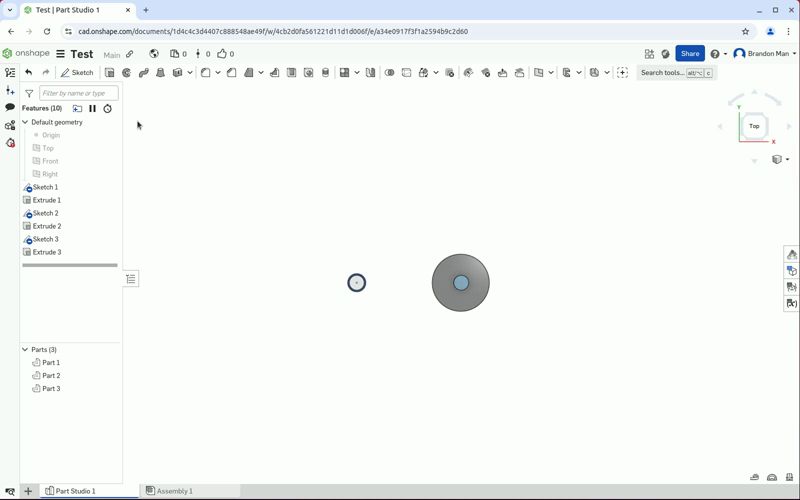
key(shift+h)
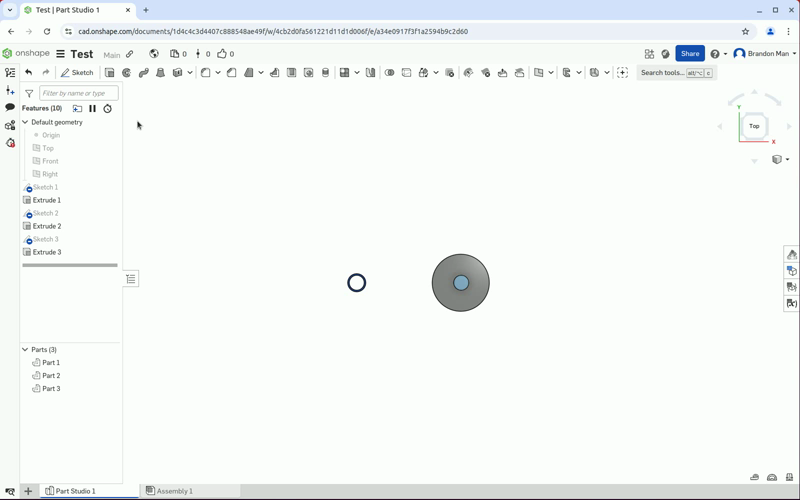
mouse_move(73, 189)
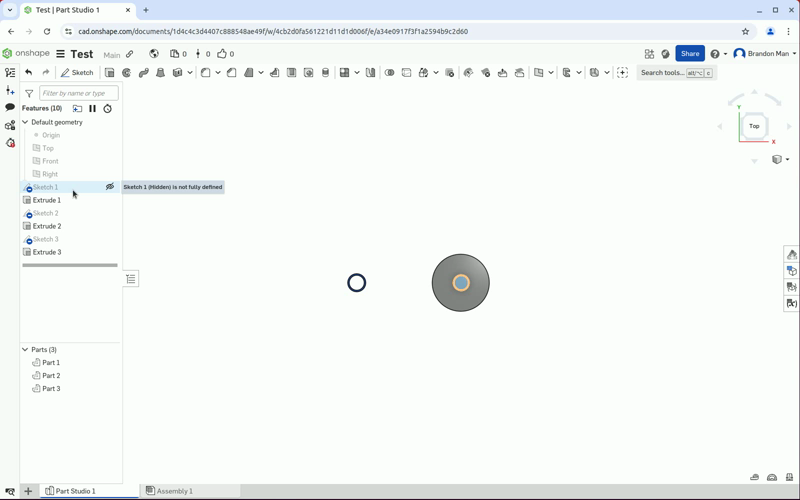
click(73, 189)
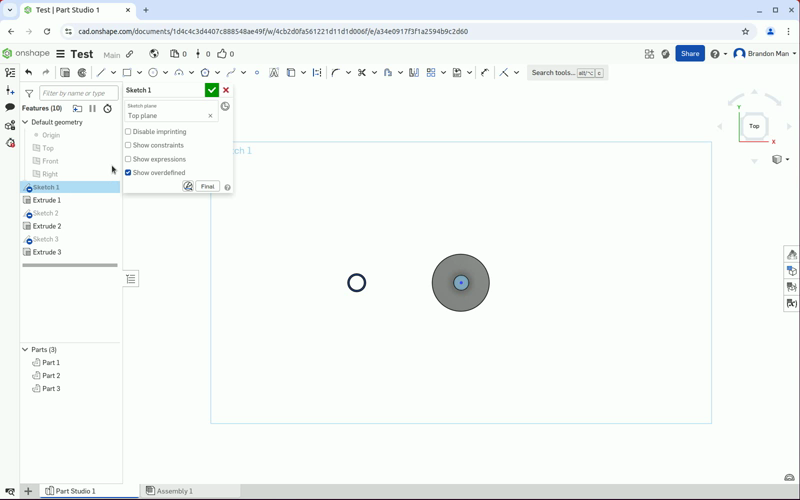
mouse_move(229, 92)
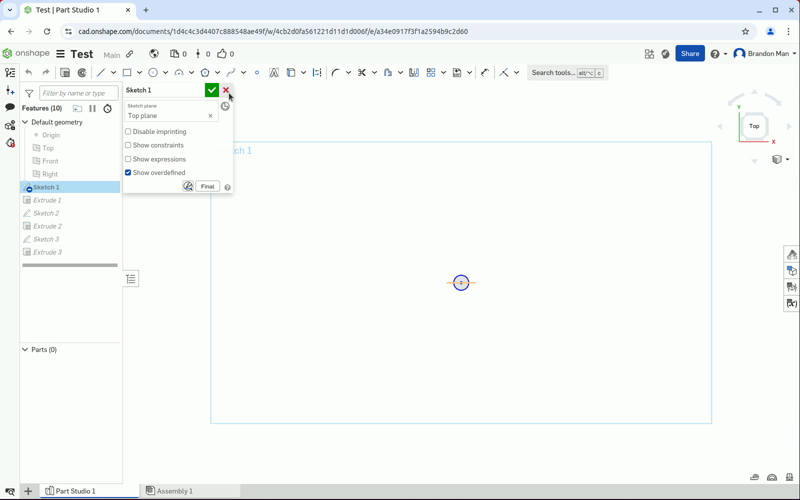
click(229, 92)
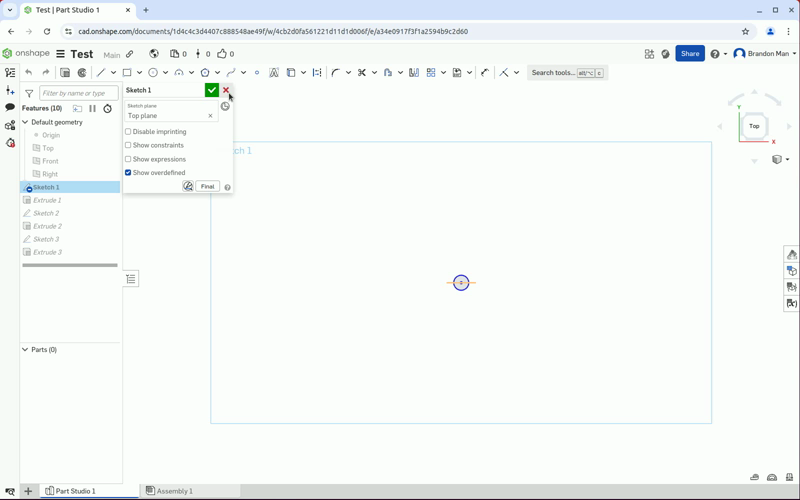
key(shift+s)
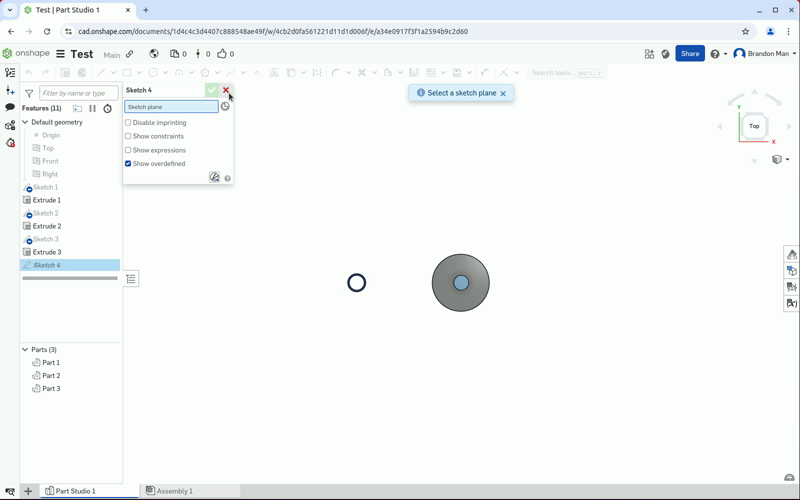
mouse_move(73, 150)
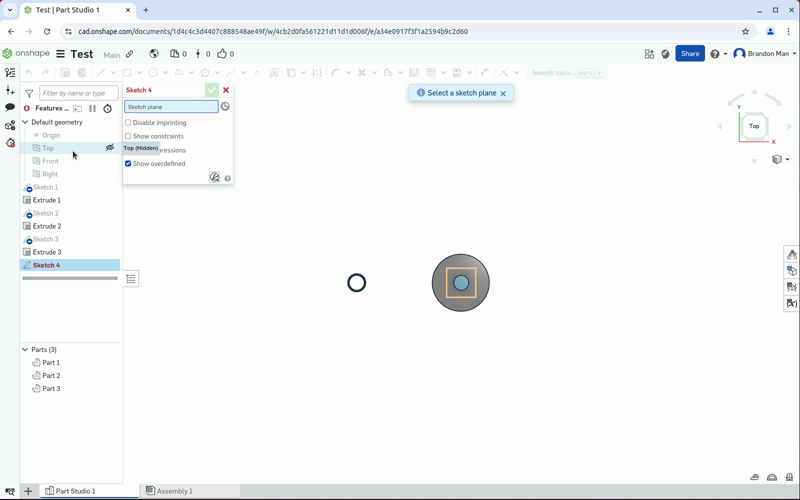
click(73, 150)
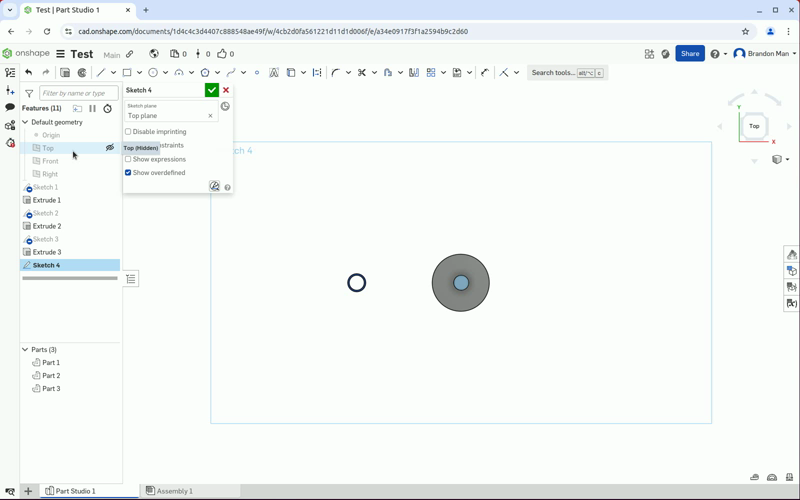
mouse_move(73, 352)
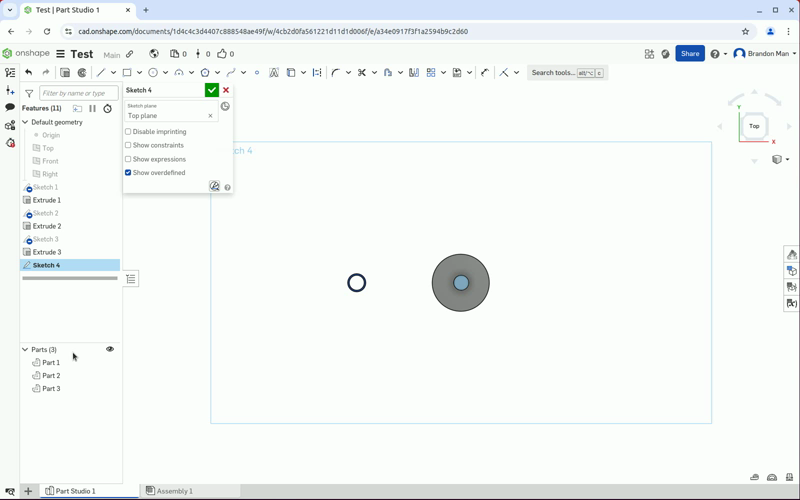
key(y)
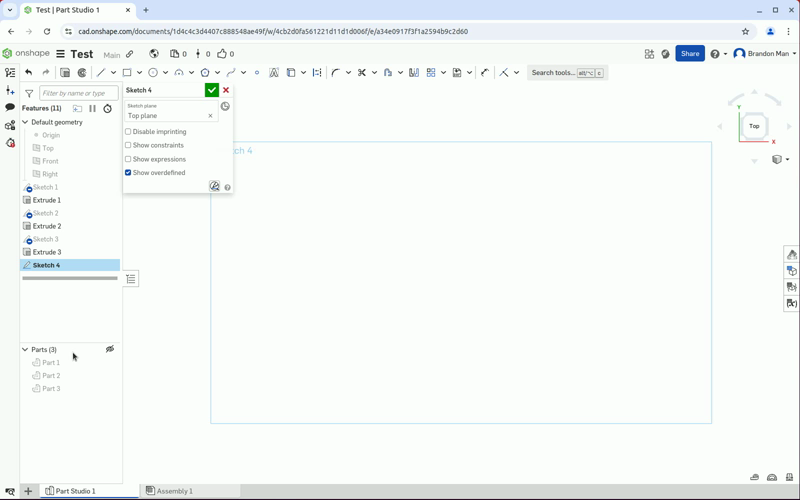
key(c)
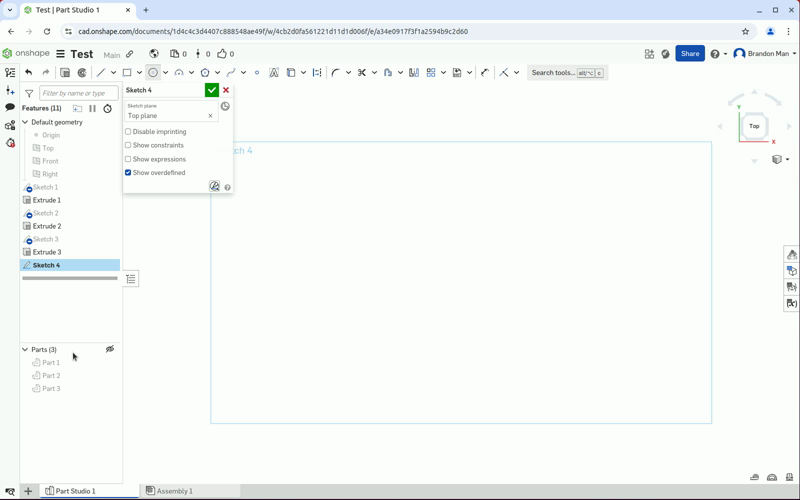
key_down(shift)
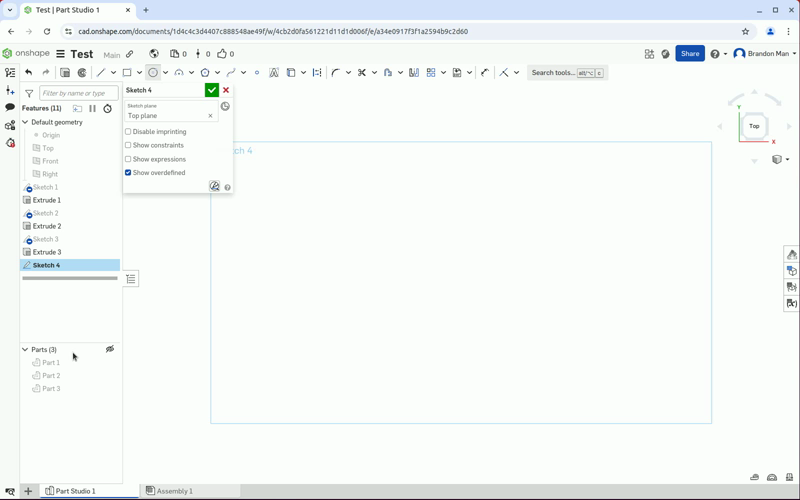
mouse_move(548, 282)
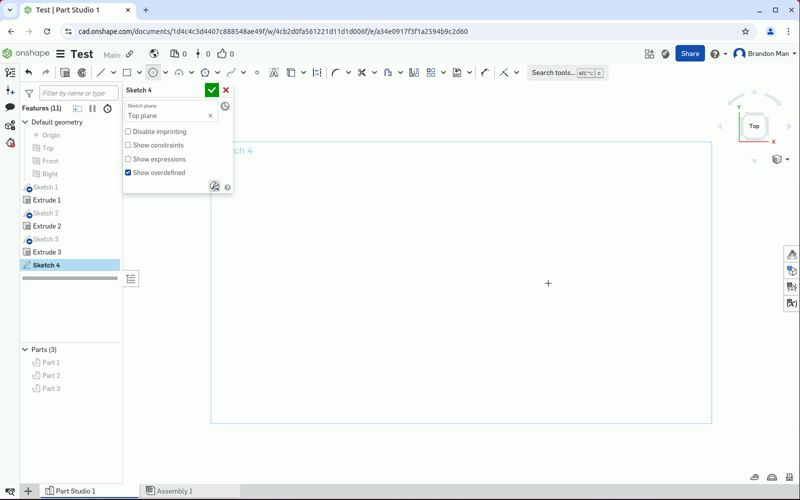
click(548, 282)
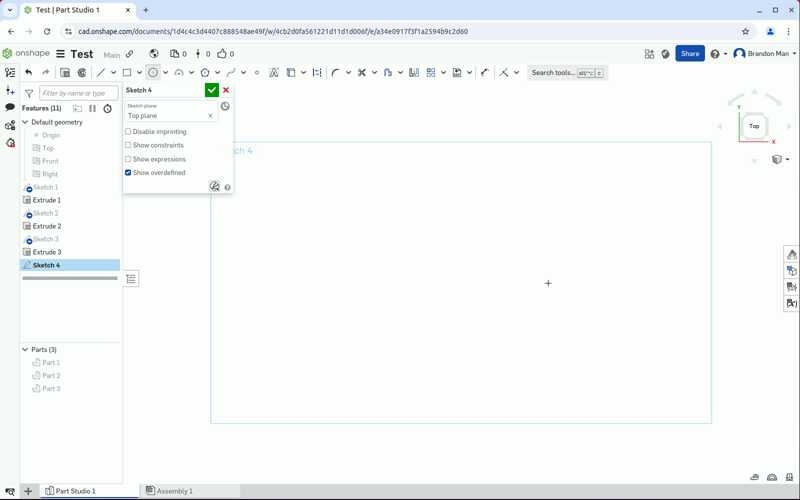
key_up(shift)
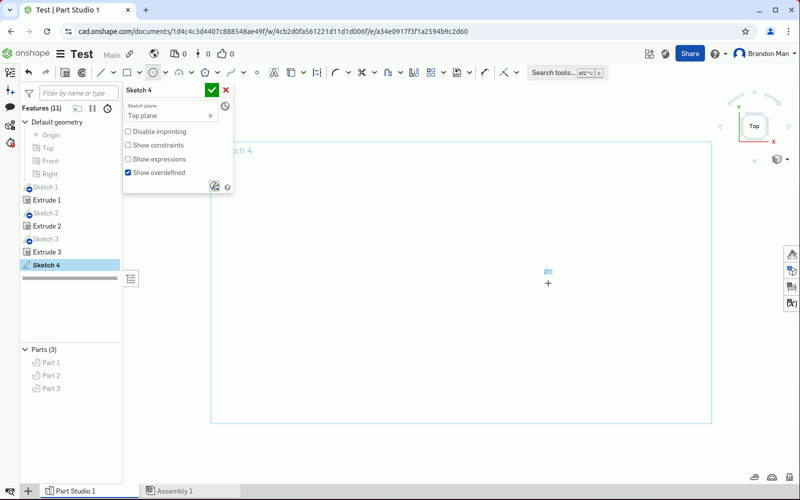
mouse_move(556, 282)
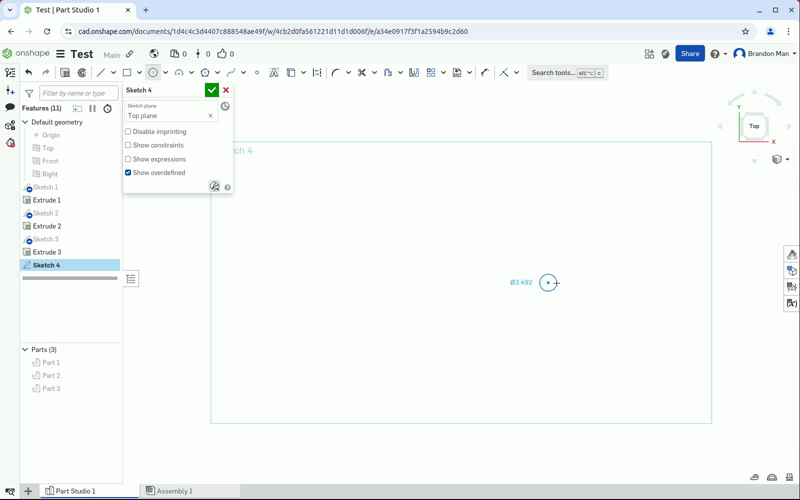
click(556, 282)
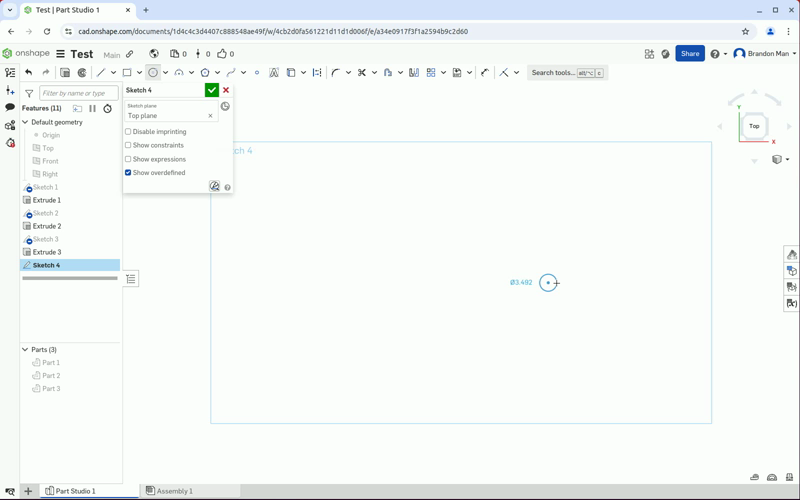
key(esc)
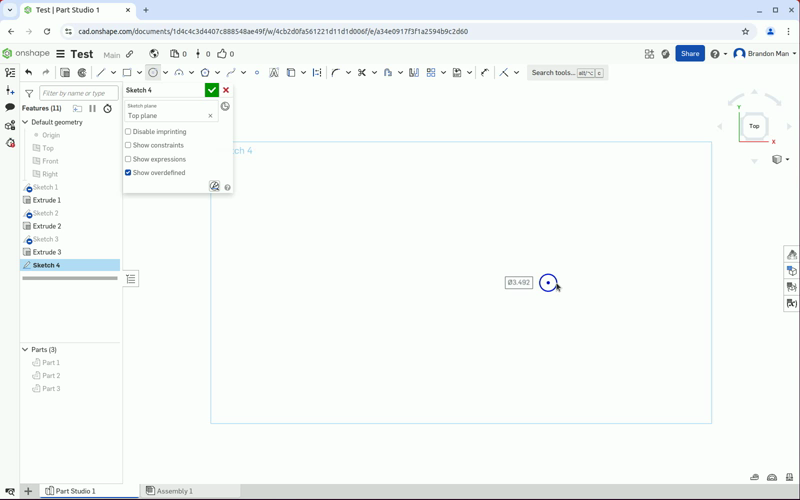
key(c)
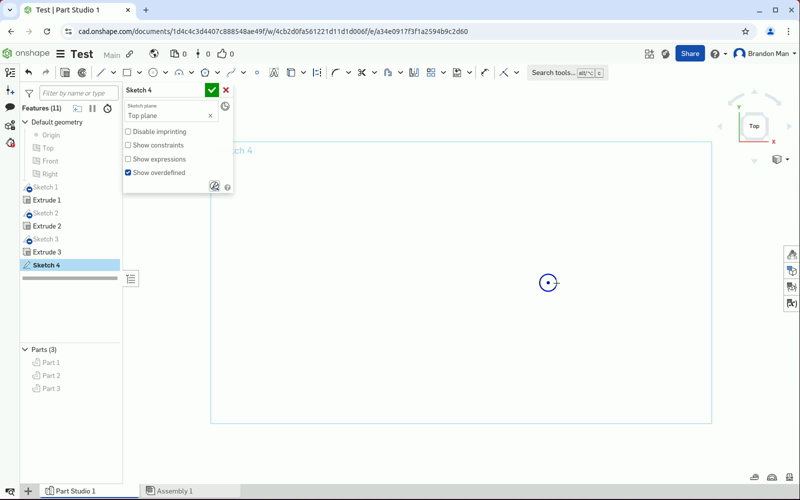
key_down(shift)
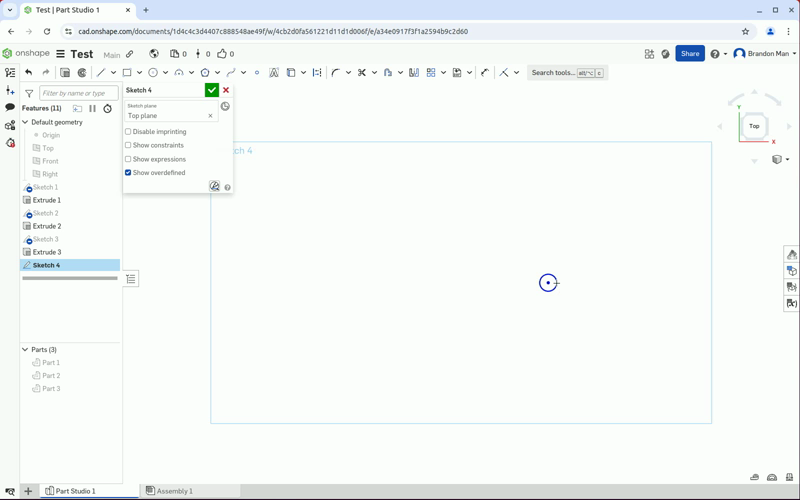
mouse_move(548, 282)
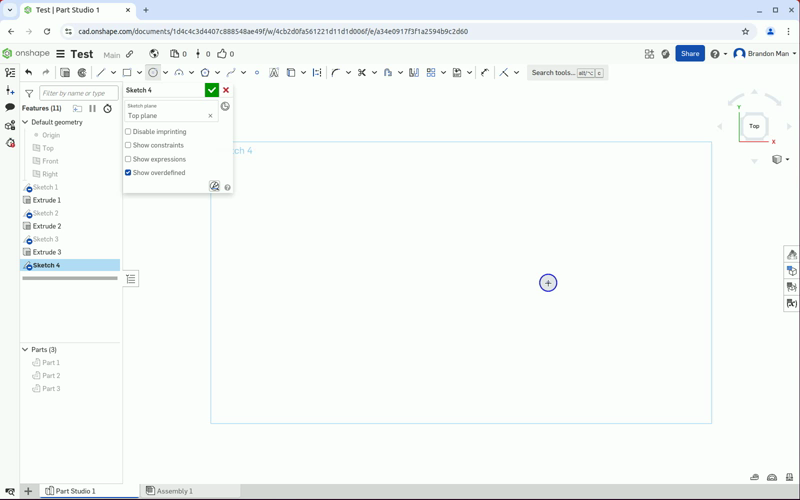
click(548, 282)
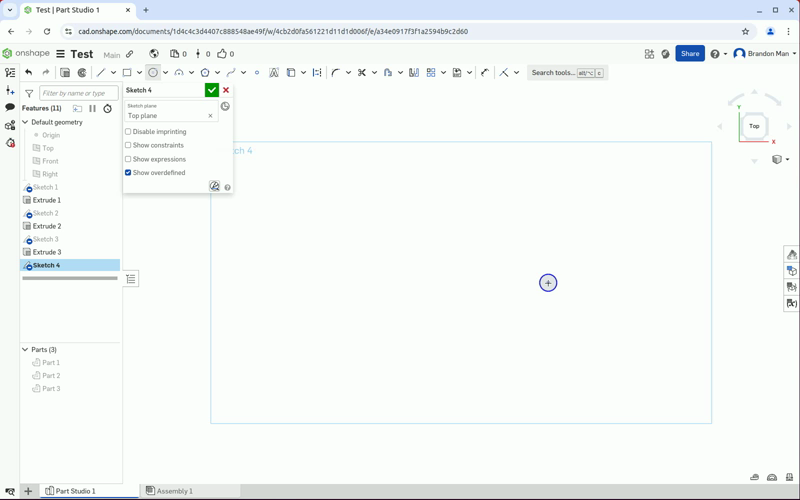
key_up(shift)
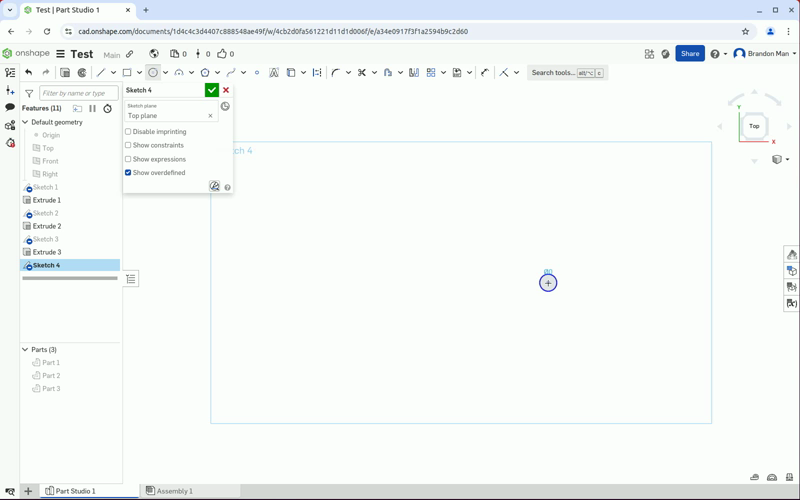
mouse_move(555, 282)
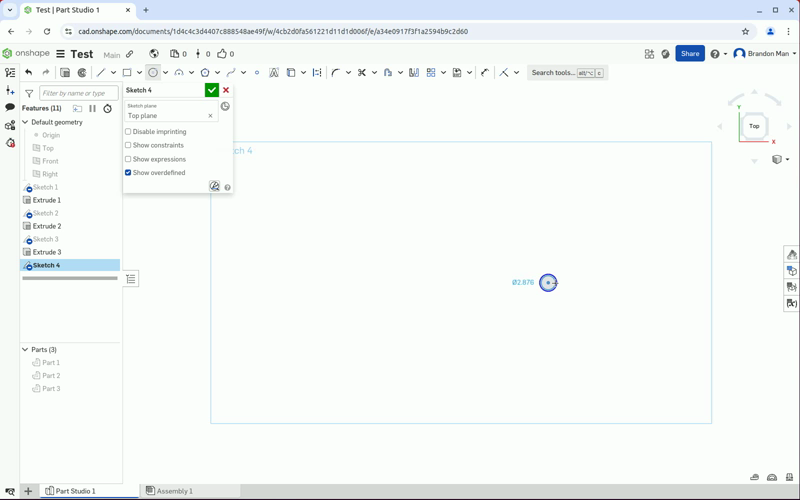
scroll(6)
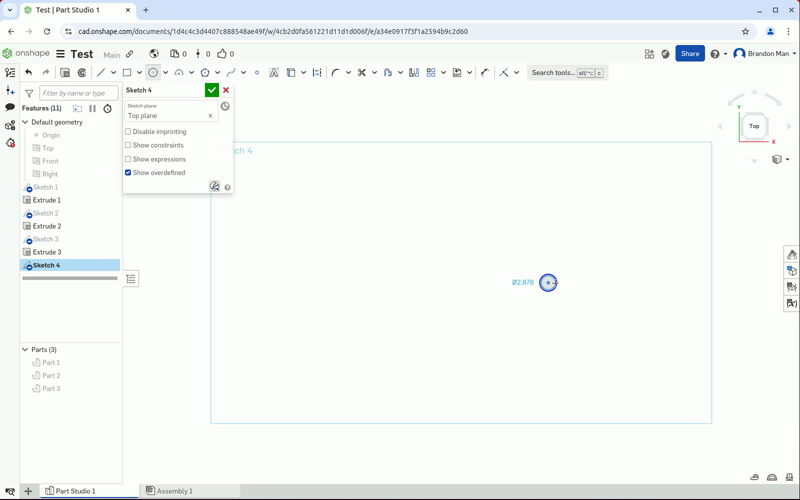
scroll(6)
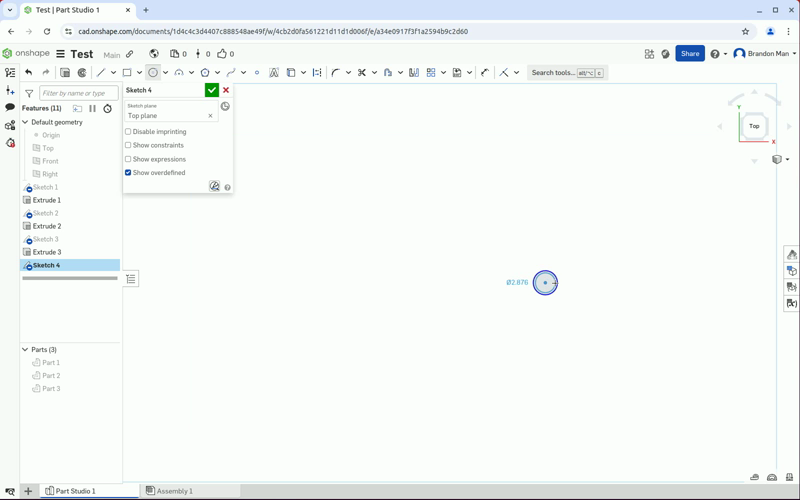
scroll(6)
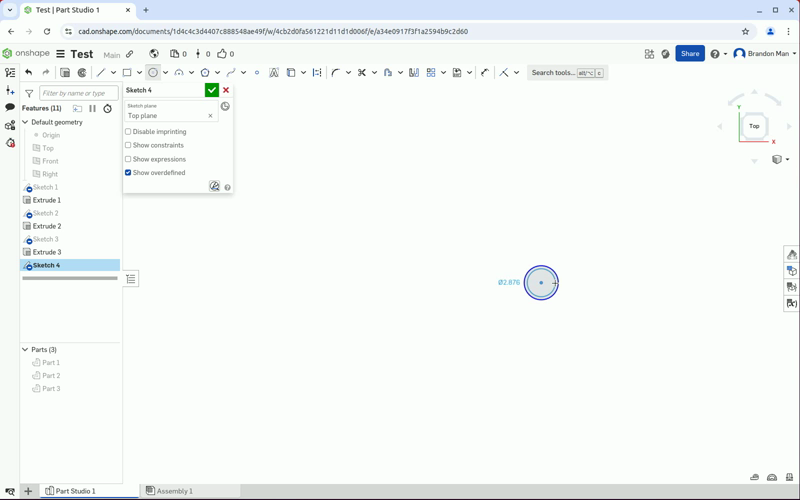
scroll(6)
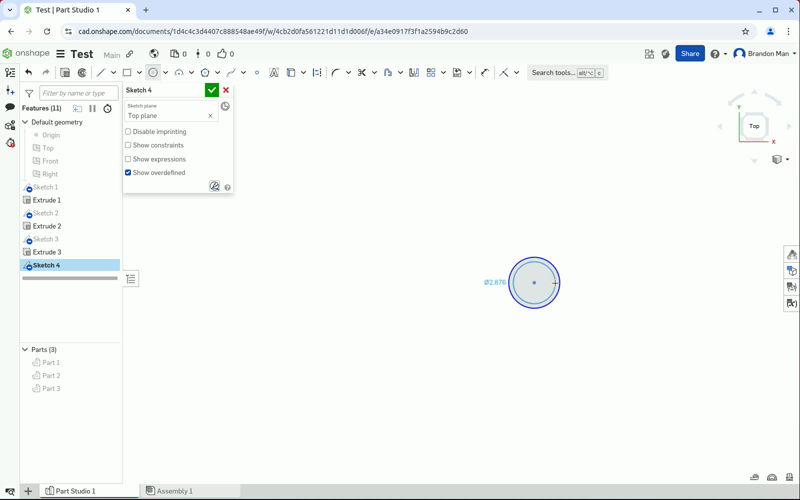
scroll(6)
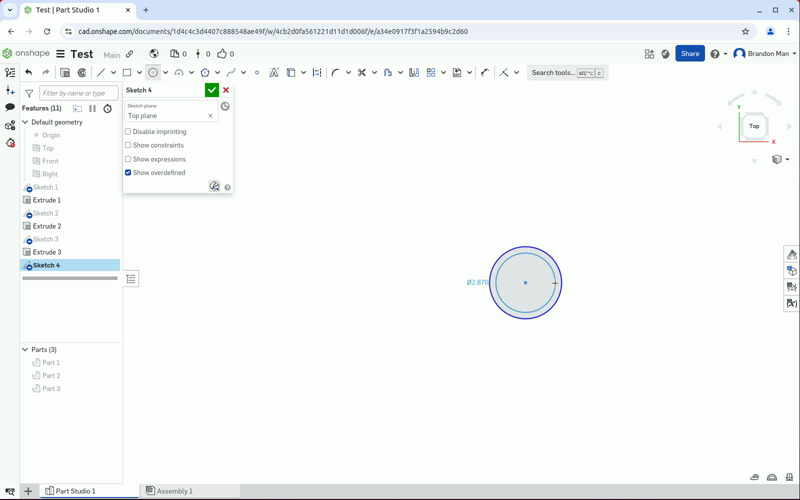
scroll(6)
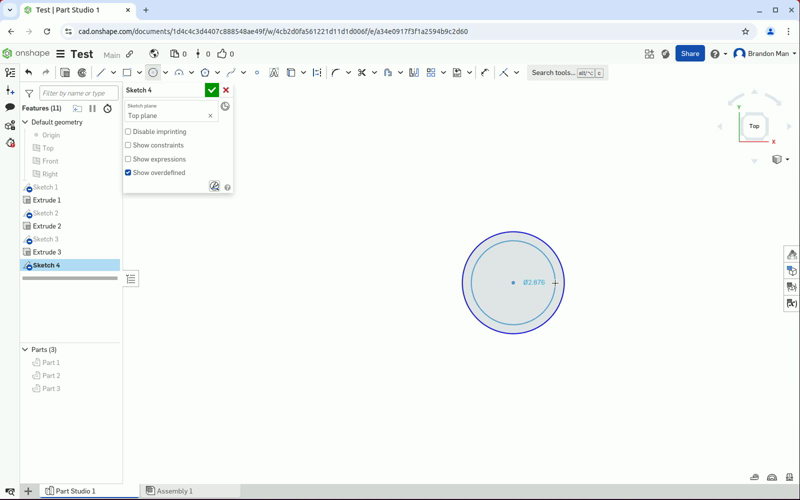
scroll(6)
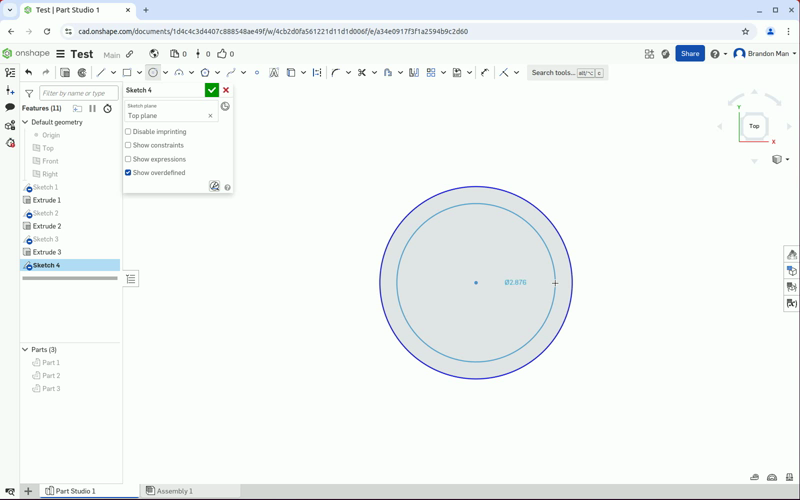
click(555, 282)
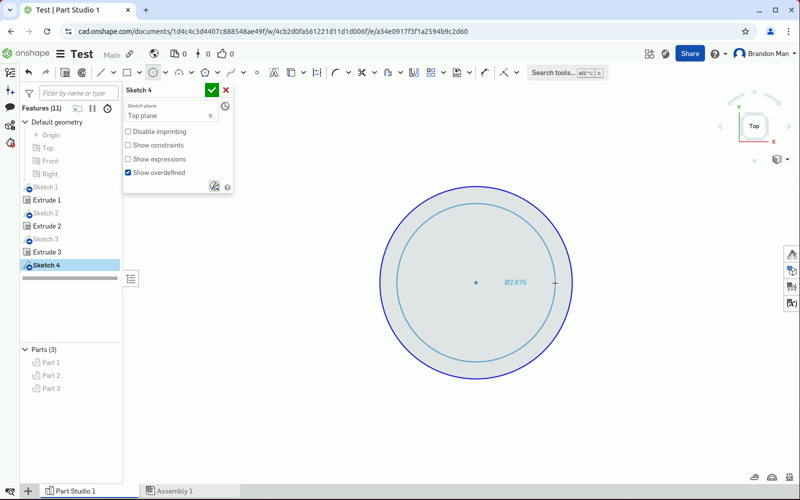
scroll(-6)
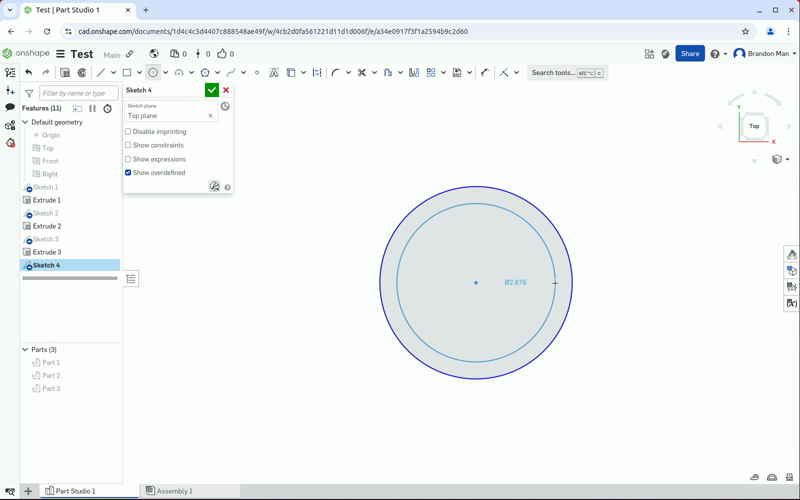
scroll(-6)
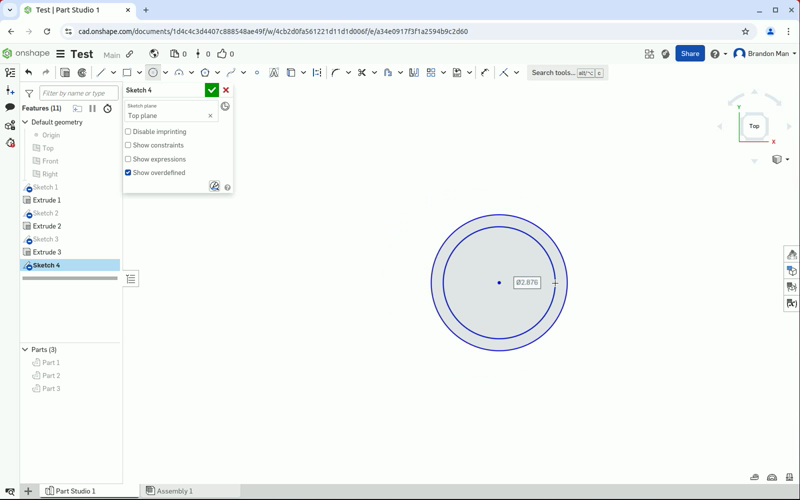
scroll(-6)
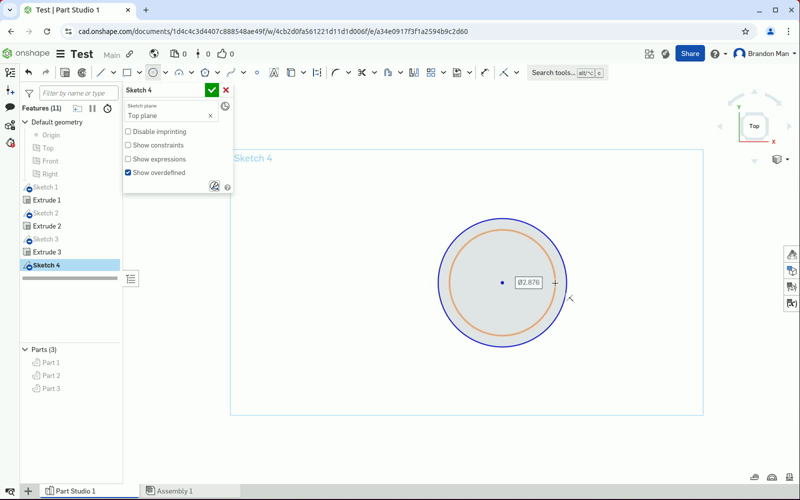
scroll(-6)
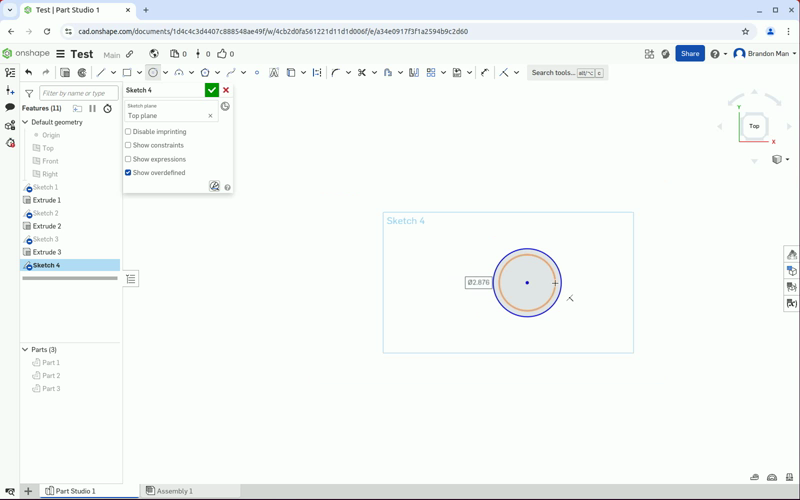
scroll(-6)
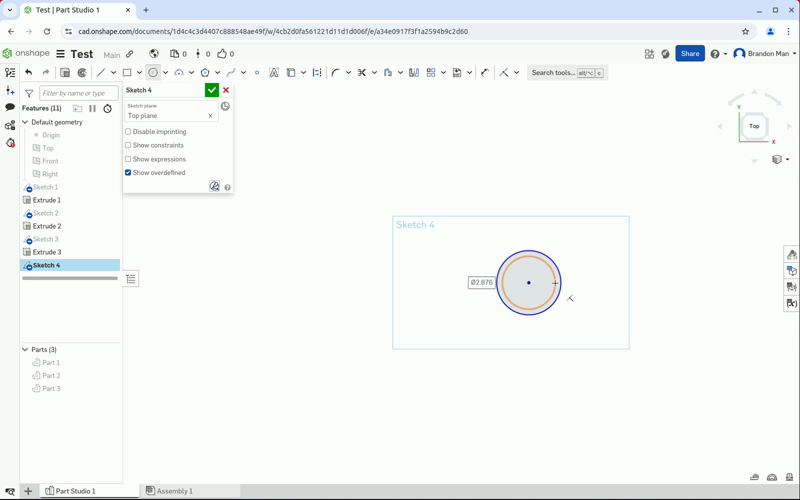
scroll(-6)
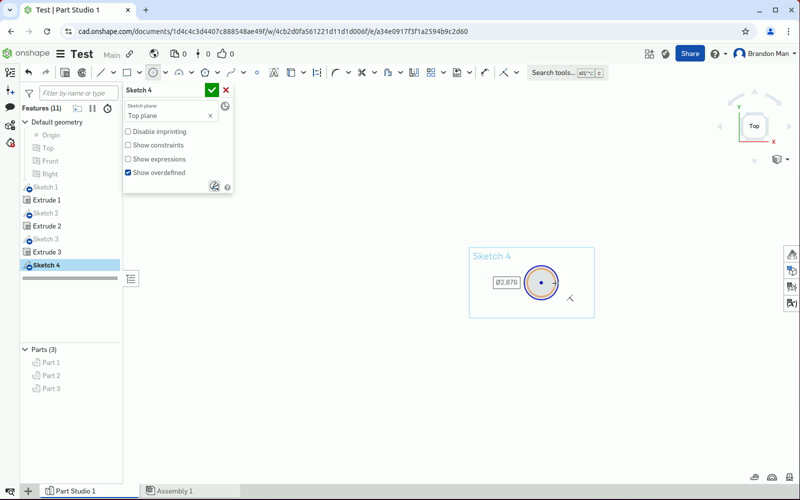
scroll(-6)
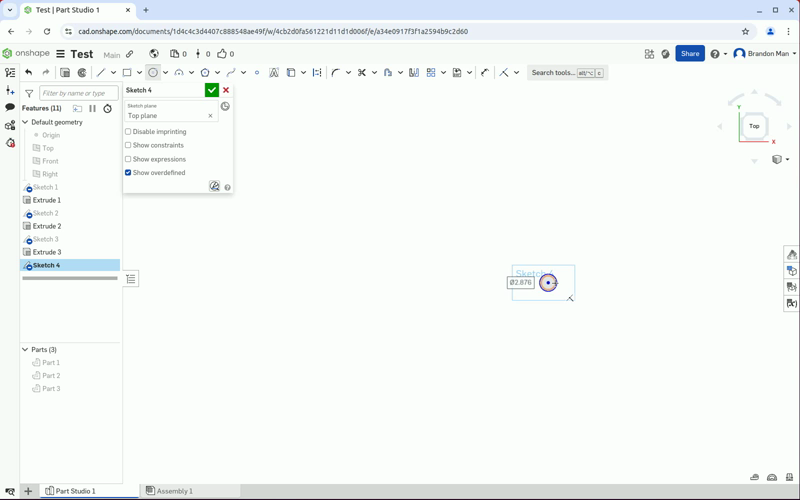
key(esc)
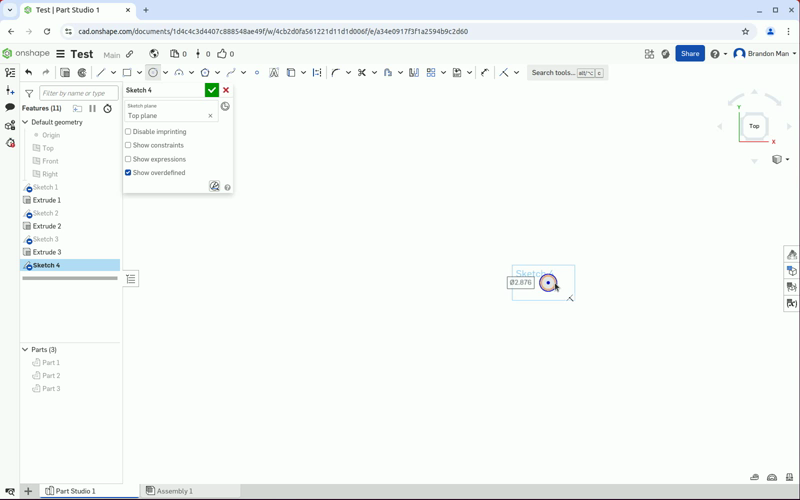
mouse_move(550, 274)
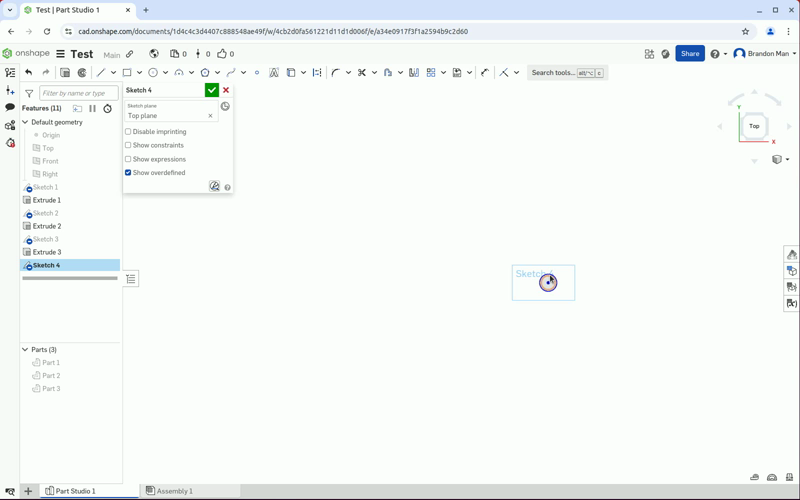
scroll(6)
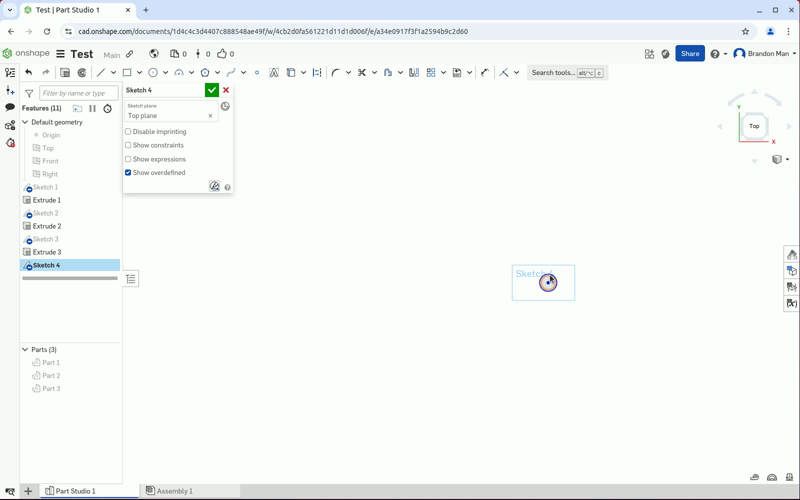
scroll(6)
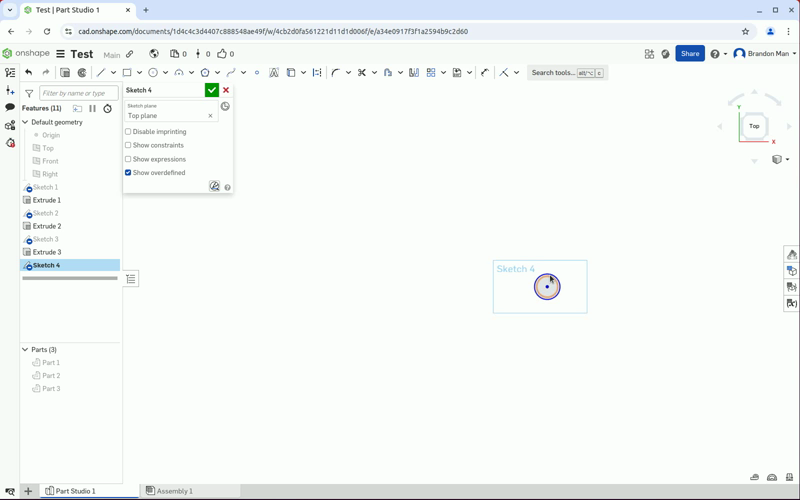
scroll(6)
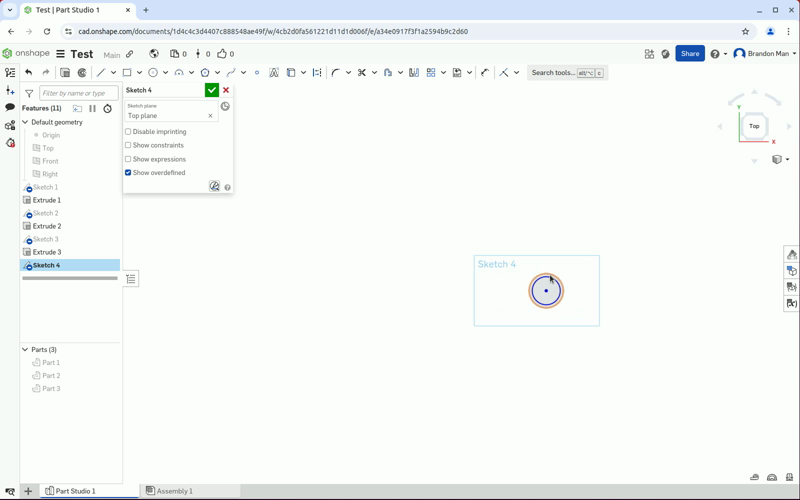
scroll(6)
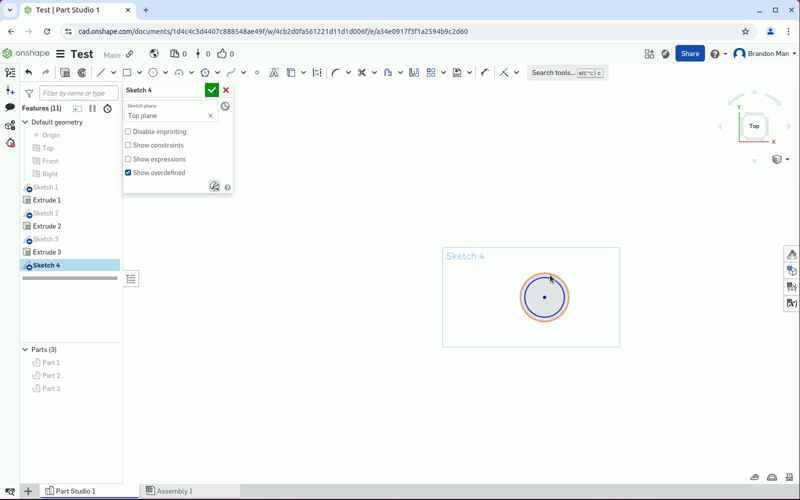
scroll(6)
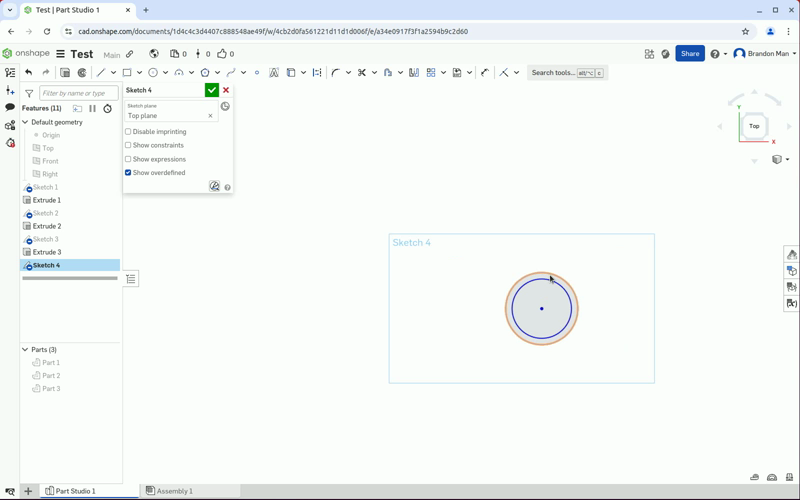
scroll(6)
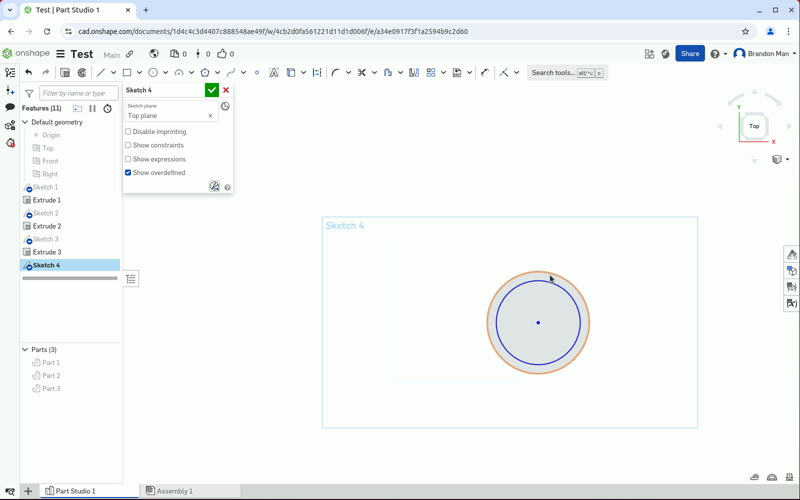
scroll(6)
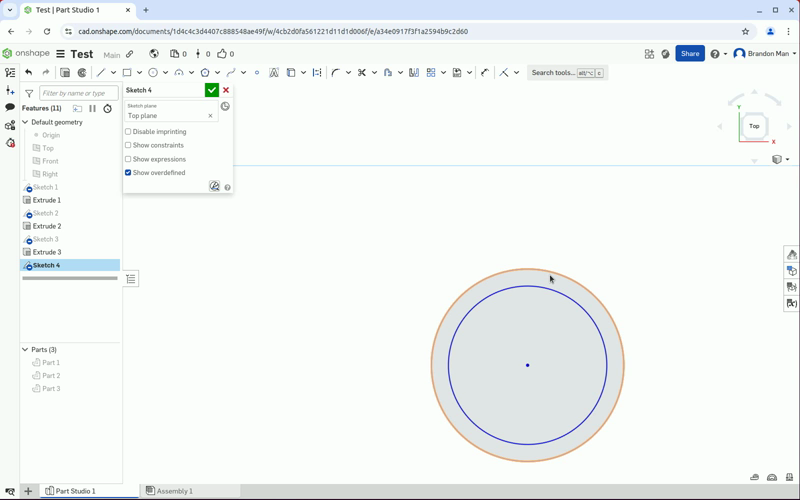
click(550, 274)
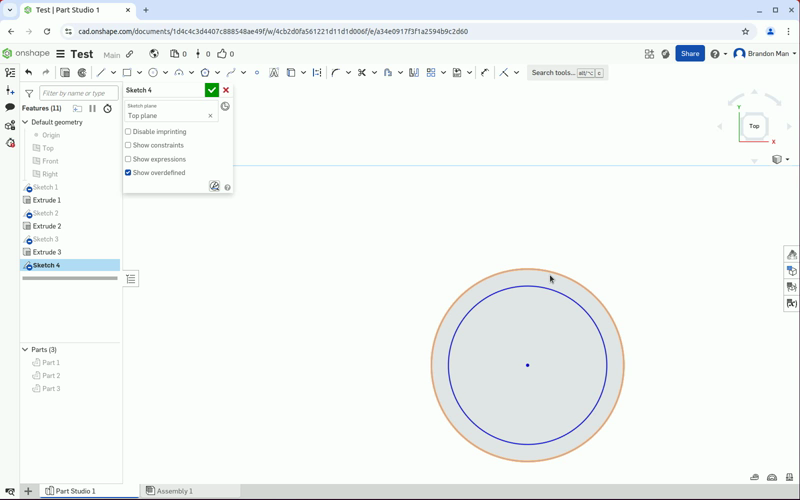
scroll(-6)
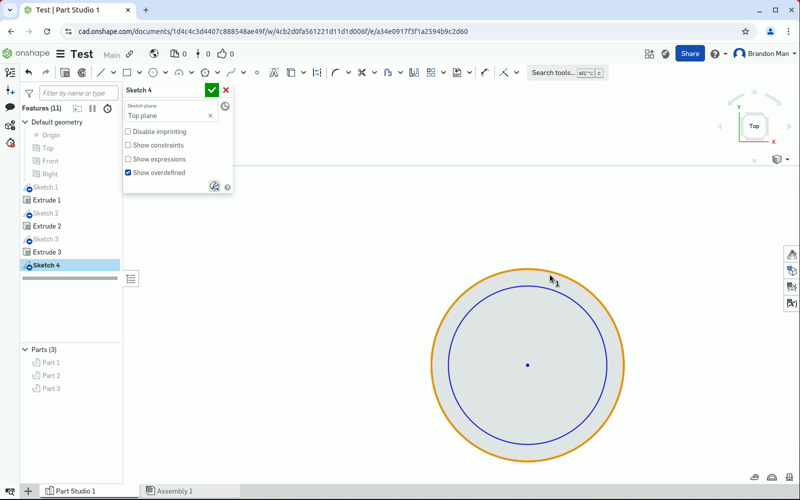
scroll(-6)
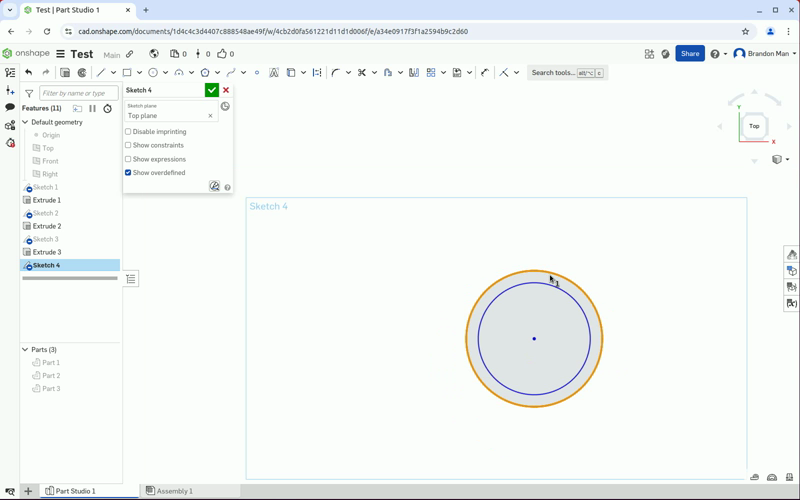
scroll(-6)
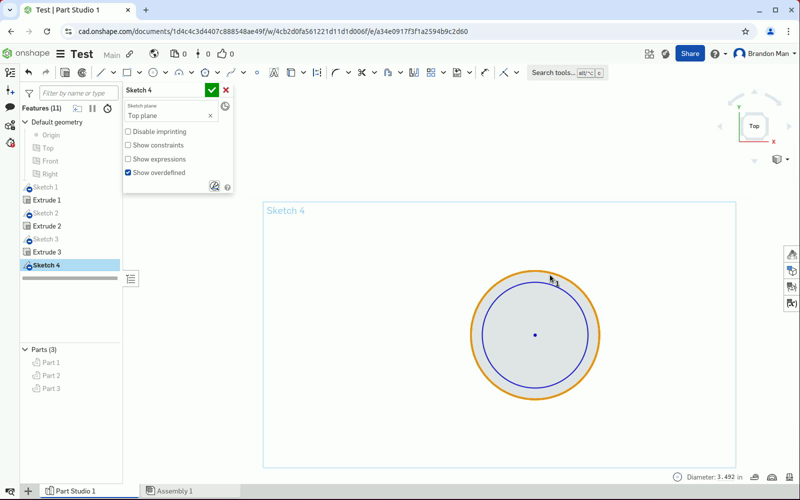
scroll(-6)
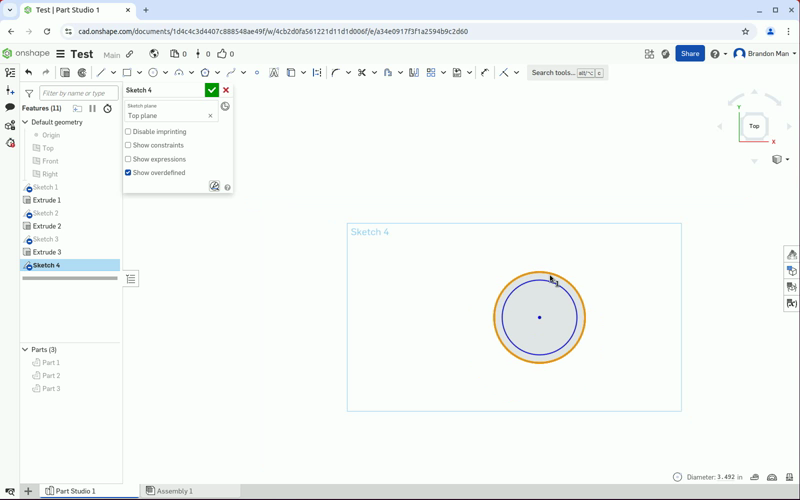
scroll(-6)
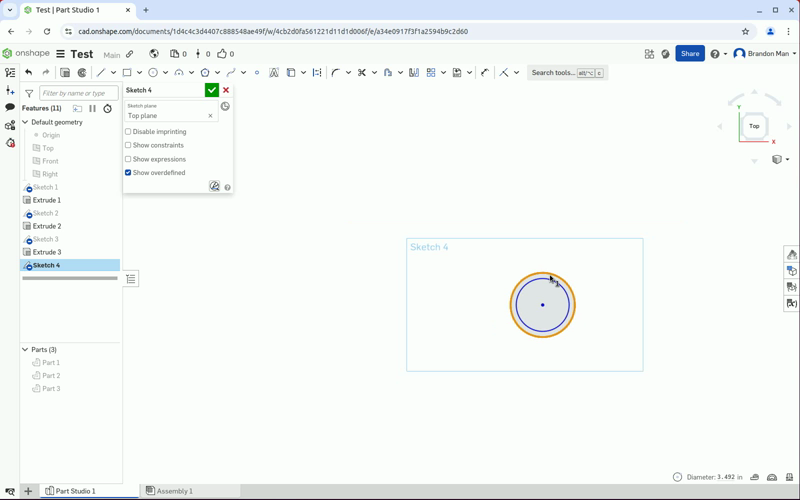
scroll(-6)
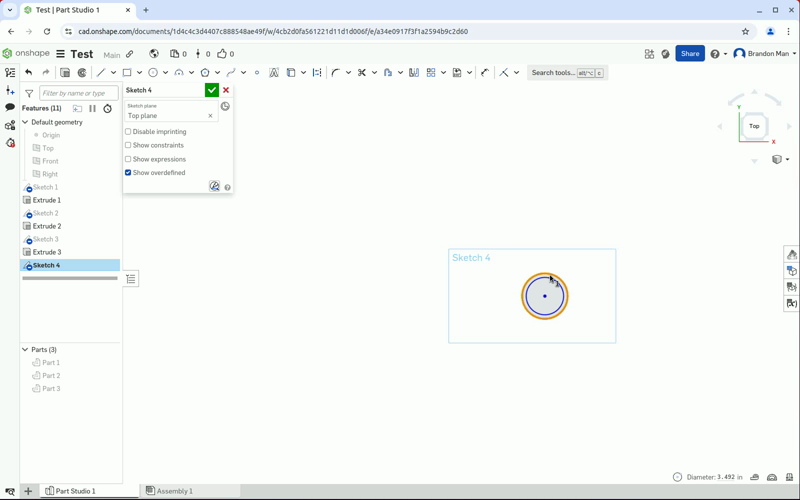
scroll(-6)
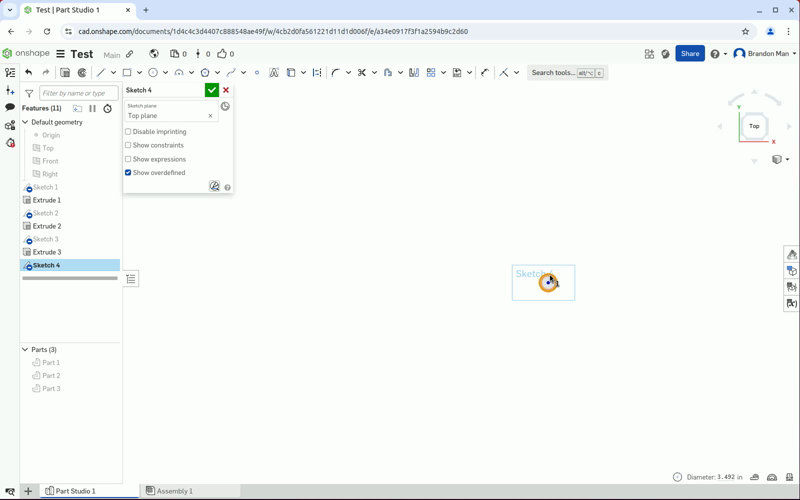
mouse_move(73, 352)
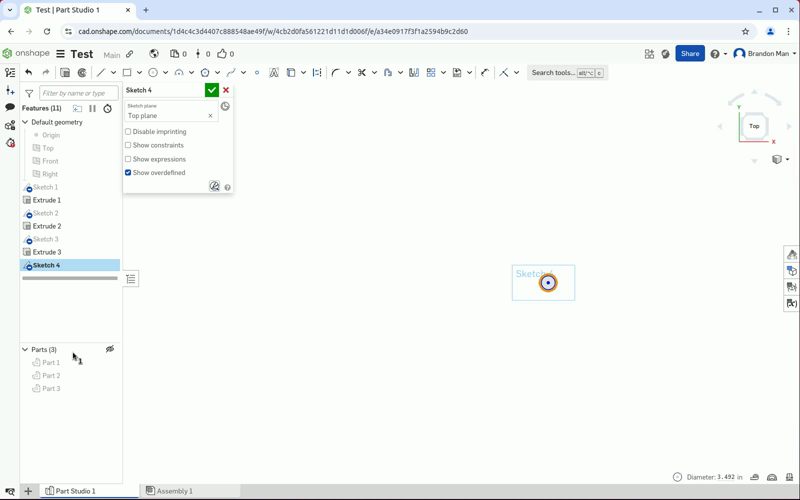
key(shift+y)
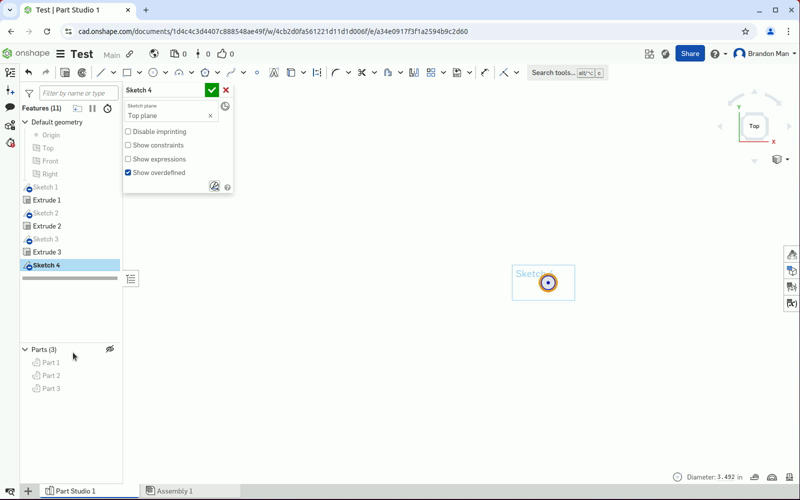
key(shift+e)
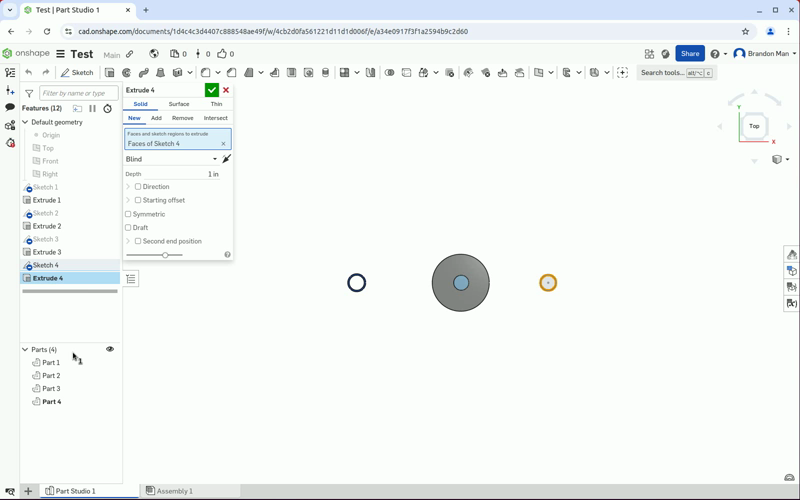
mouse_move(143, 106)
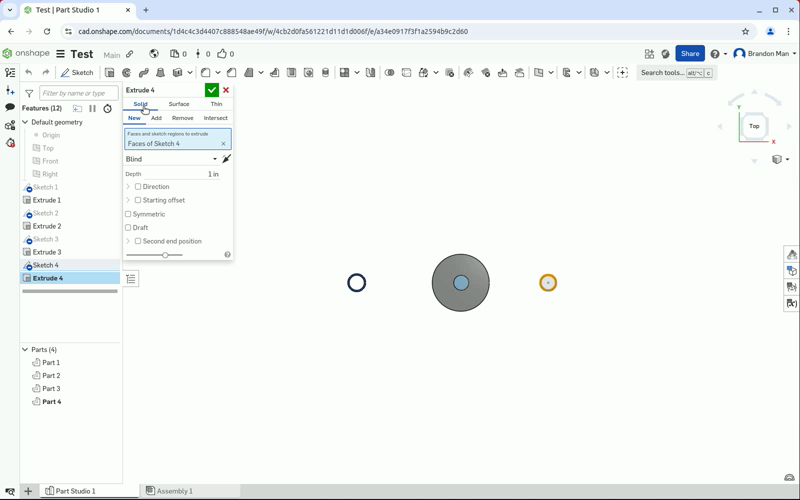
click(143, 106)
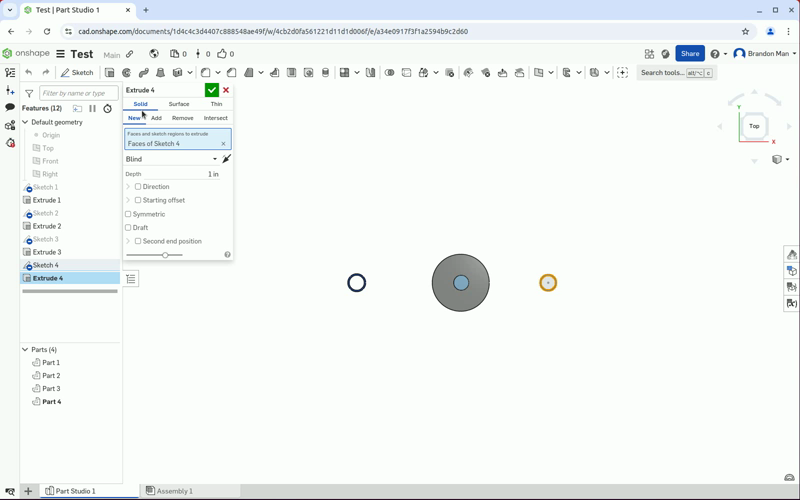
mouse_move(137, 120)
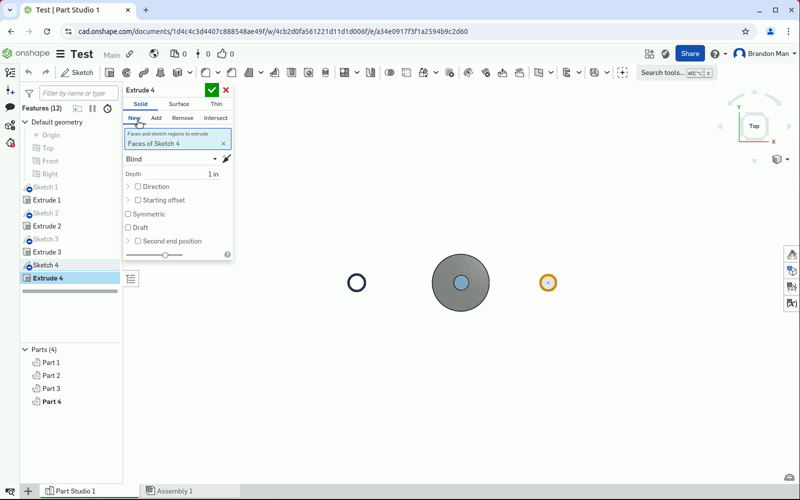
click(137, 120)
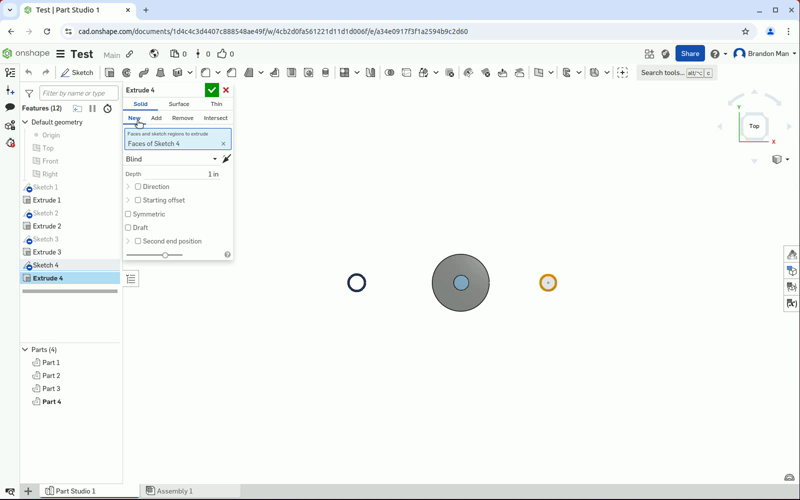
key(tab, 4)
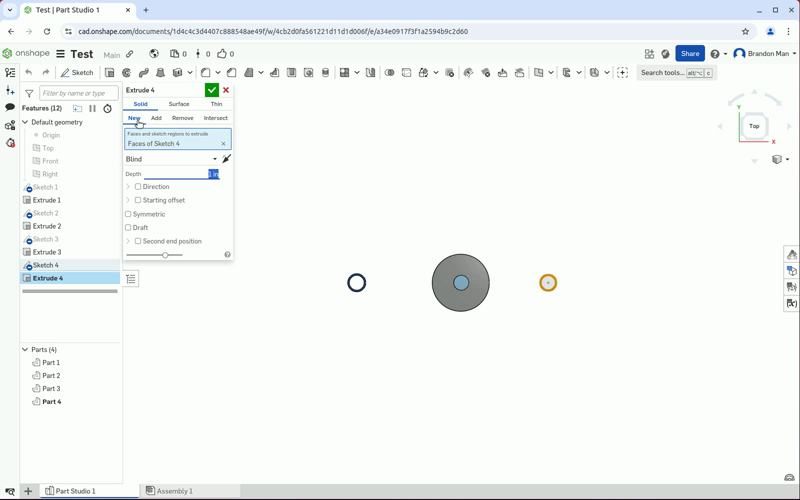
text(2.889)
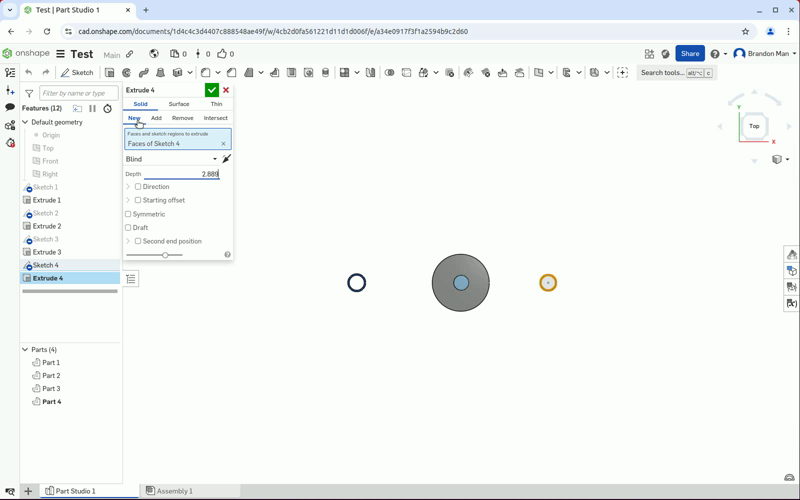
key(enter)
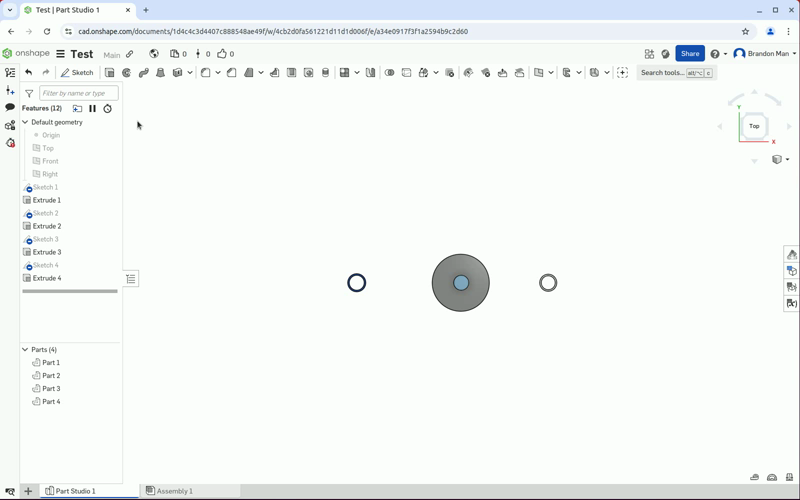
key(shift+h)
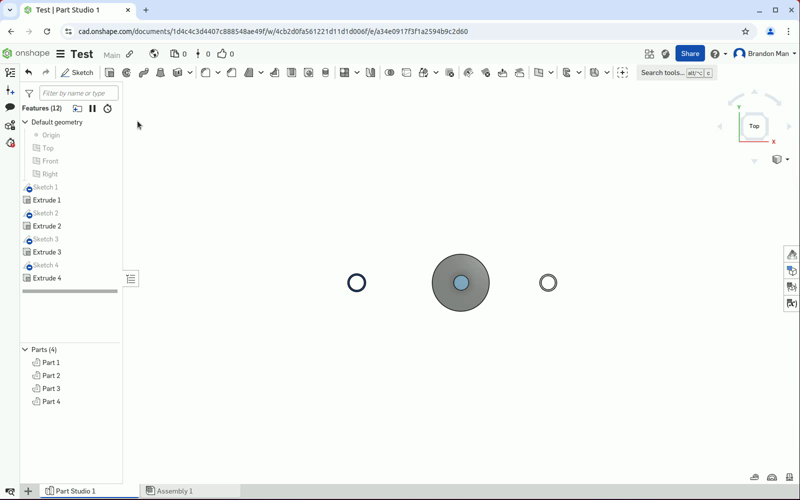
key(shift+h)
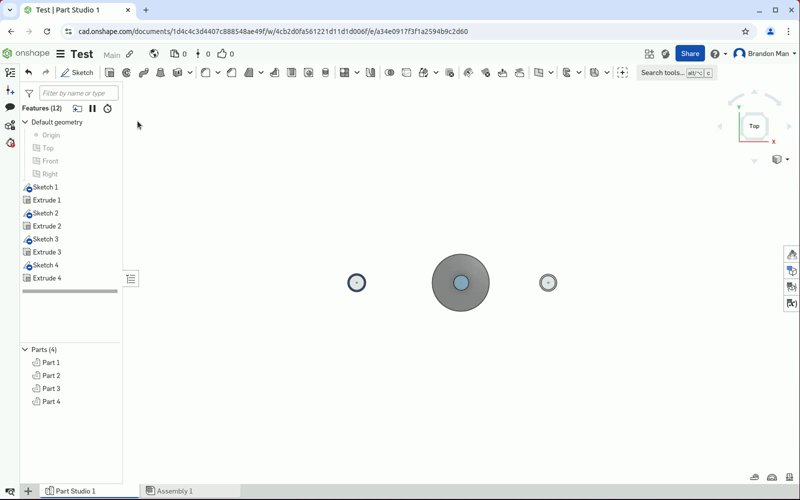
key(shift+7)
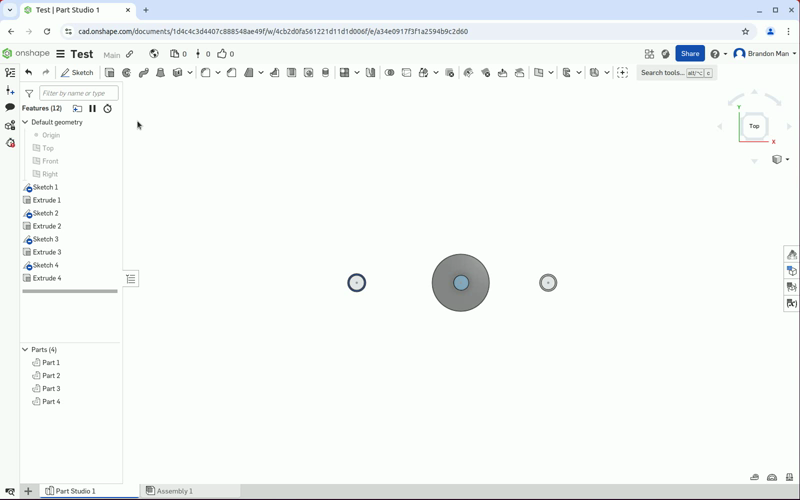
key(up, 3)
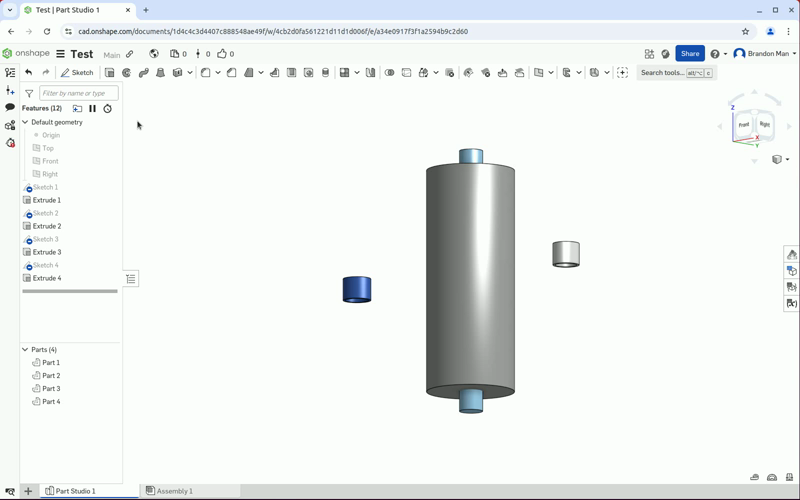
key(left, 3)
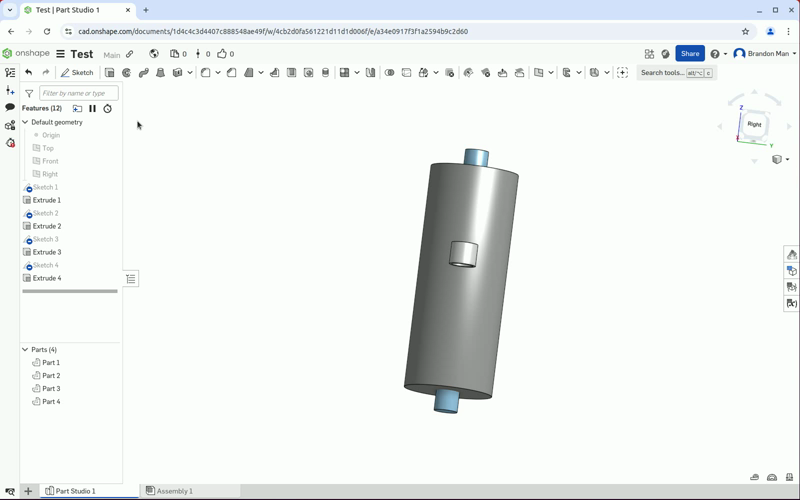
key(right, 3)
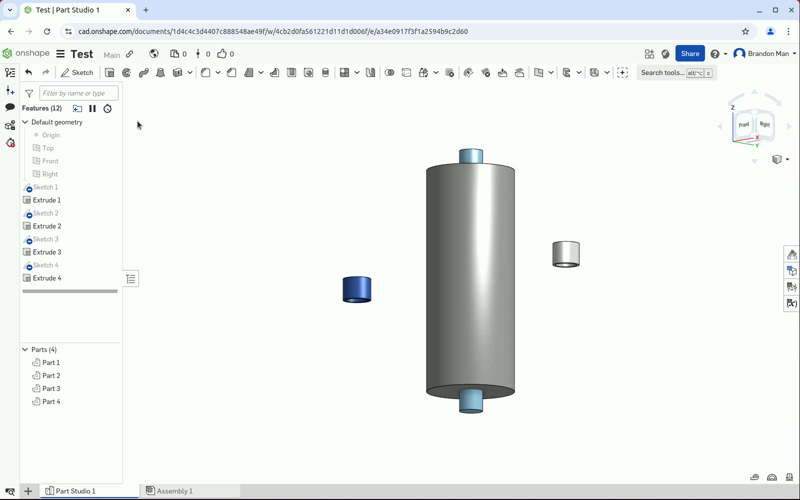
key(down, 3)
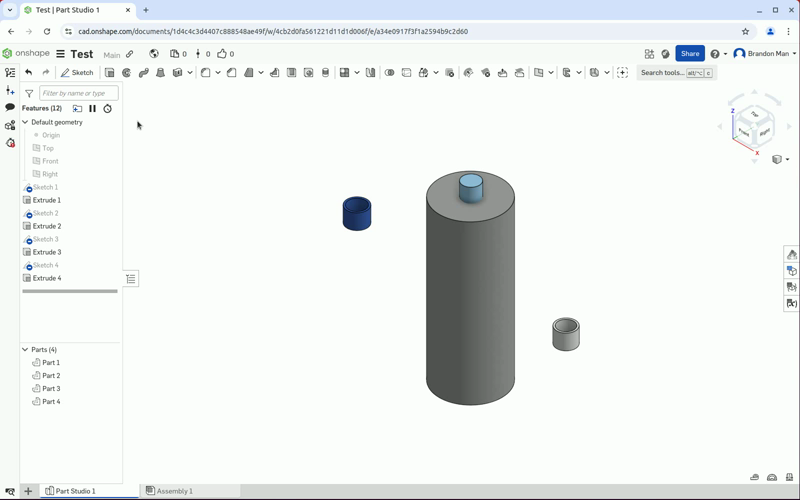
mouse_move(73, 189)
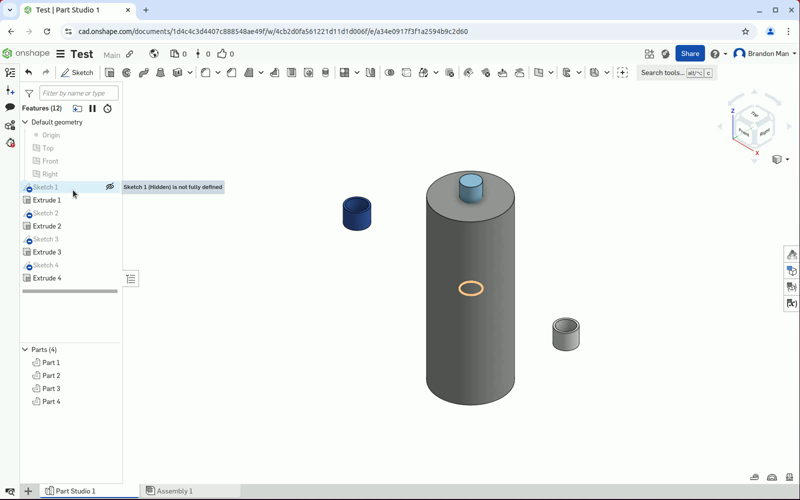
click(73, 189)